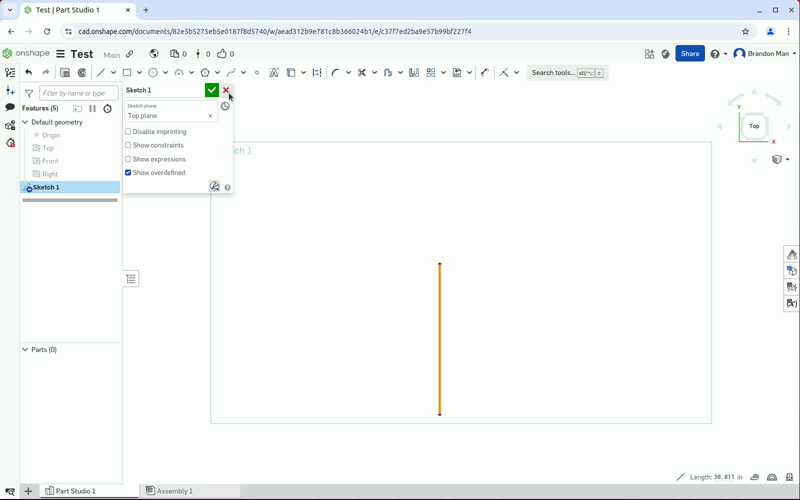
key(shift+h)
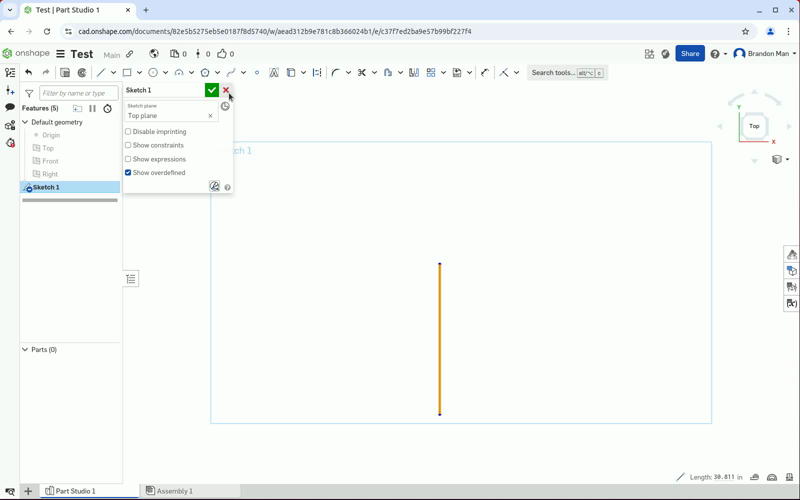
key(shift+s)
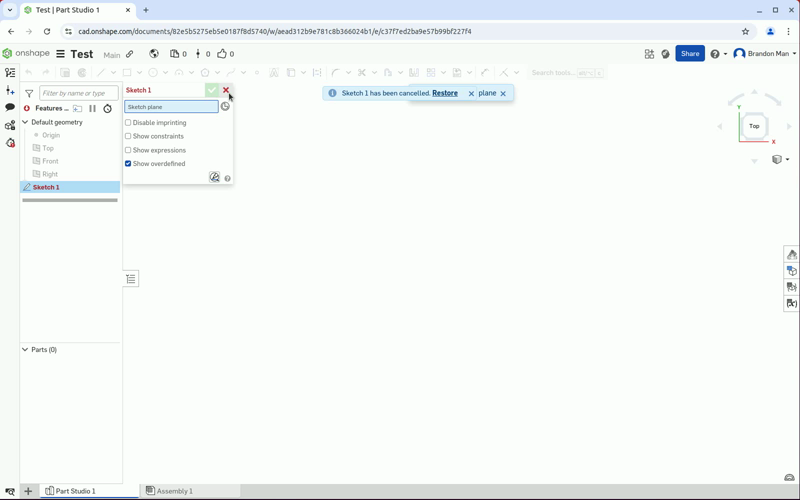
mouse_move(73, 150)
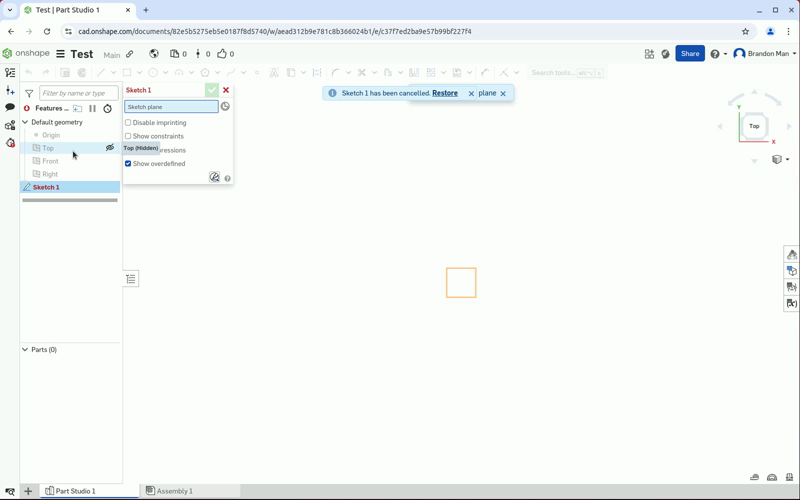
click(73, 150)
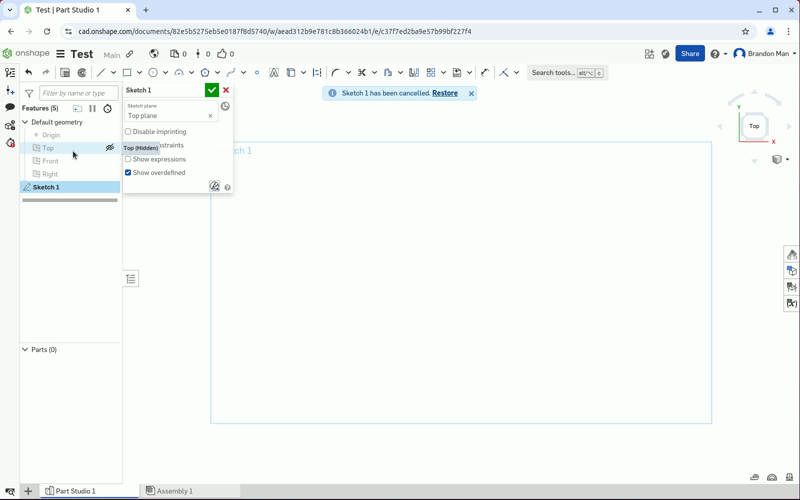
mouse_move(73, 352)
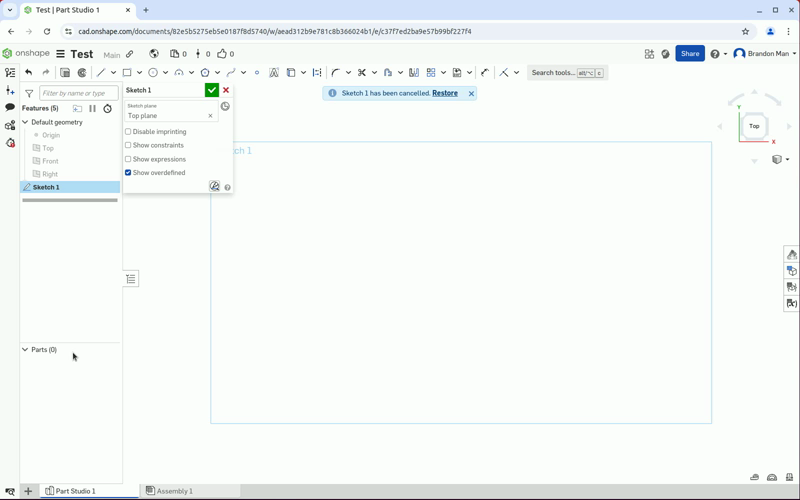
key(y)
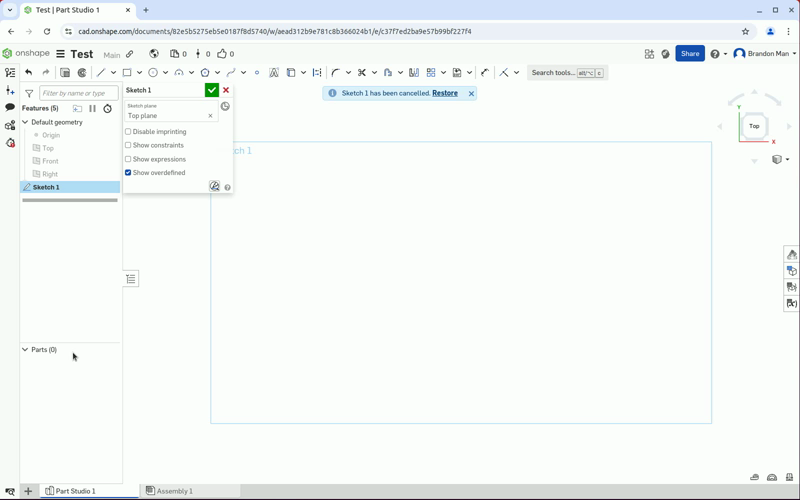
key(l)
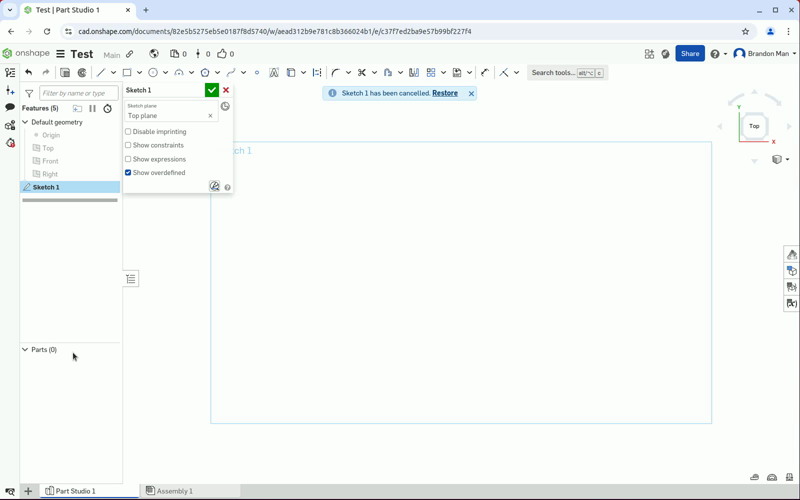
key_down(shift)
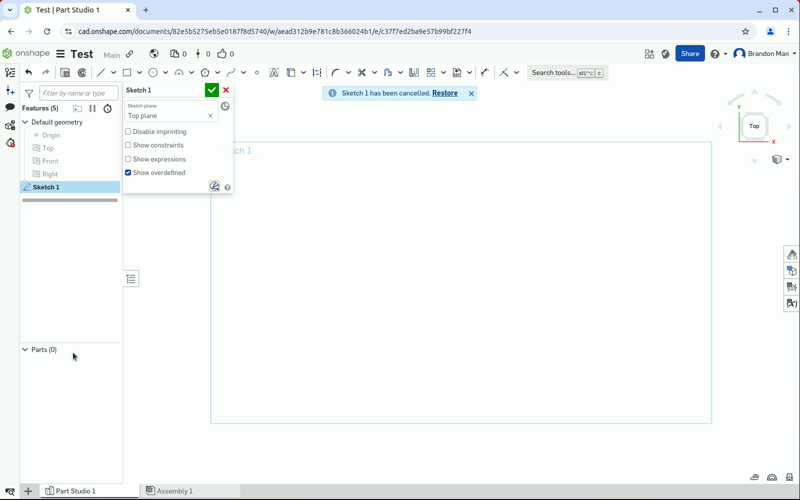
mouse_move(392, 327)
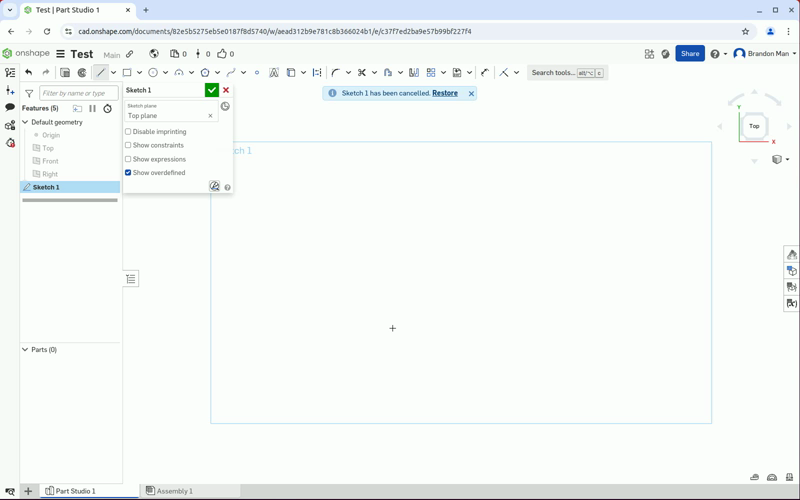
click(392, 327)
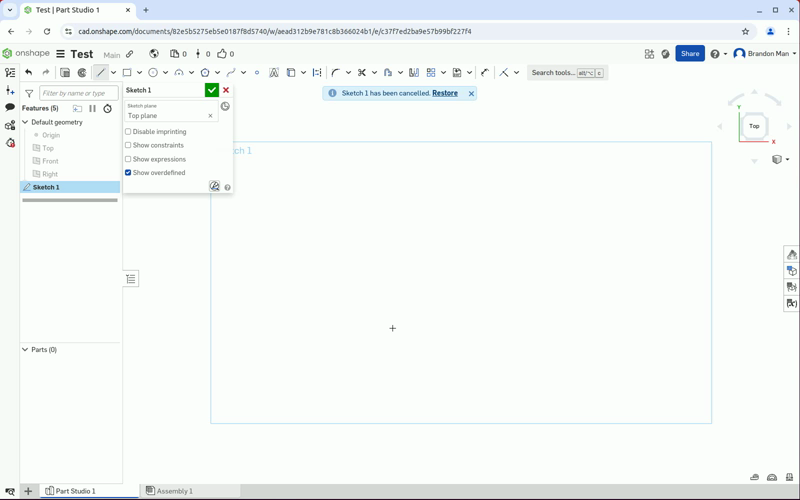
key_up(shift)
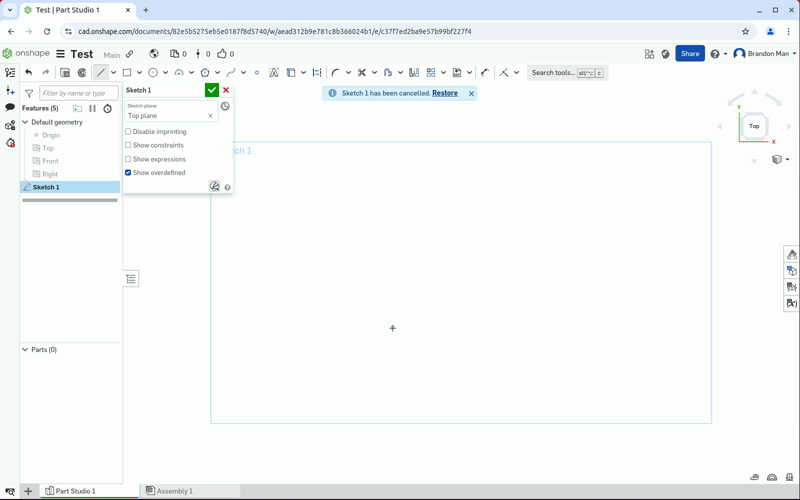
key_down(shift)
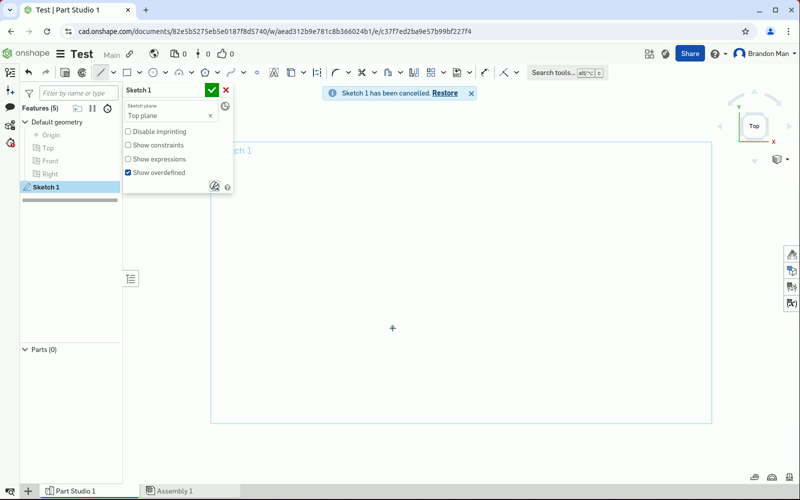
mouse_move(527, 327)
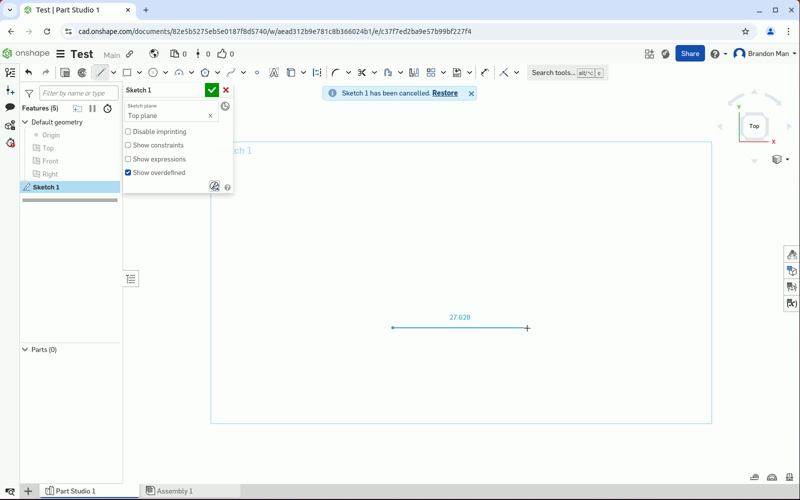
click(527, 327)
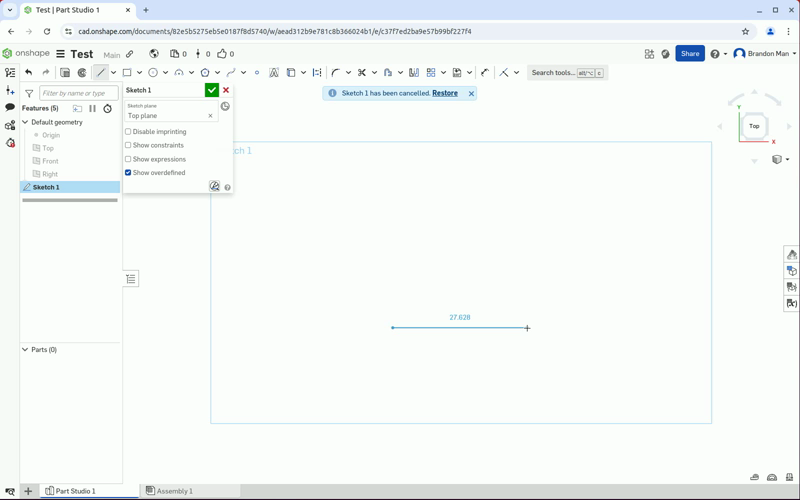
key_up(shift)
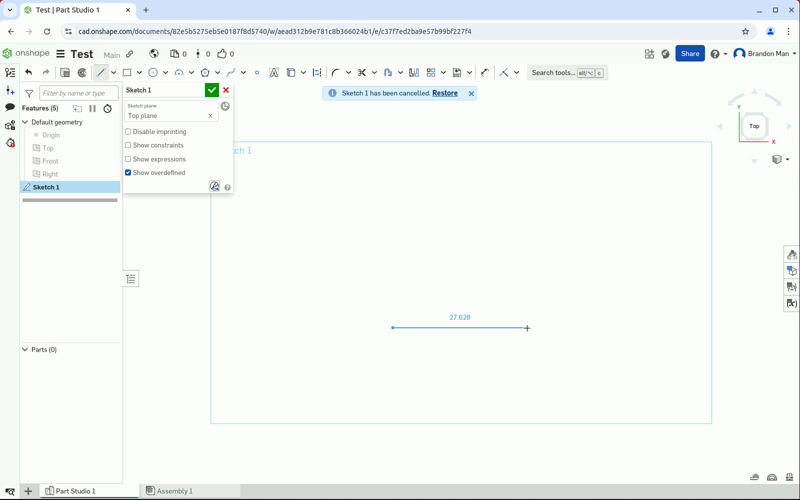
key_down(shift)
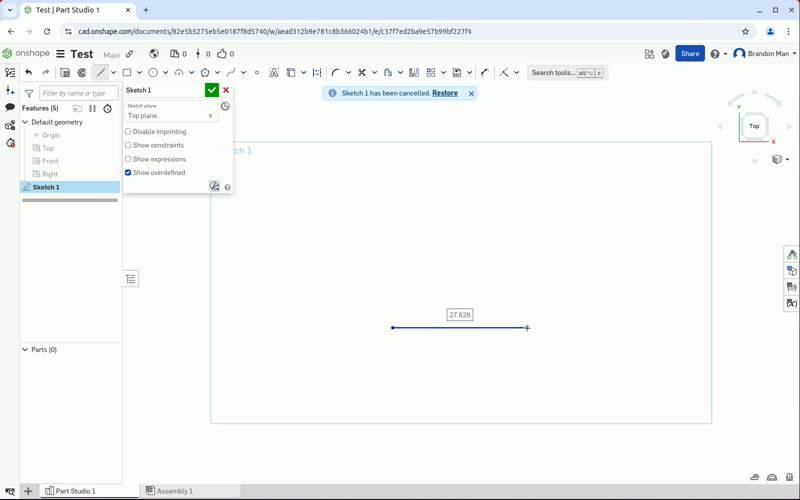
mouse_move(527, 238)
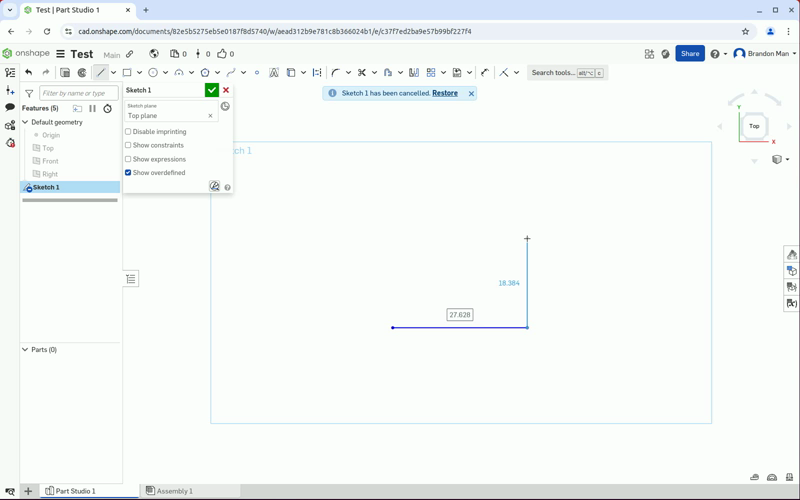
click(527, 238)
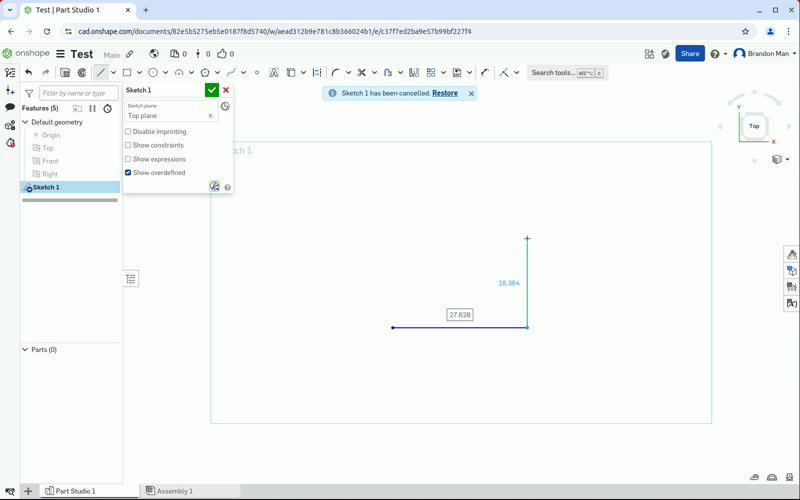
key_up(shift)
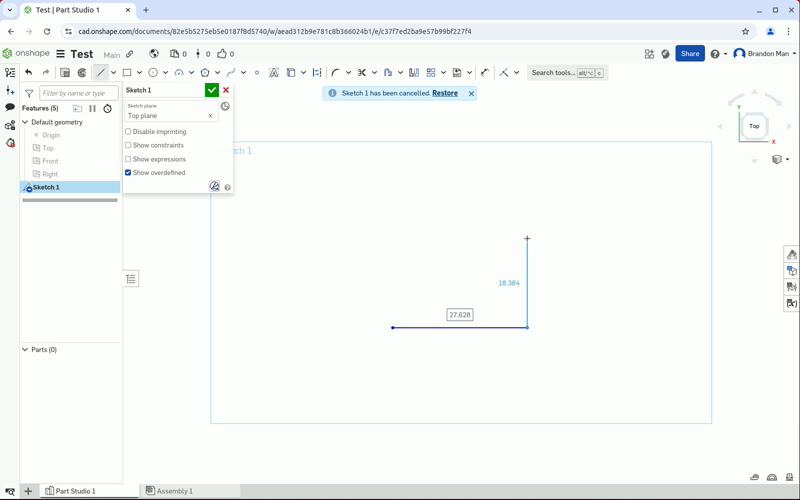
key_down(shift)
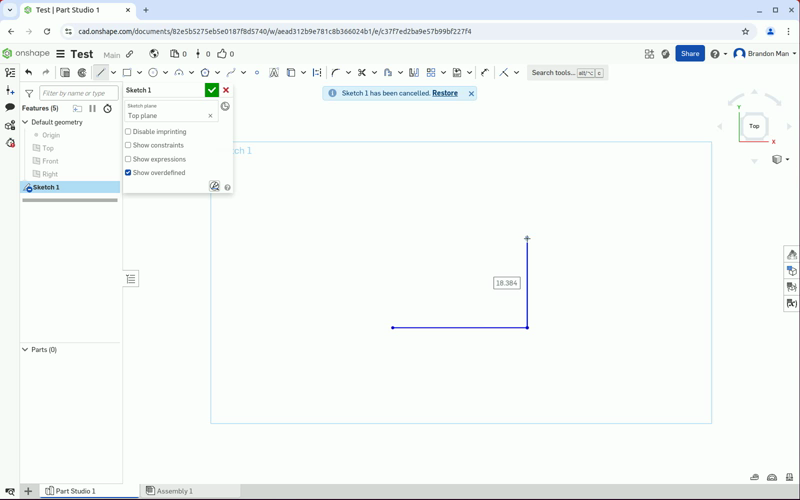
mouse_move(392, 238)
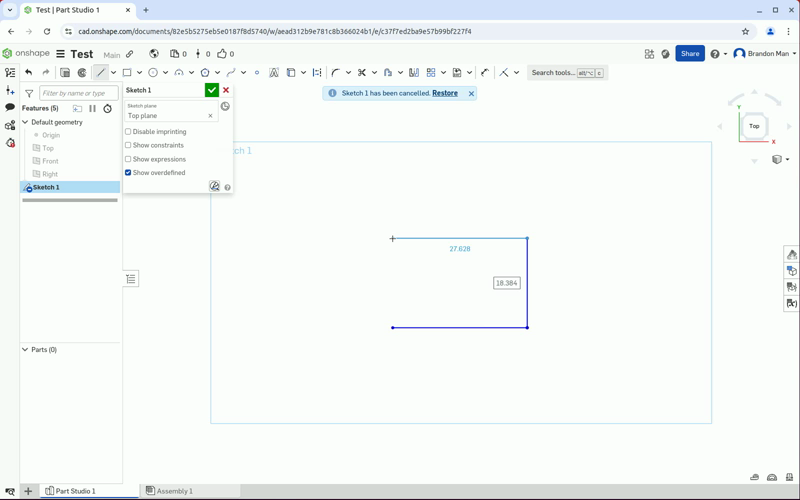
click(392, 238)
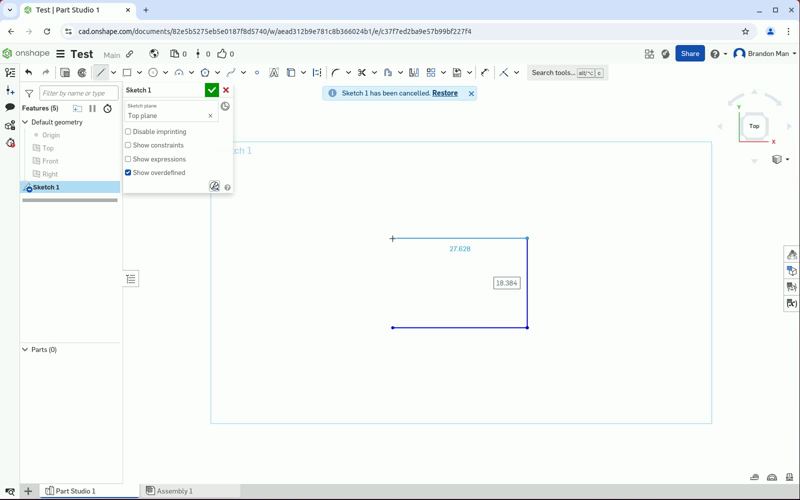
key_up(shift)
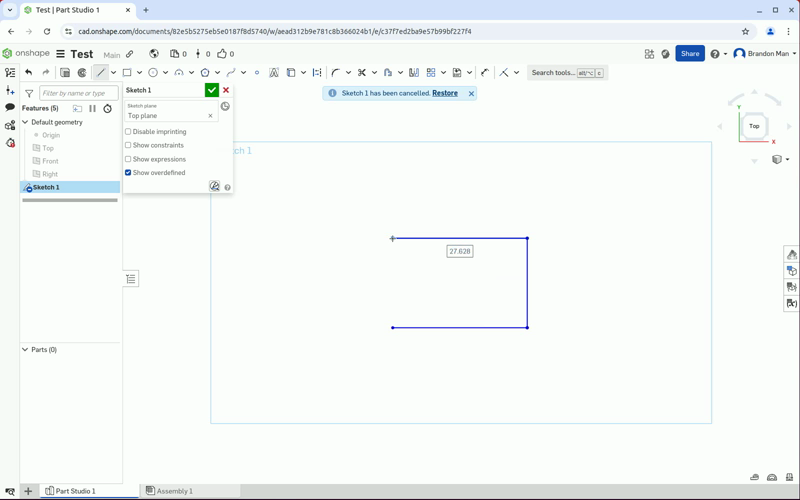
key_down(shift)
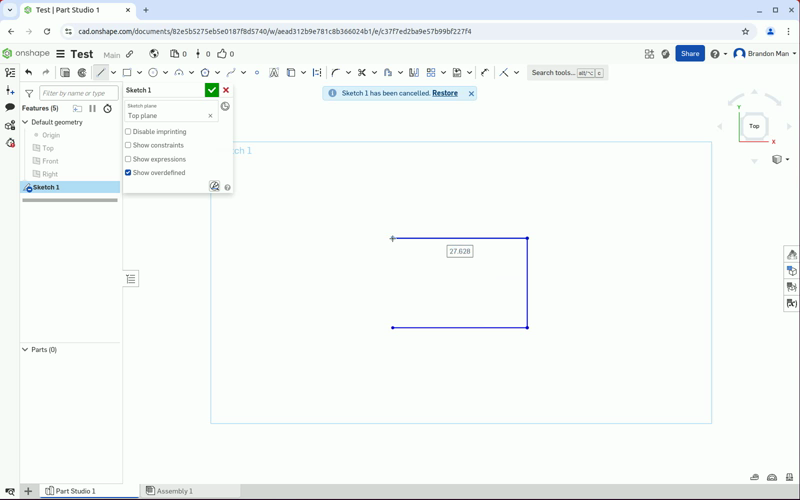
mouse_move(392, 327)
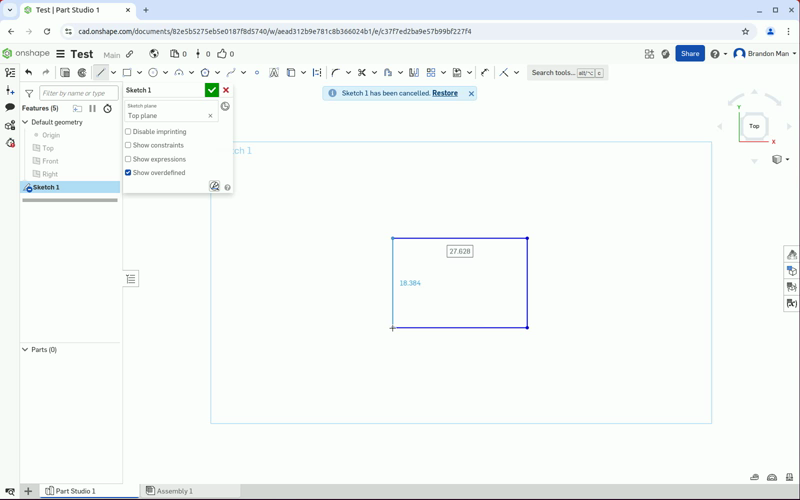
key_up(shift)
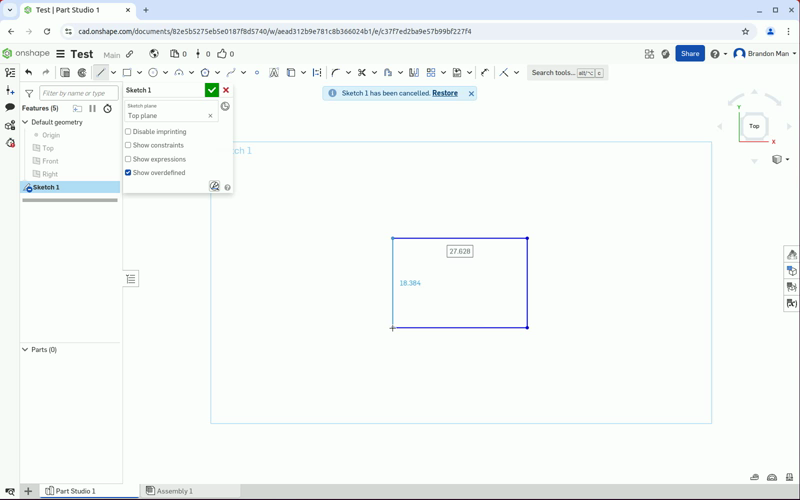
click(392, 327)
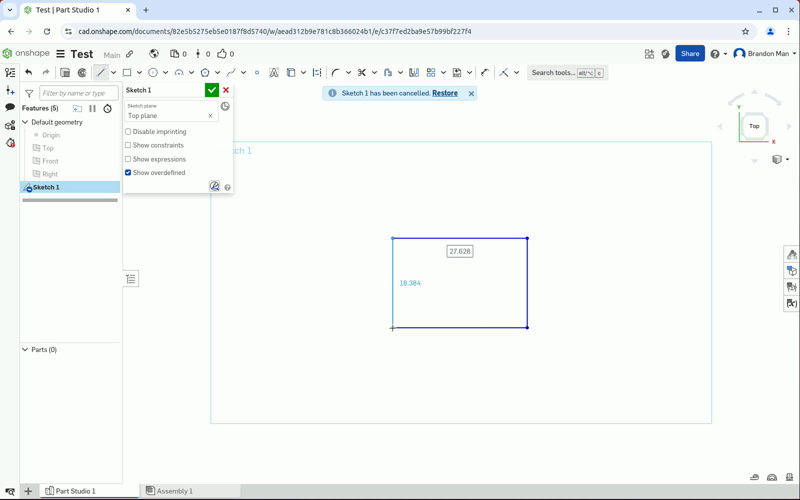
key(esc)
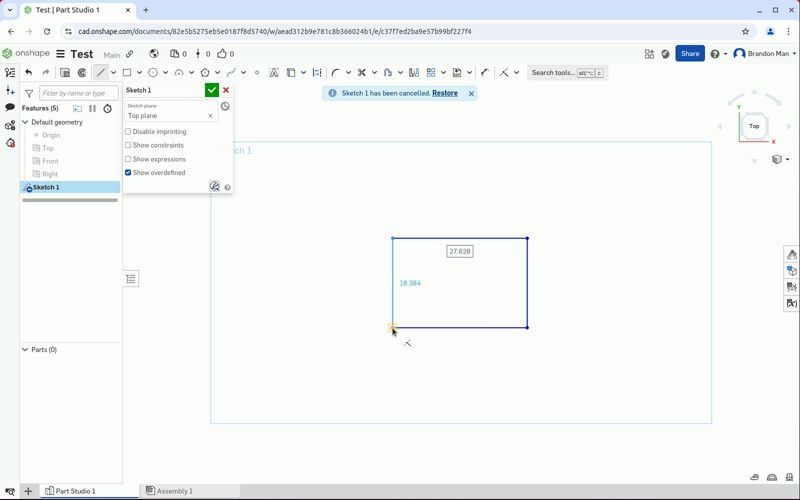
mouse_move(430, 268)
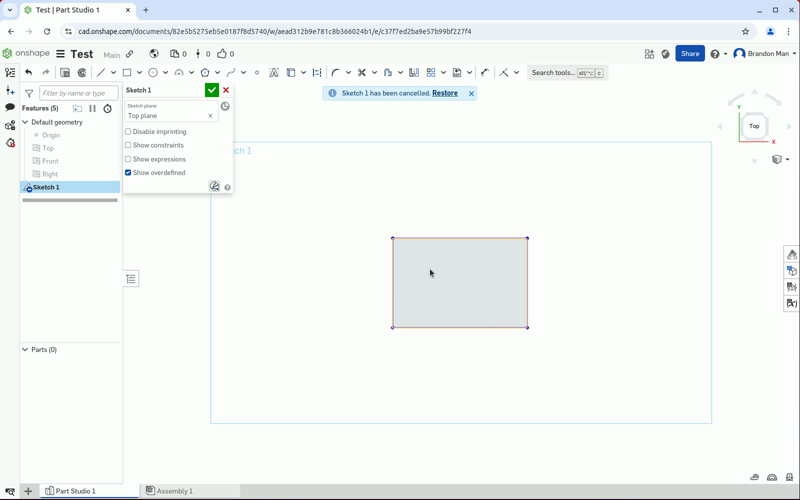
click(430, 268)
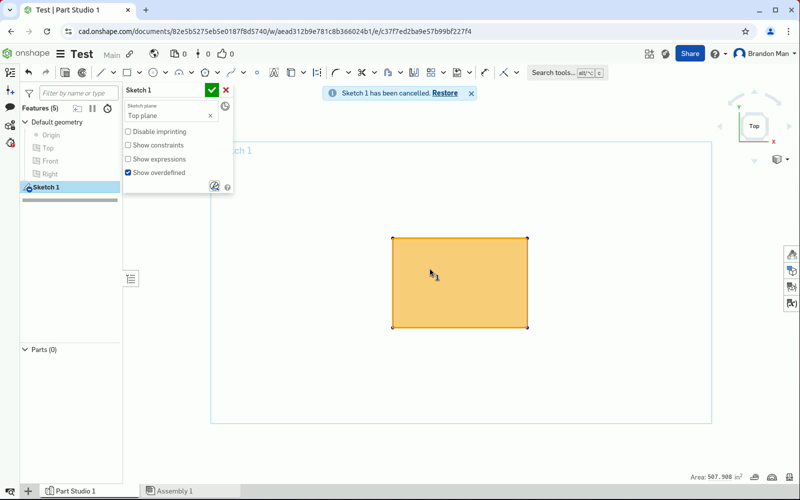
mouse_move(73, 352)
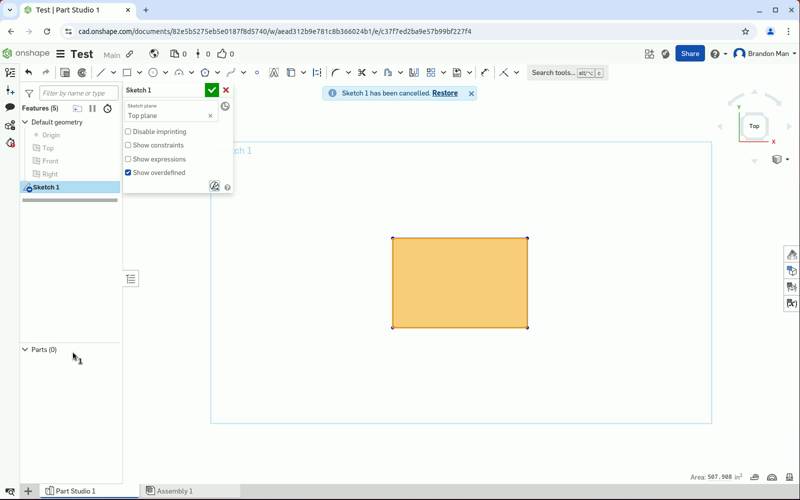
key(shift+y)
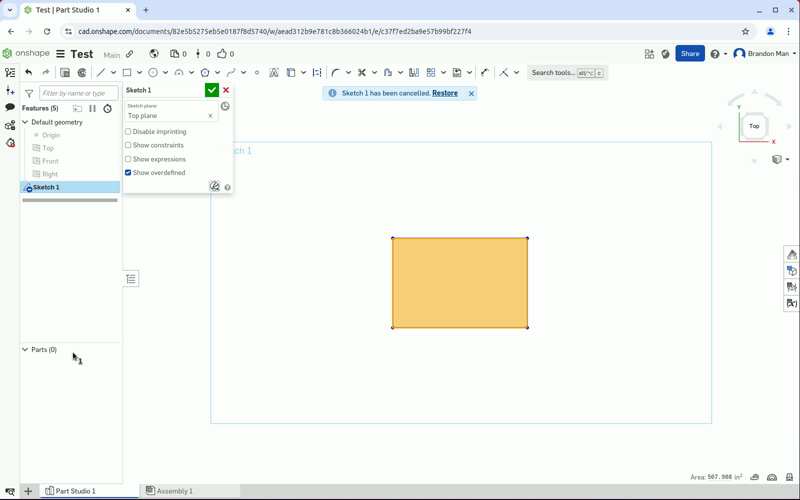
key(shift+e)
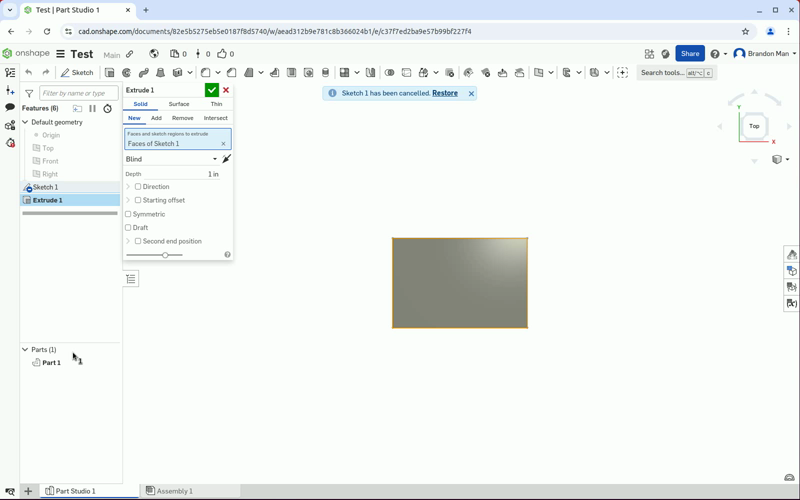
mouse_move(143, 106)
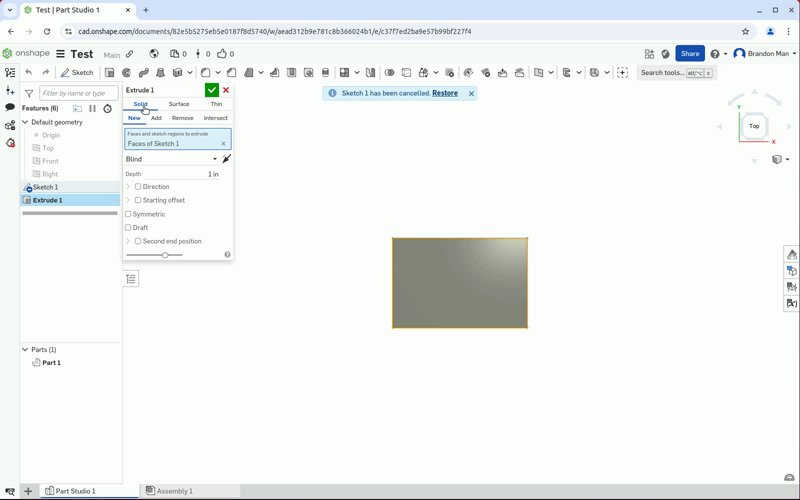
click(143, 106)
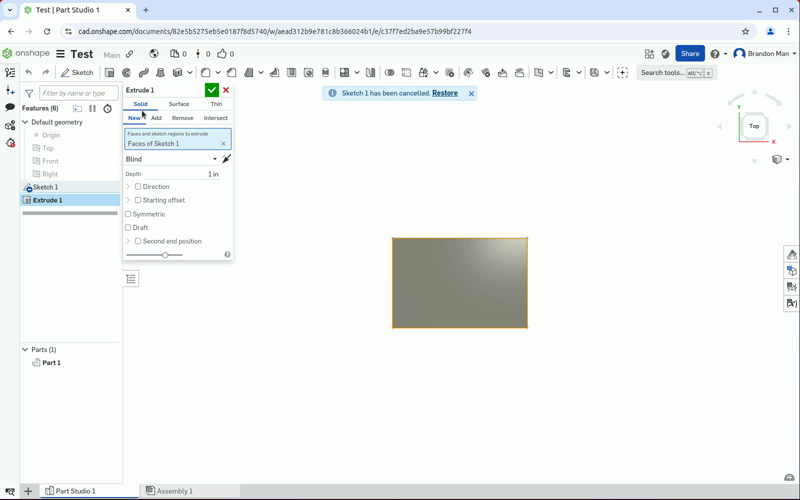
mouse_move(137, 120)
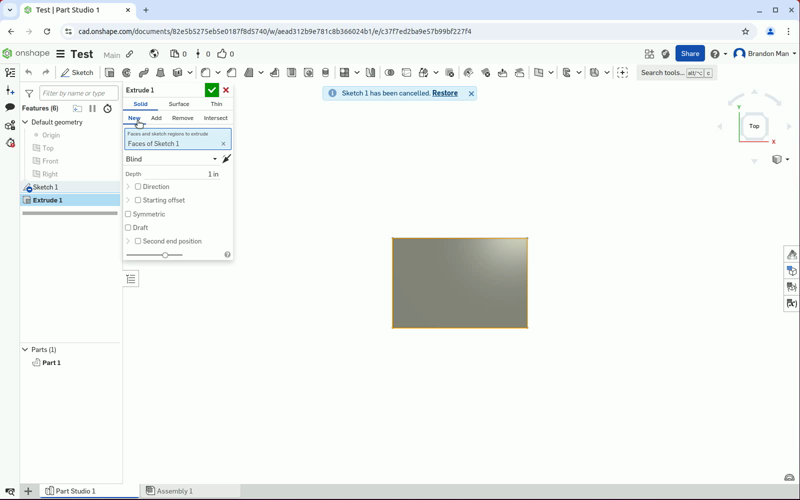
click(137, 120)
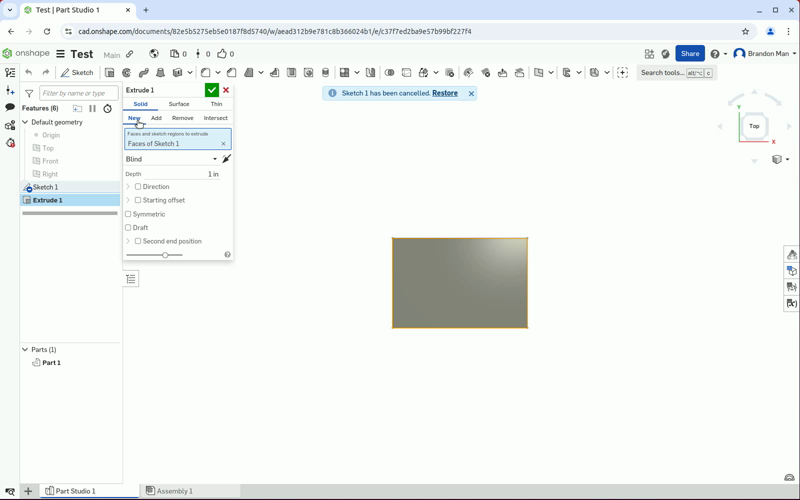
key(tab, 4)
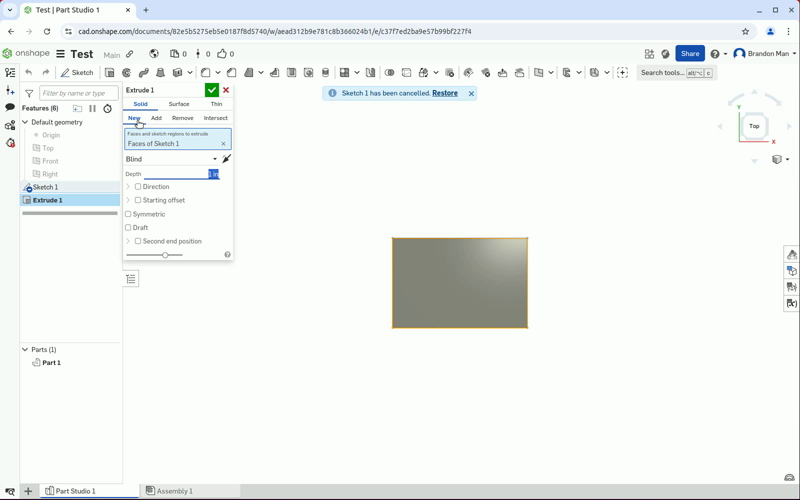
text(23.108)
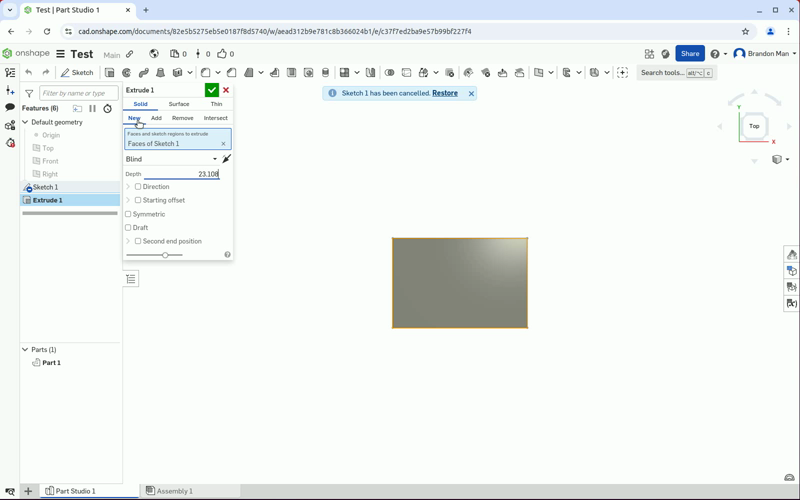
key(enter)
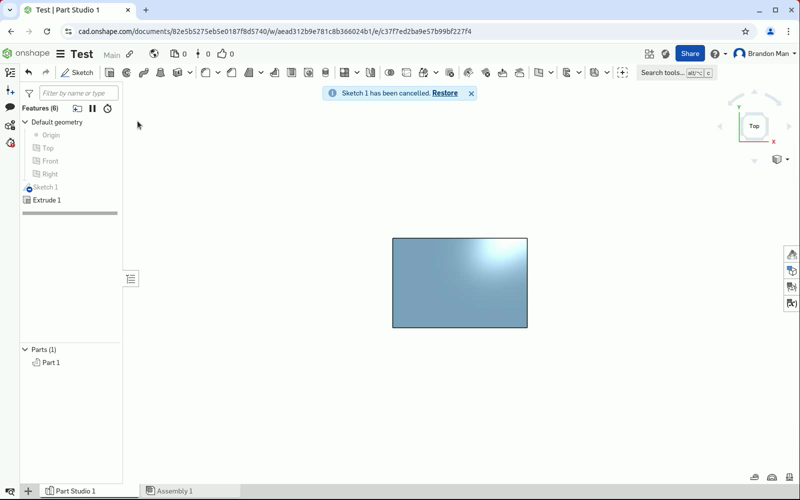
key(shift+h)
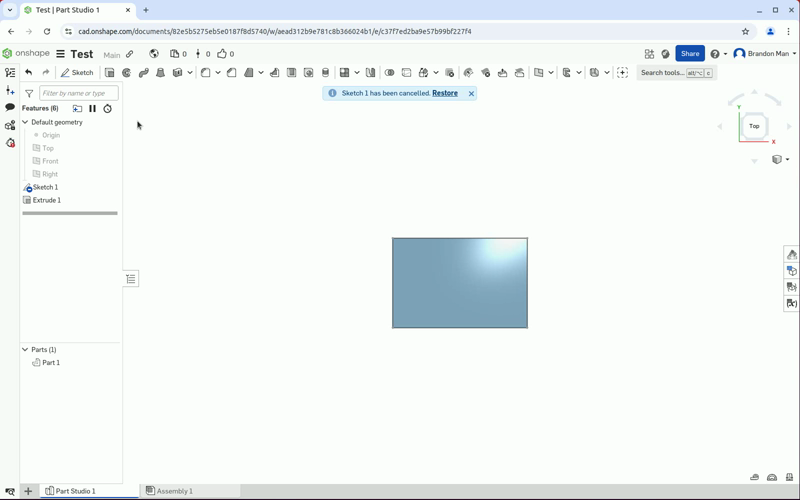
key(shift+h)
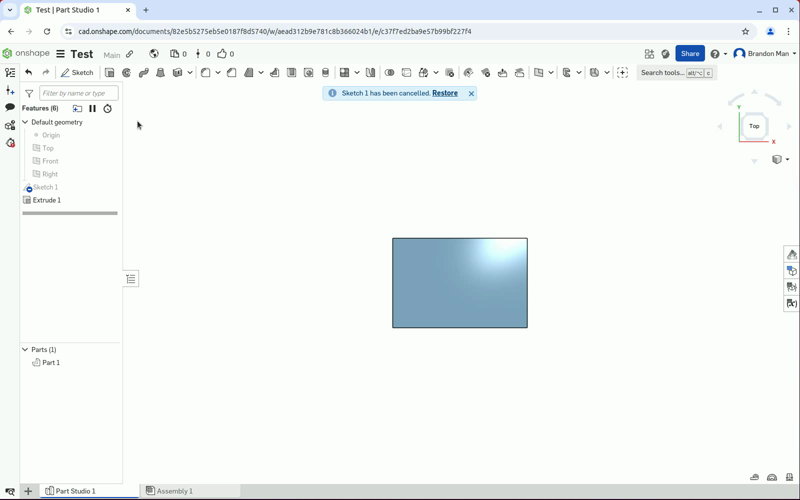
mouse_move(73, 189)
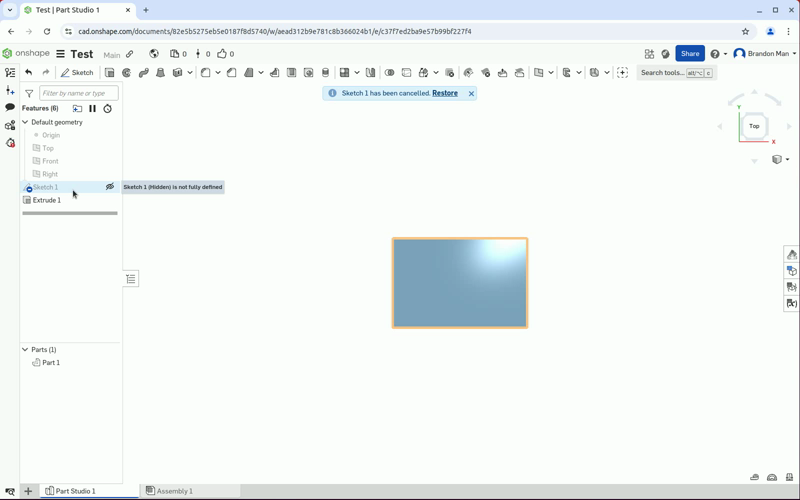
click(73, 189)
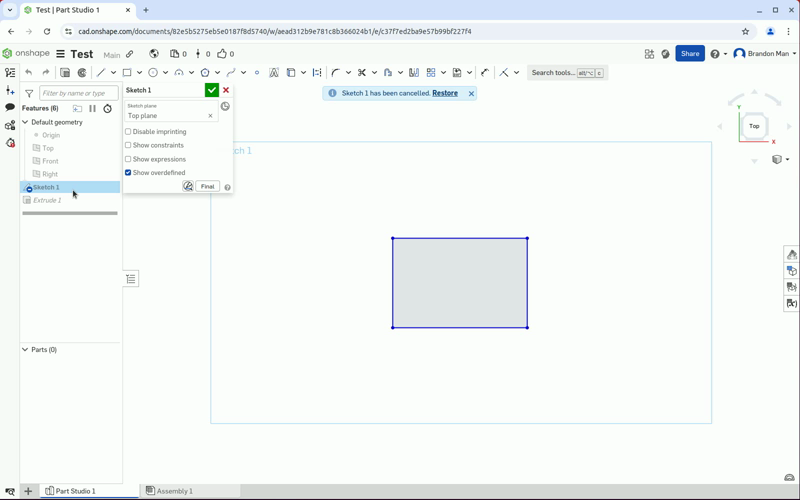
mouse_move(229, 92)
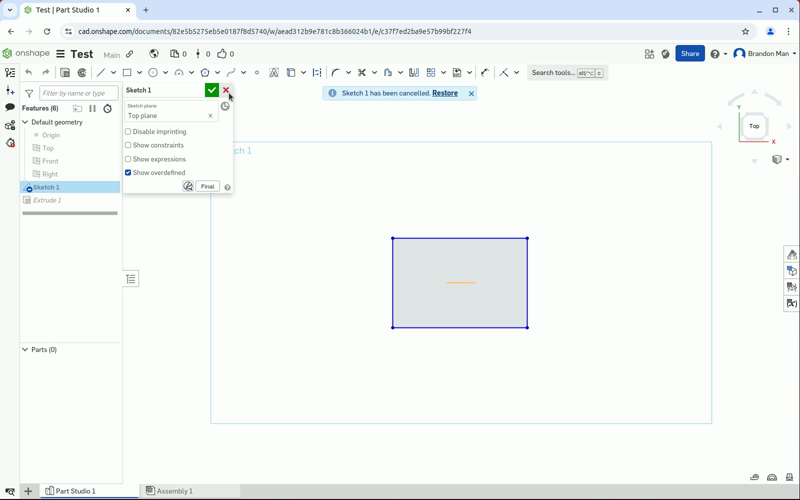
click(229, 92)
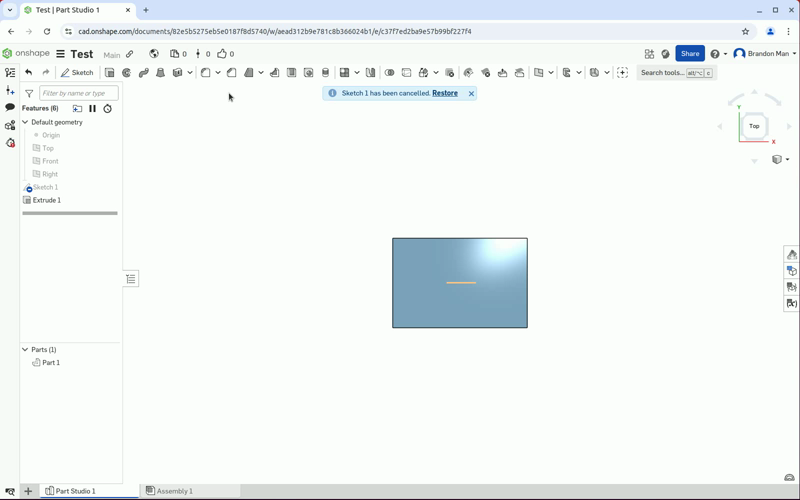
mouse_move(541, 75)
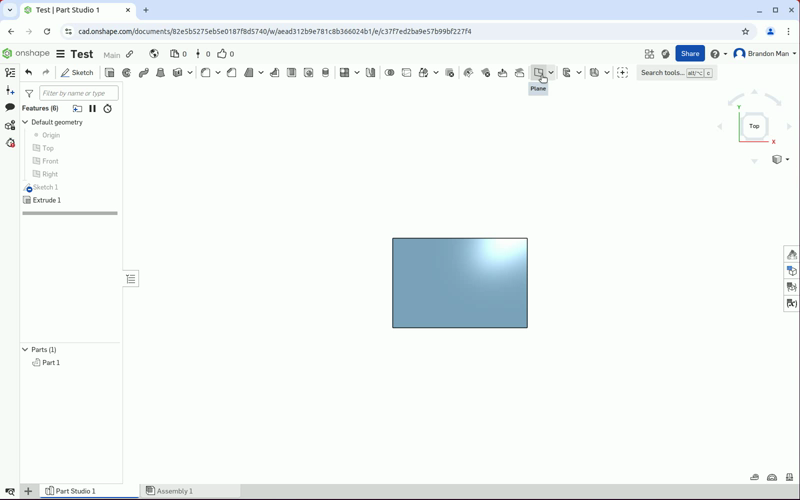
click(541, 75)
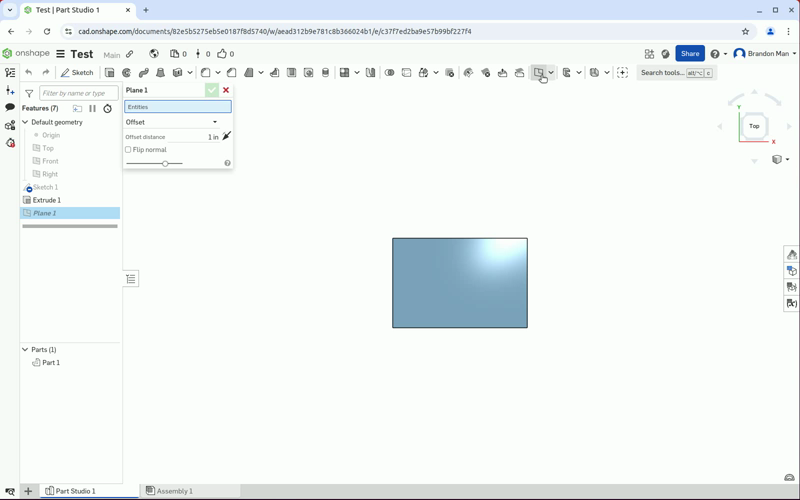
mouse_move(73, 150)
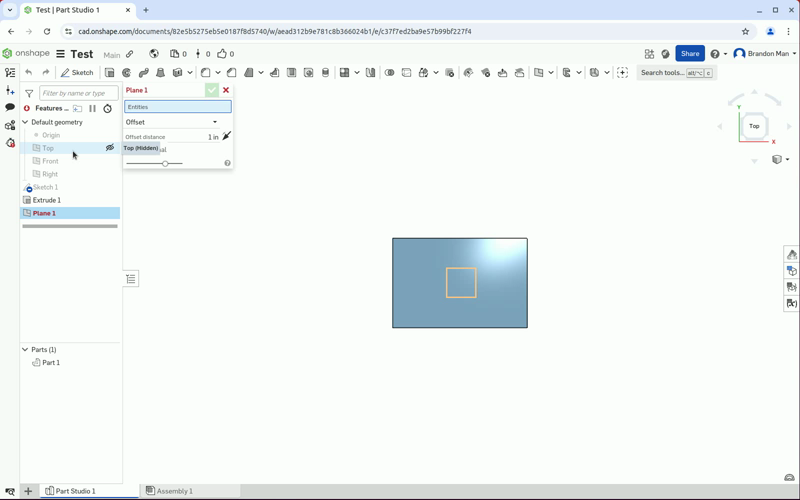
click(73, 150)
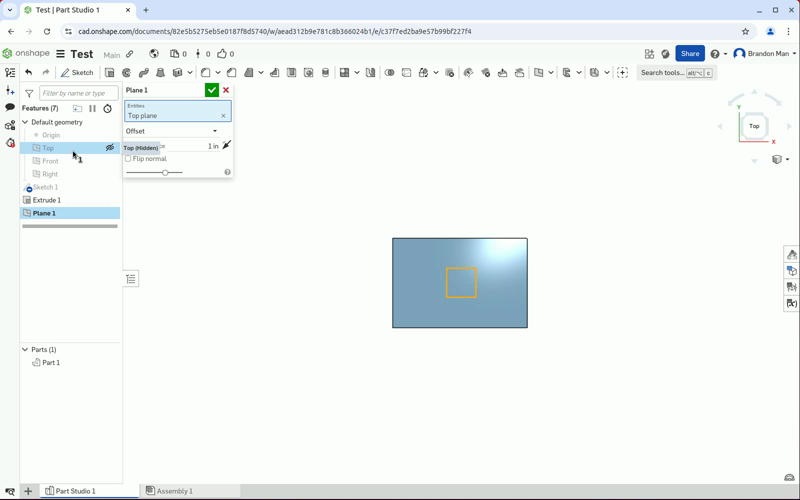
key(tab, 2)
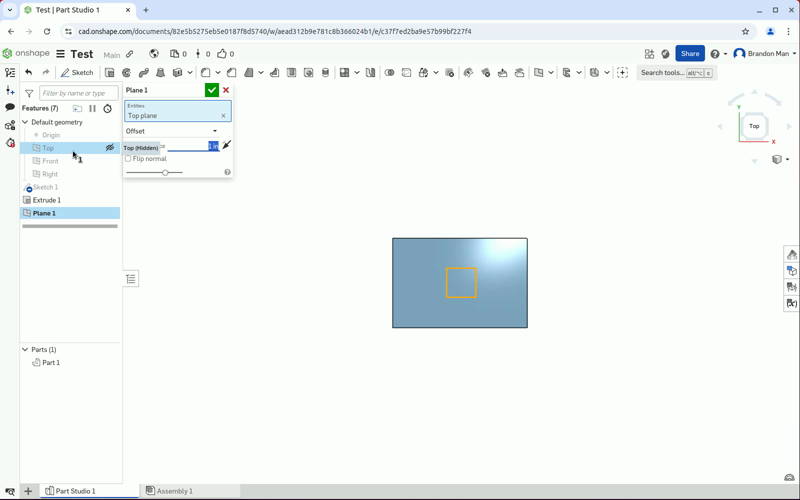
text(23.108)
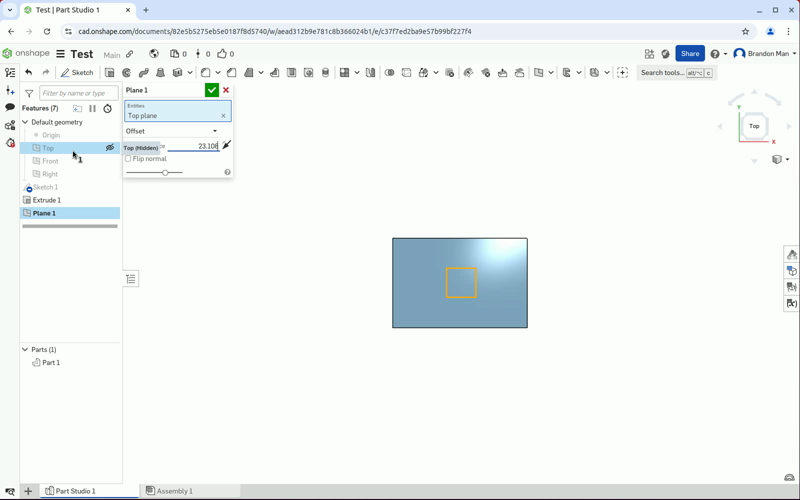
key(enter, 2)
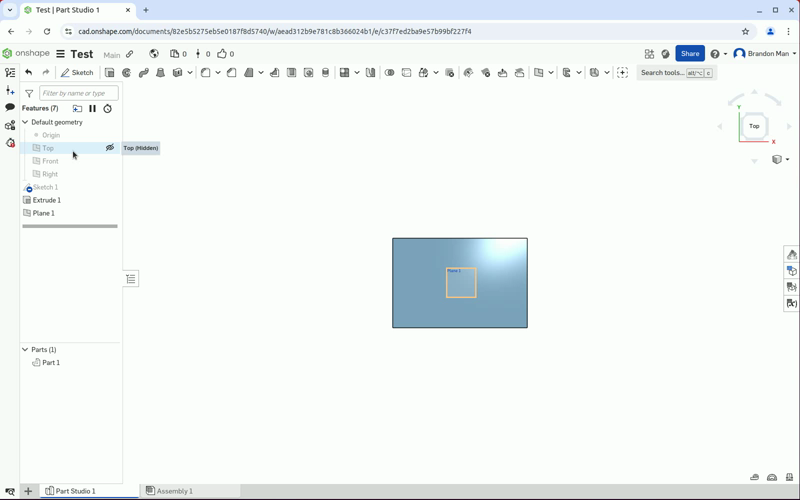
key(shift+s)
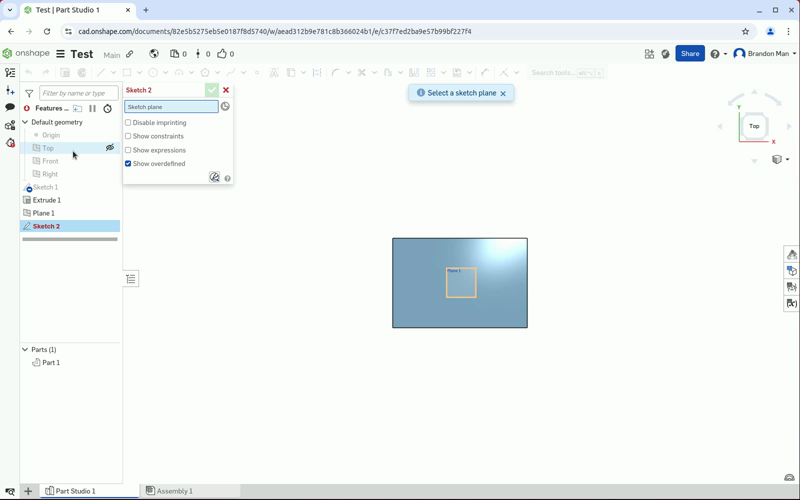
mouse_move(73, 215)
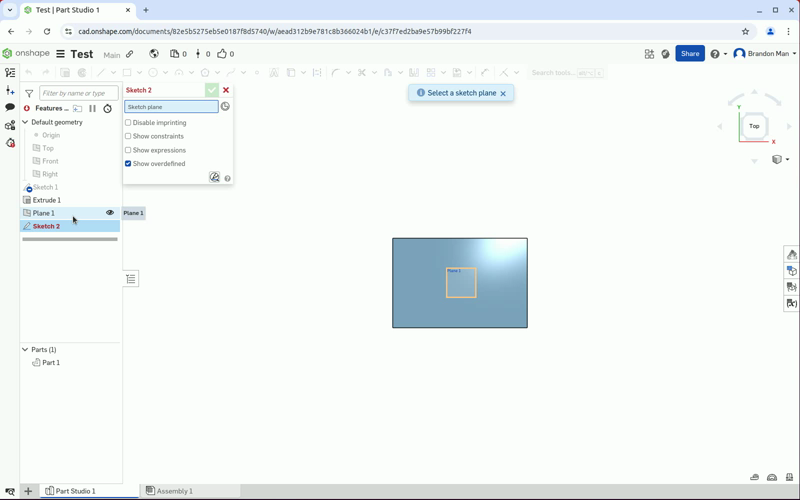
click(73, 215)
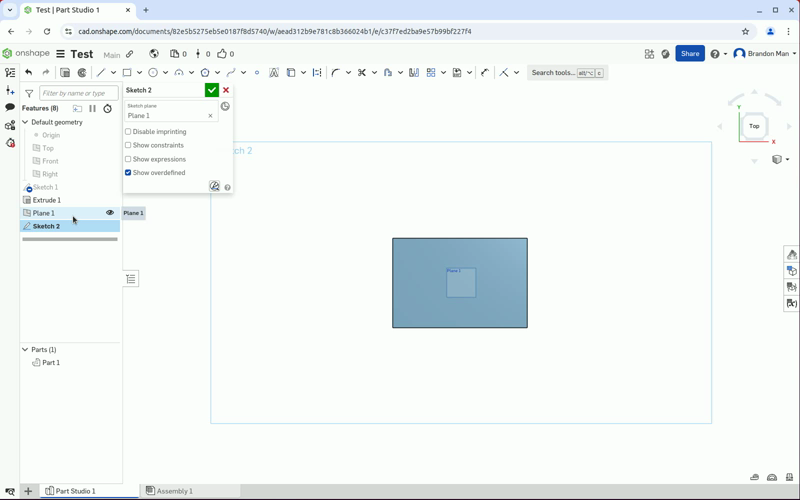
mouse_move(73, 352)
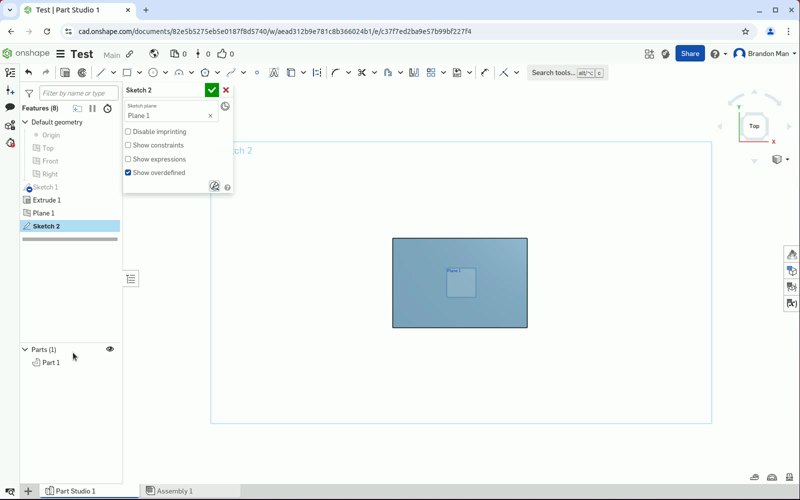
key(y)
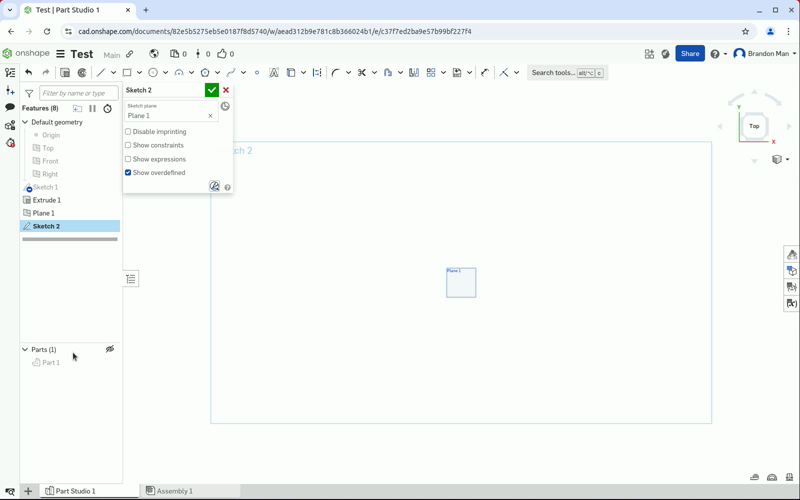
key(l)
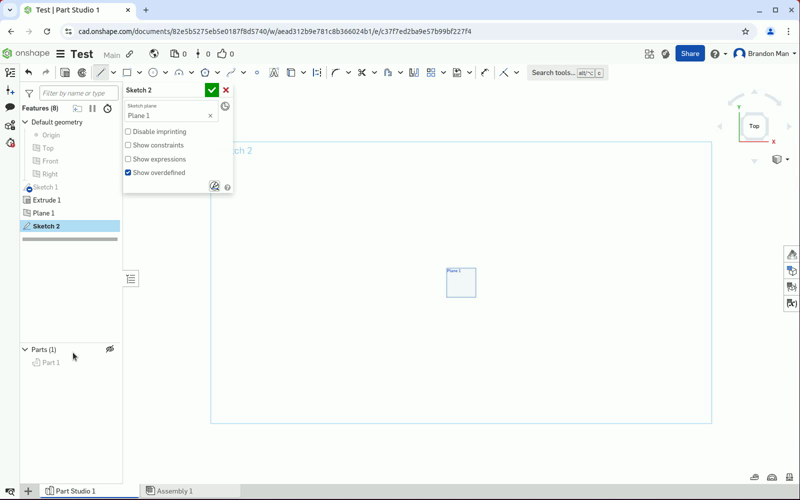
key_down(shift)
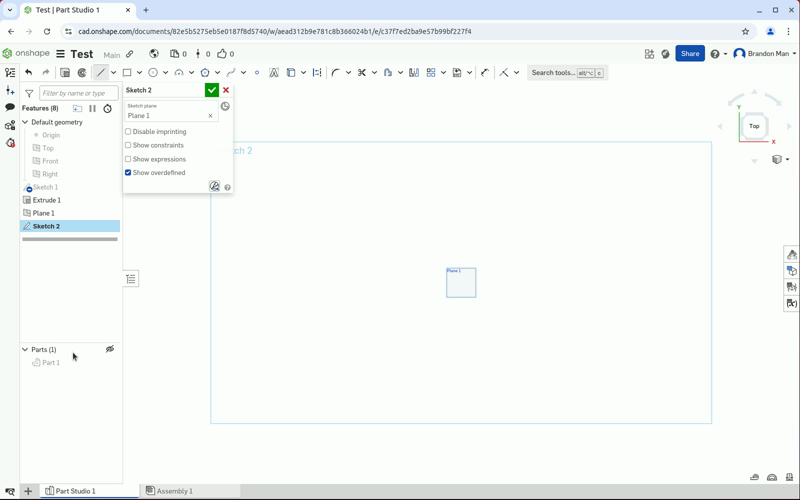
mouse_move(398, 322)
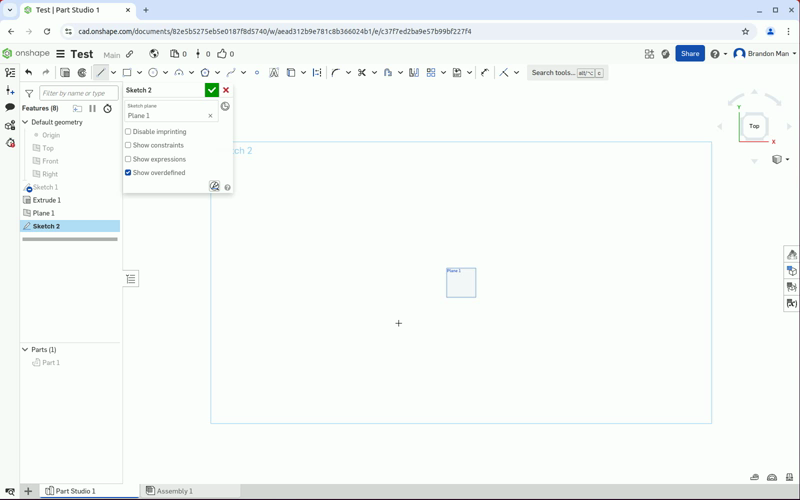
click(398, 322)
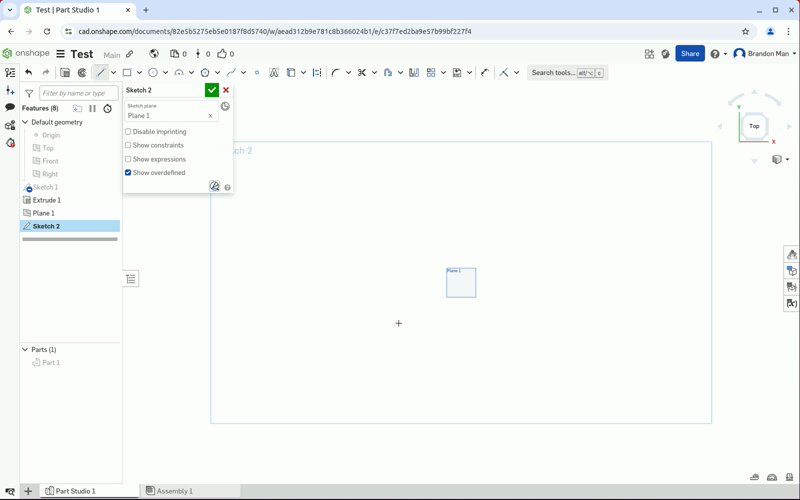
key_up(shift)
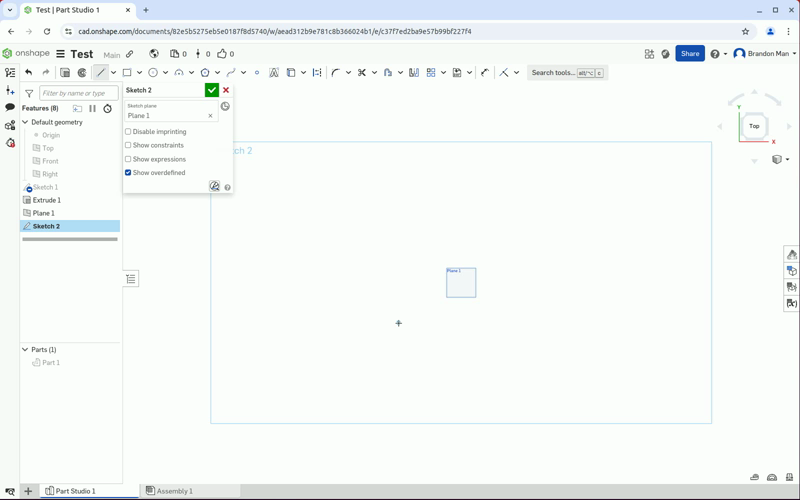
key_down(shift)
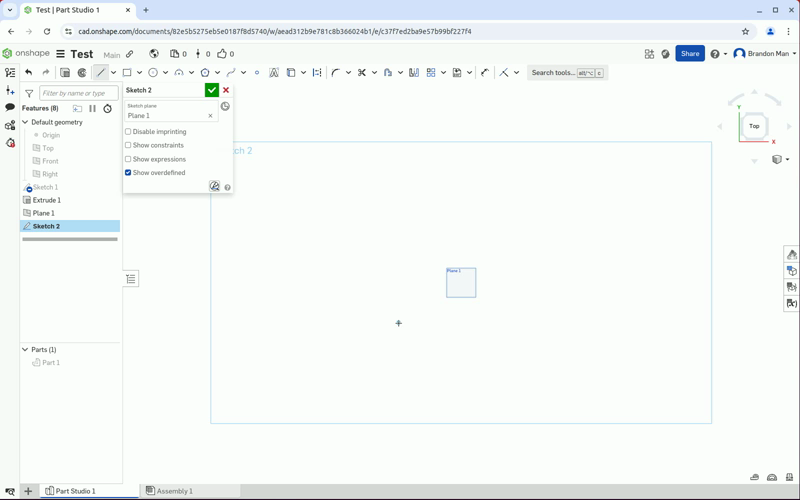
mouse_move(522, 322)
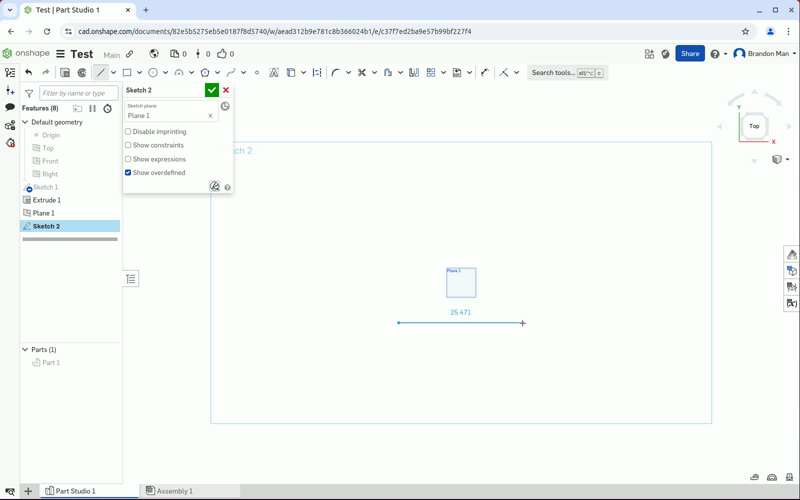
click(522, 322)
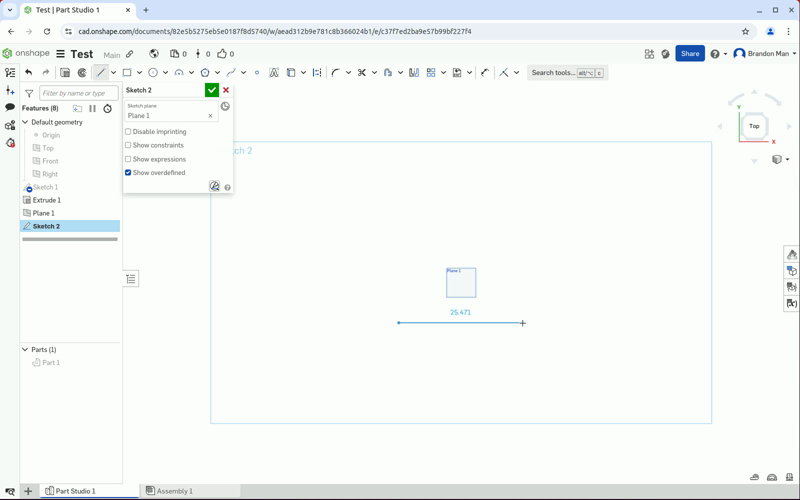
key_up(shift)
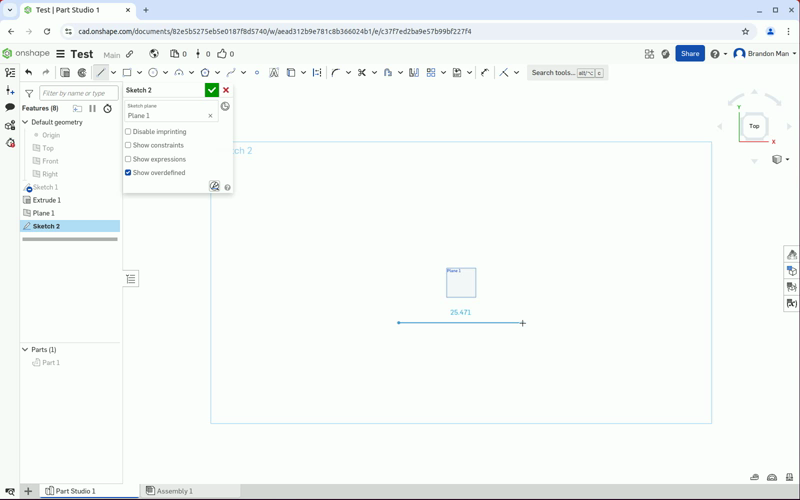
key_down(shift)
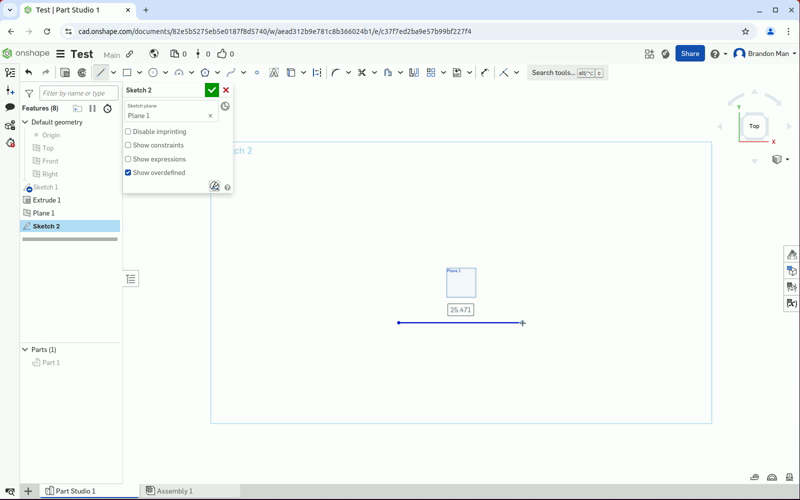
mouse_move(522, 244)
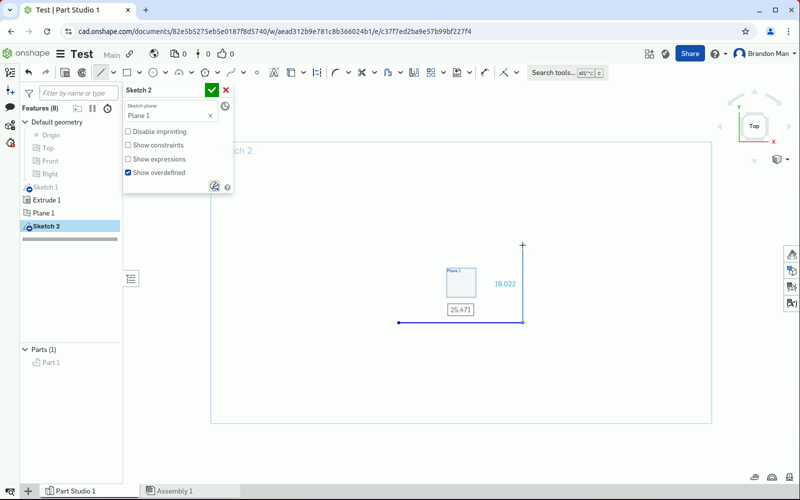
click(522, 244)
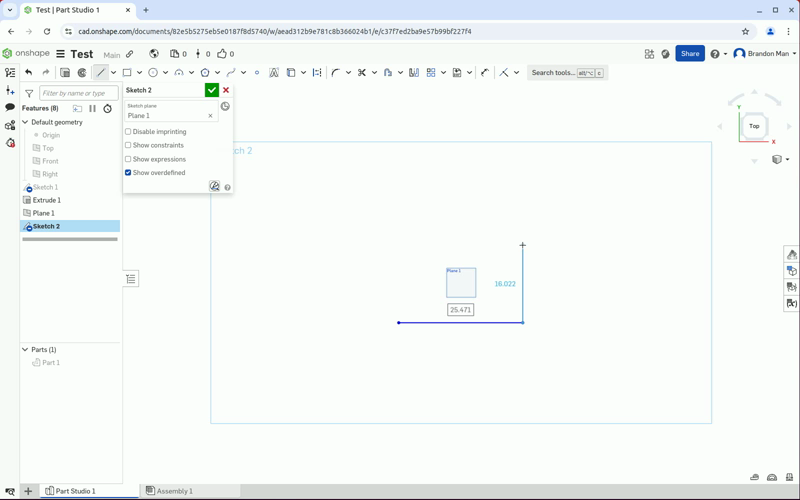
key_up(shift)
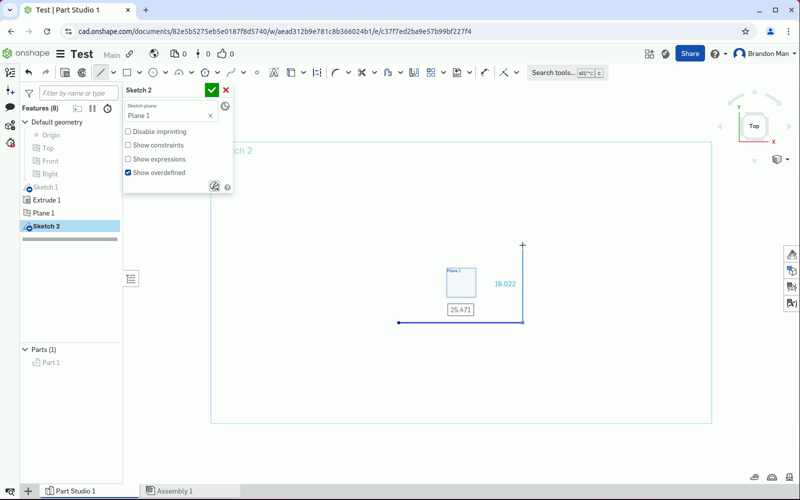
key_down(shift)
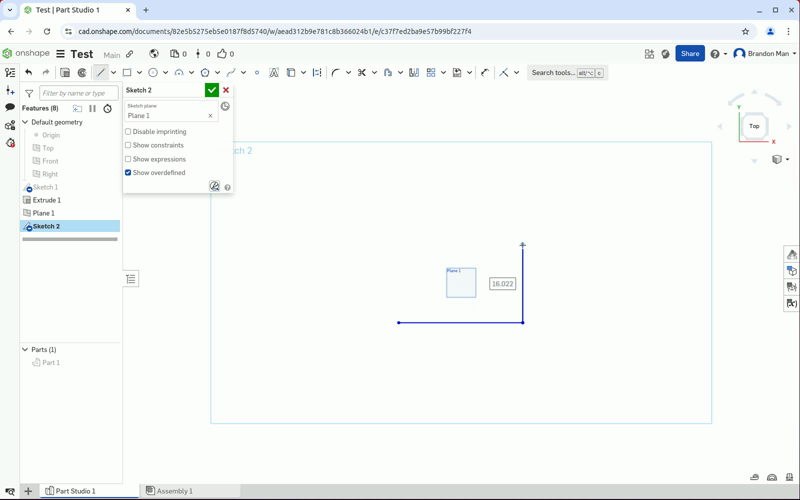
mouse_move(398, 244)
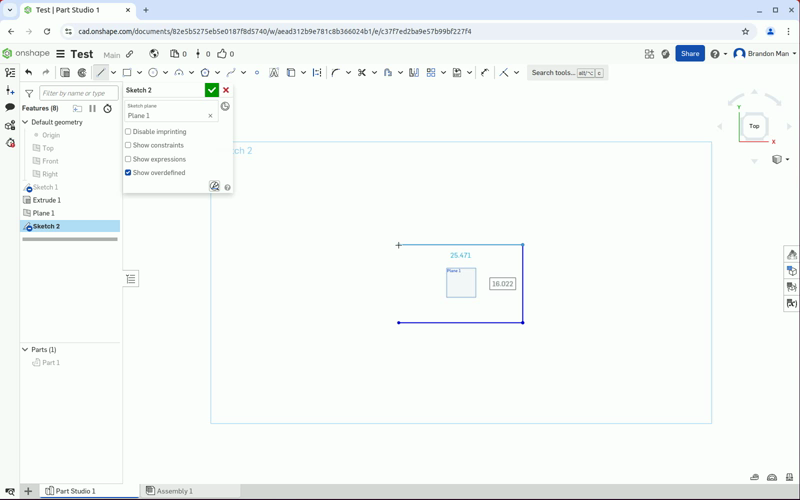
click(398, 244)
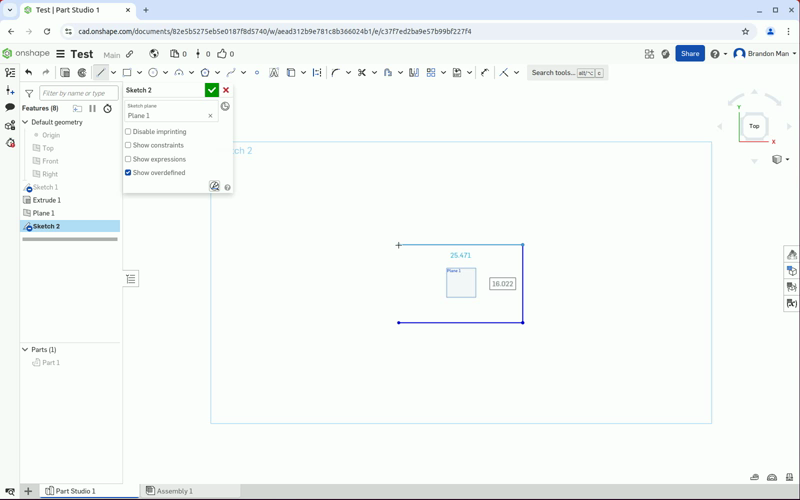
key_up(shift)
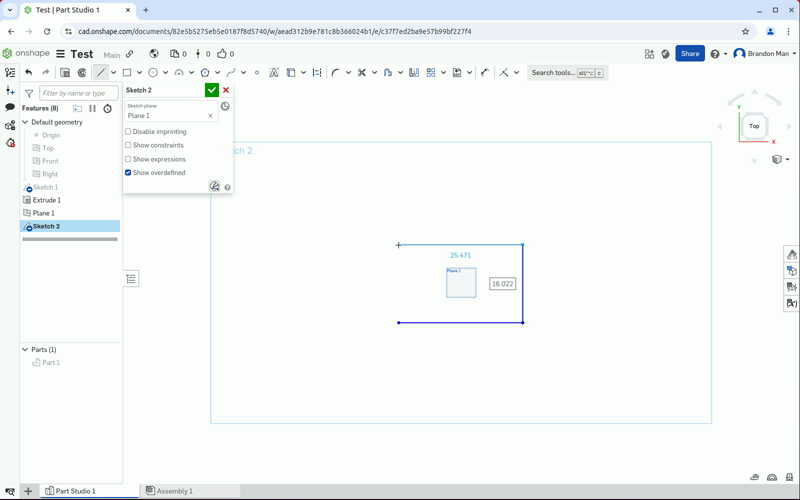
key_down(shift)
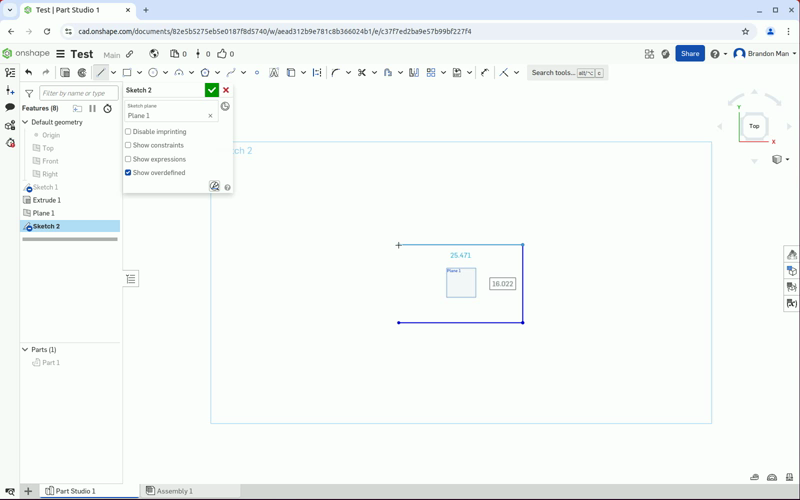
mouse_move(398, 322)
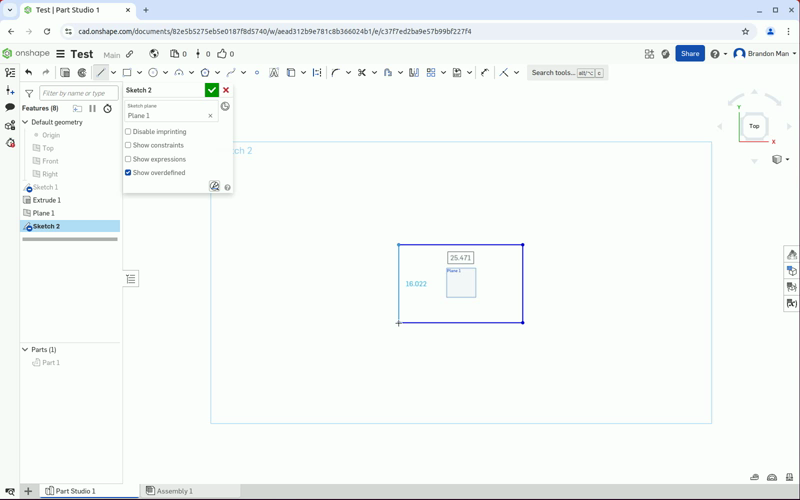
key_up(shift)
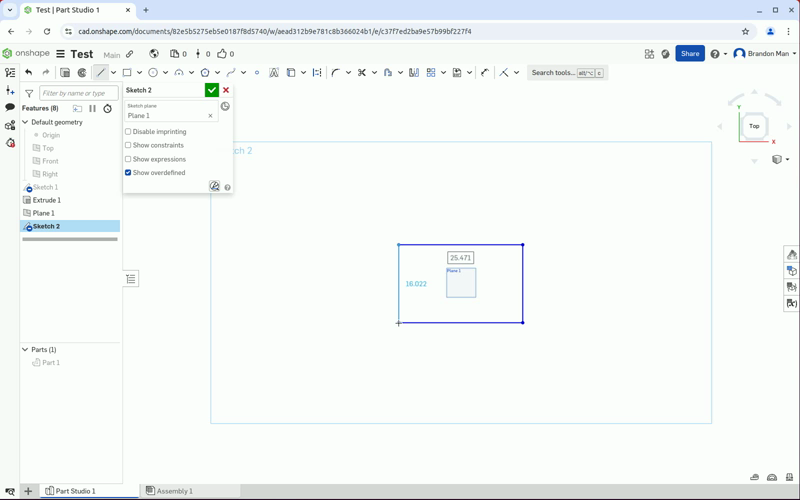
click(398, 322)
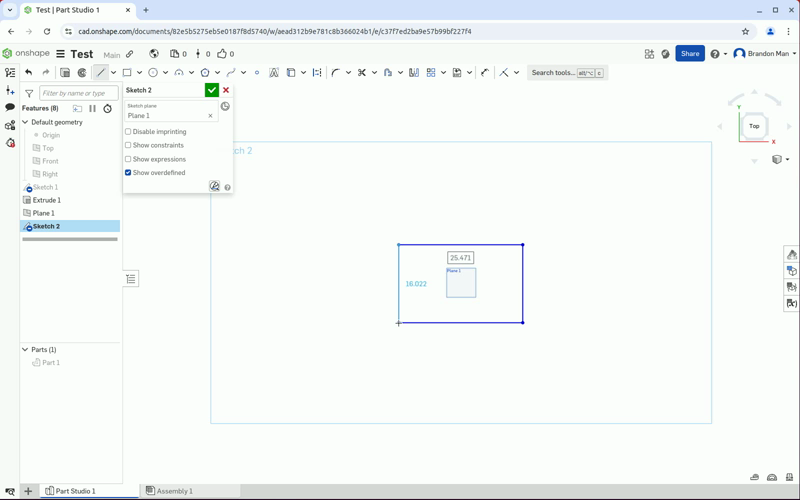
key(esc)
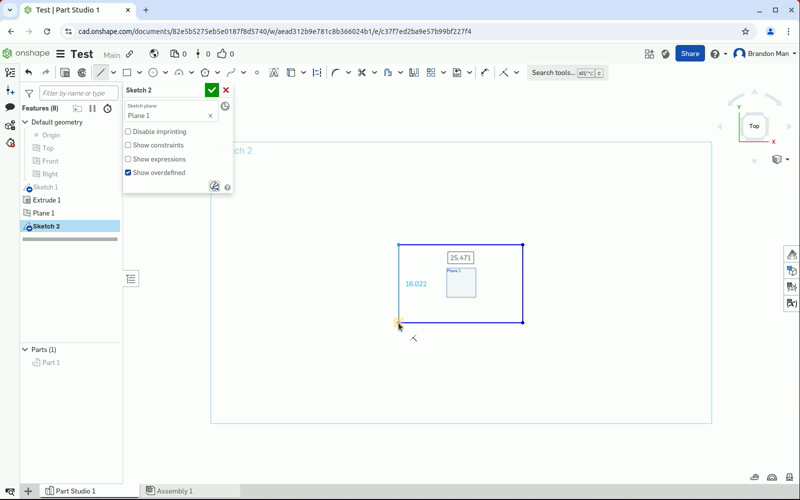
mouse_move(485, 252)
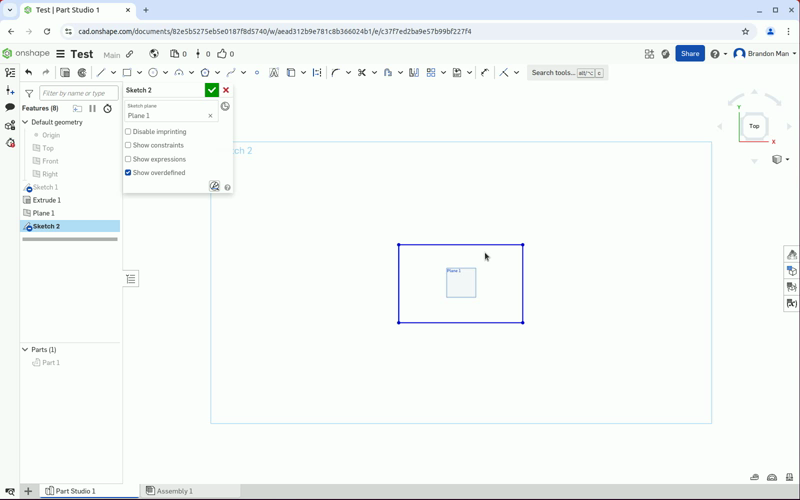
click(485, 252)
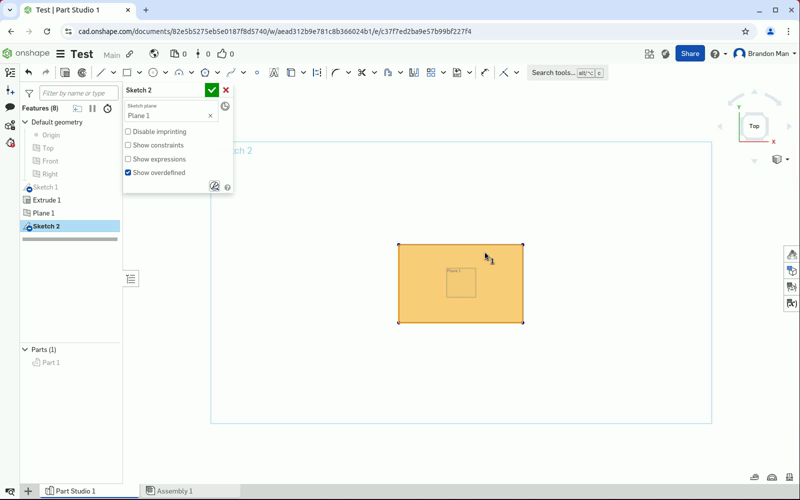
mouse_move(73, 352)
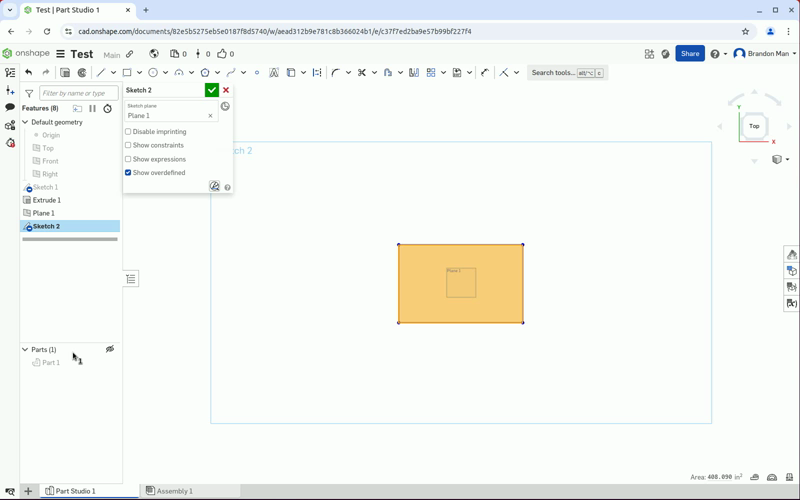
key(shift+y)
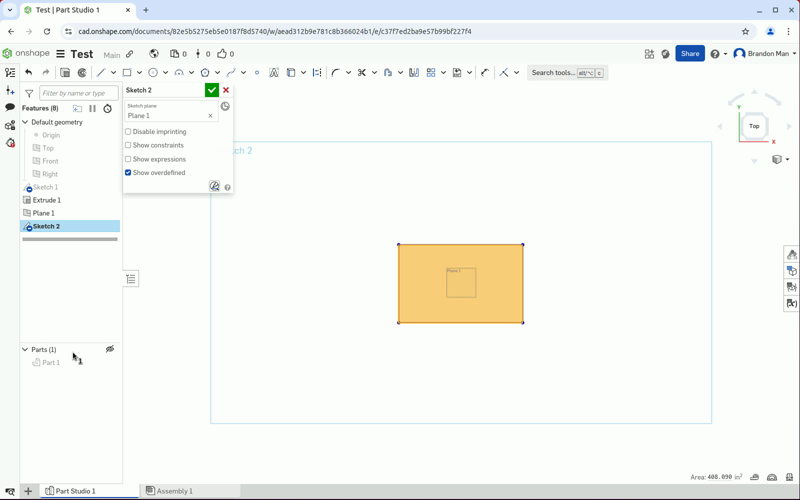
key(shift+e)
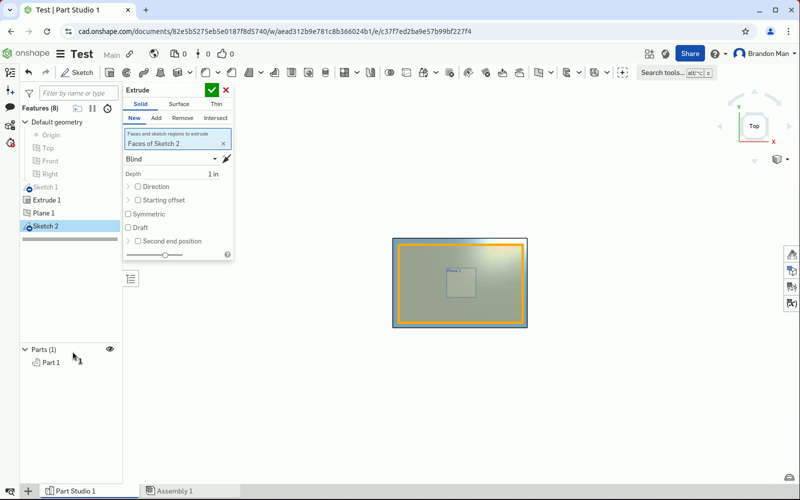
mouse_move(143, 106)
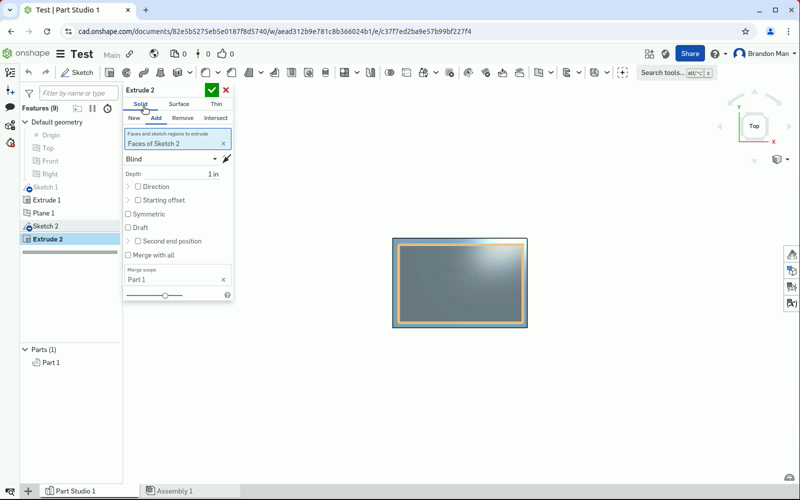
click(143, 106)
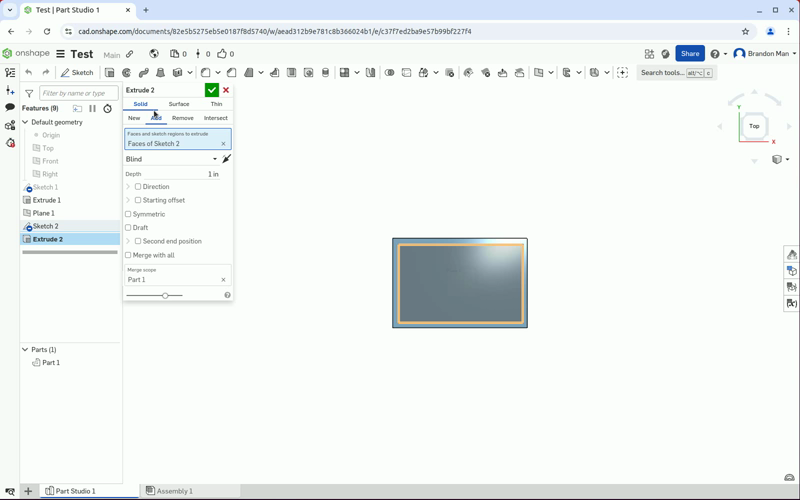
mouse_move(186, 120)
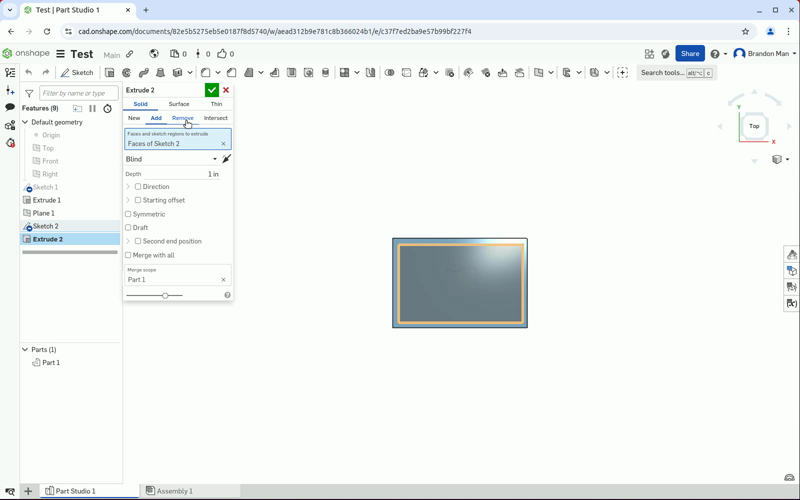
click(186, 120)
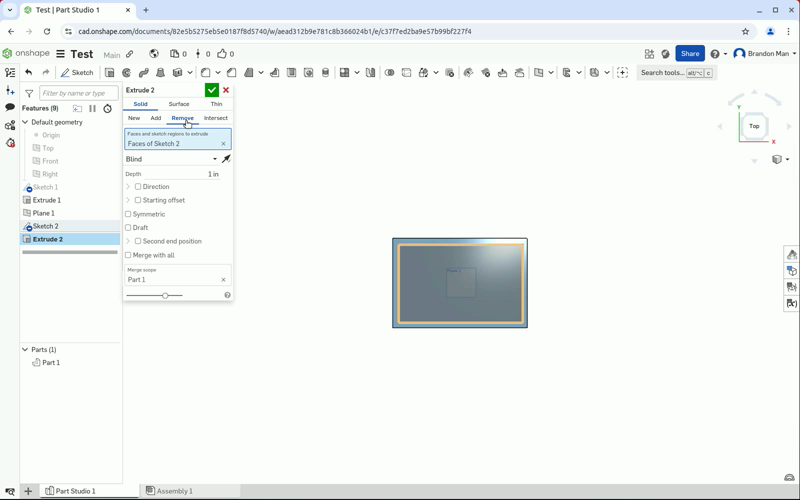
key(tab, 4)
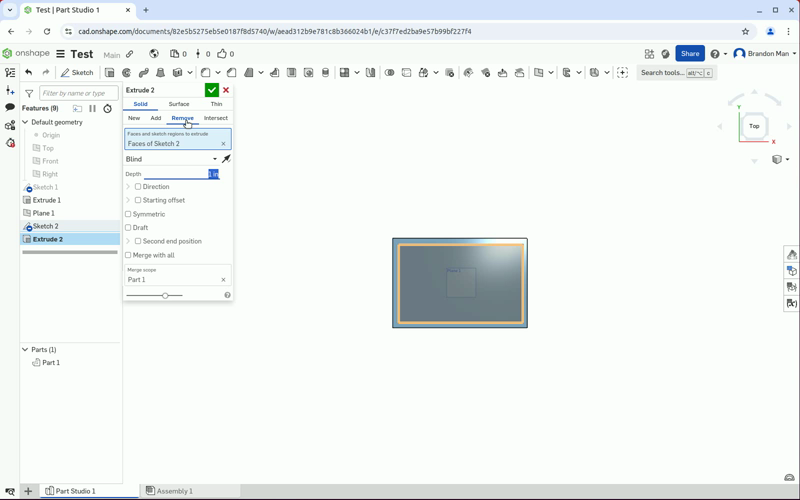
text(20.701)
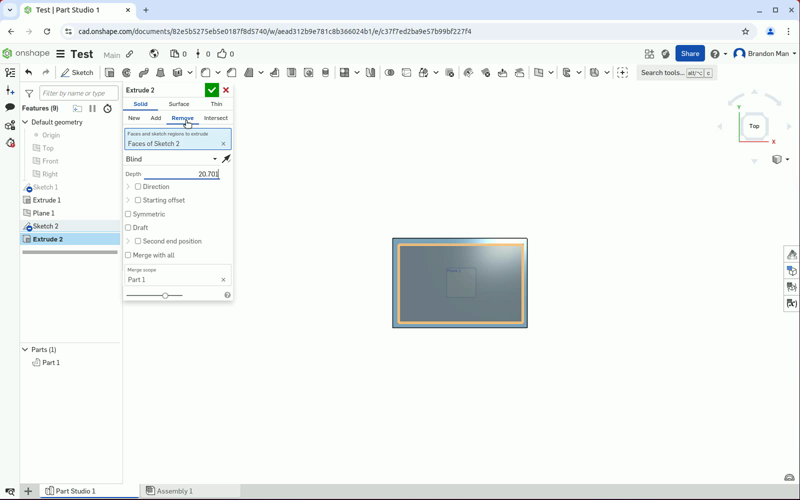
key(tab, 6)
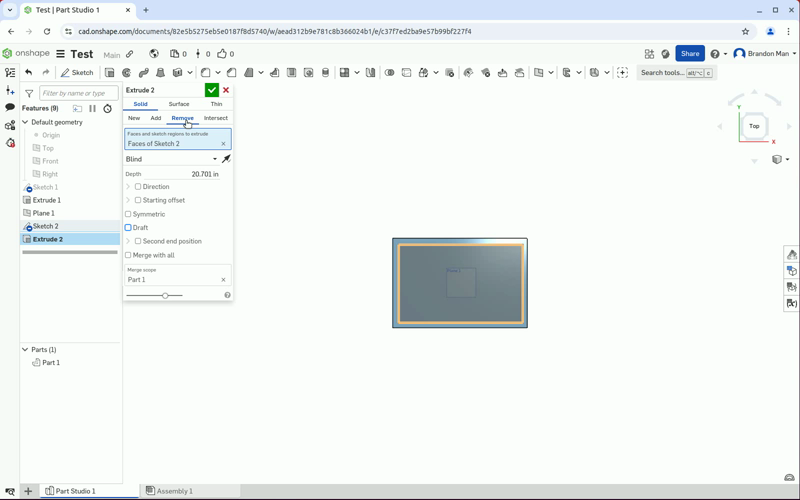
key(space)
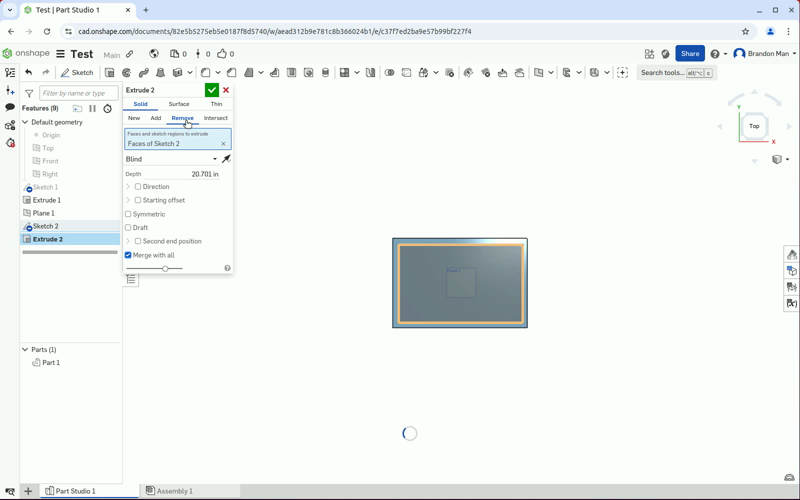
key(enter)
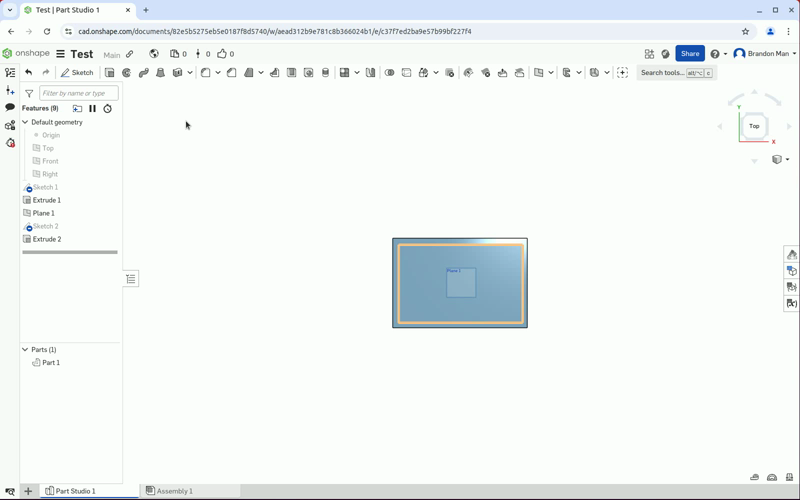
key(shift+h)
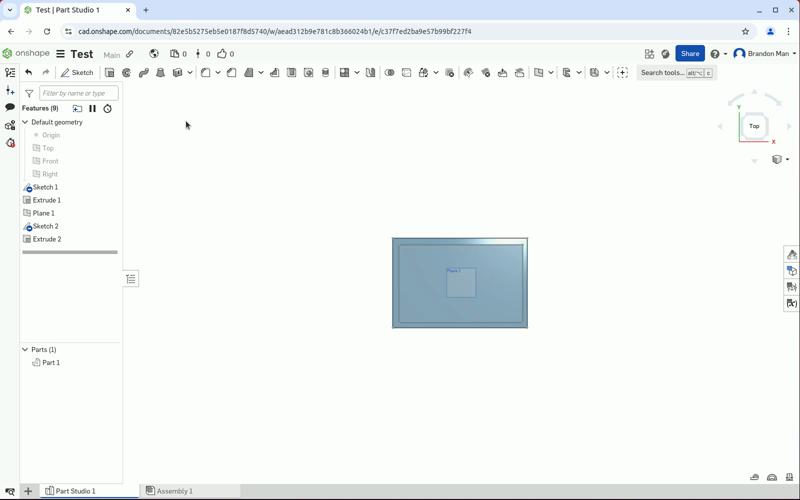
key(shift+h)
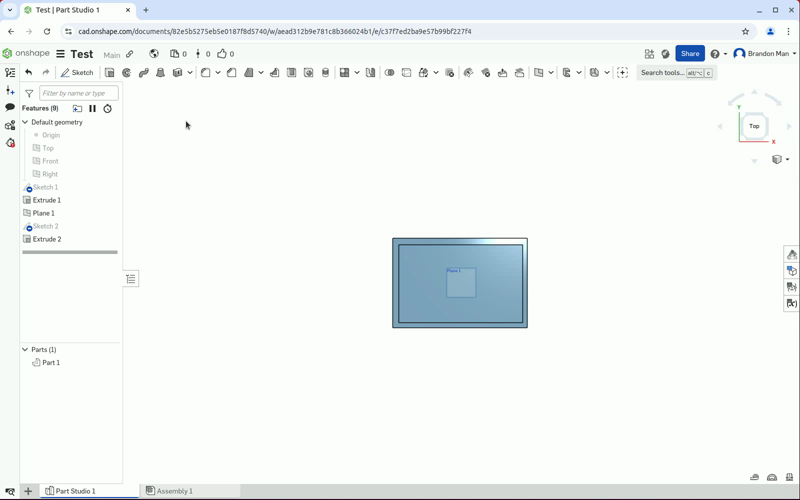
mouse_move(73, 189)
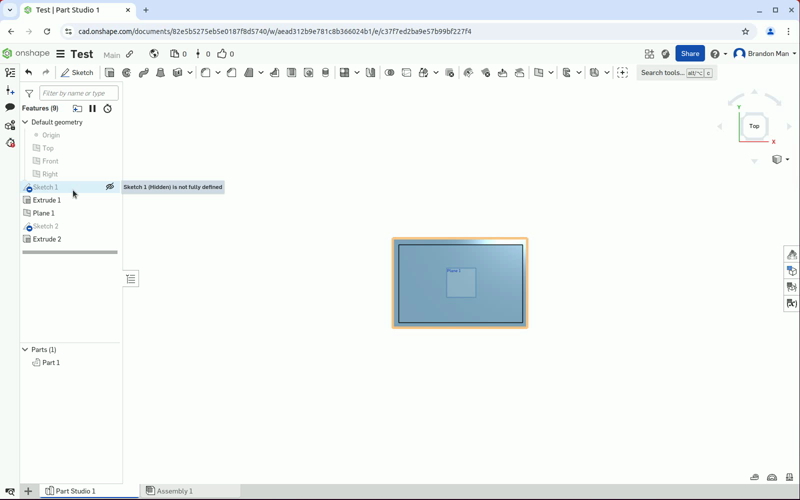
click(73, 189)
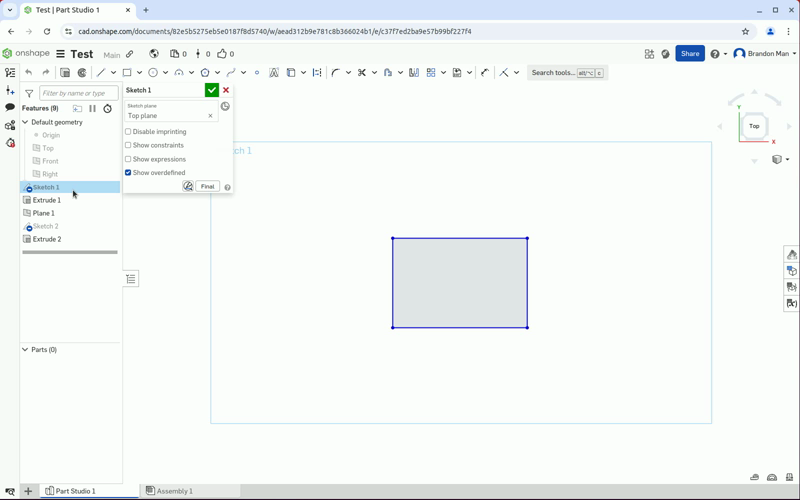
mouse_move(229, 92)
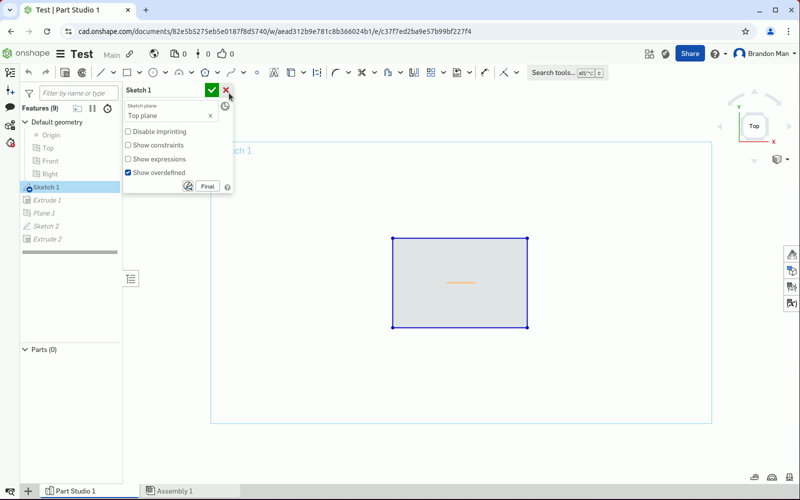
click(229, 92)
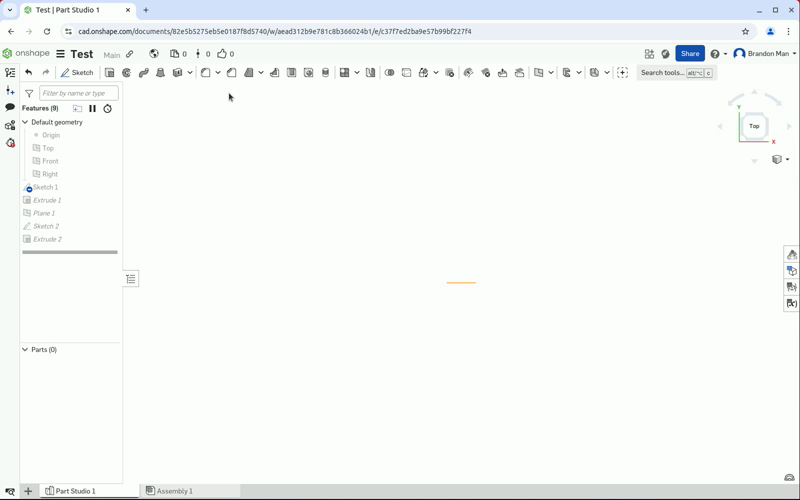
mouse_move(73, 352)
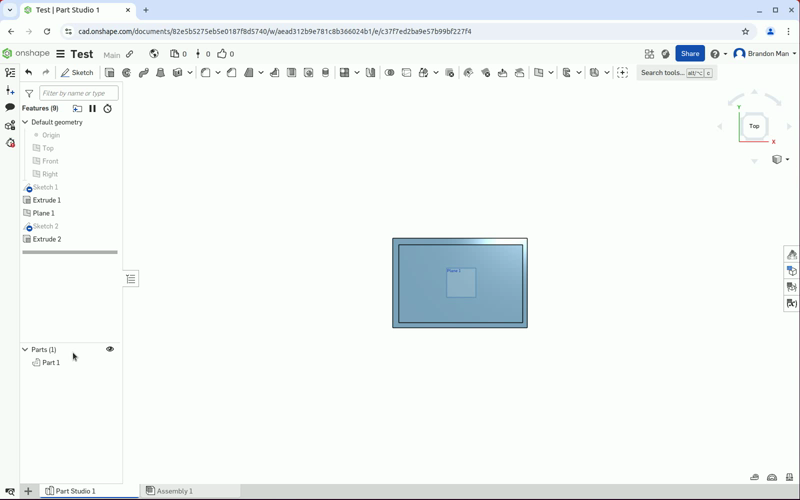
key(y)
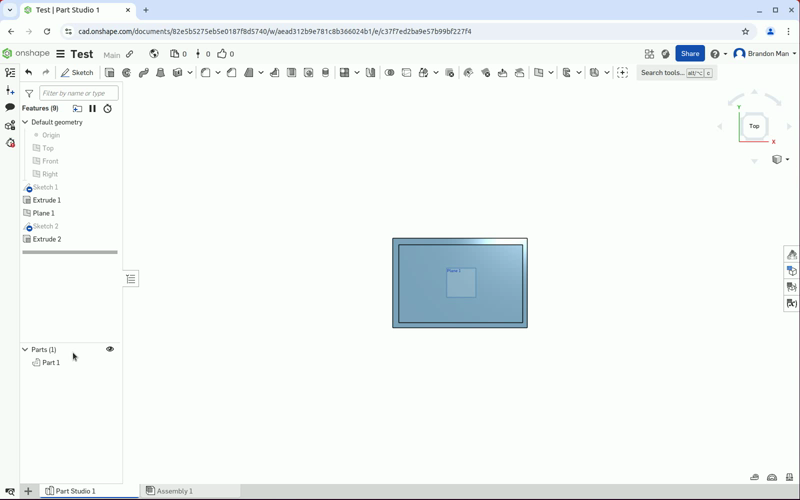
key(shift+p)
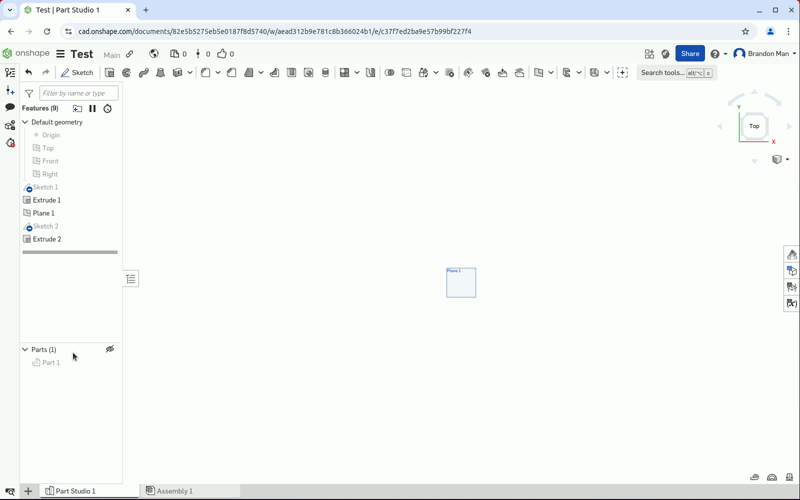
key(space)
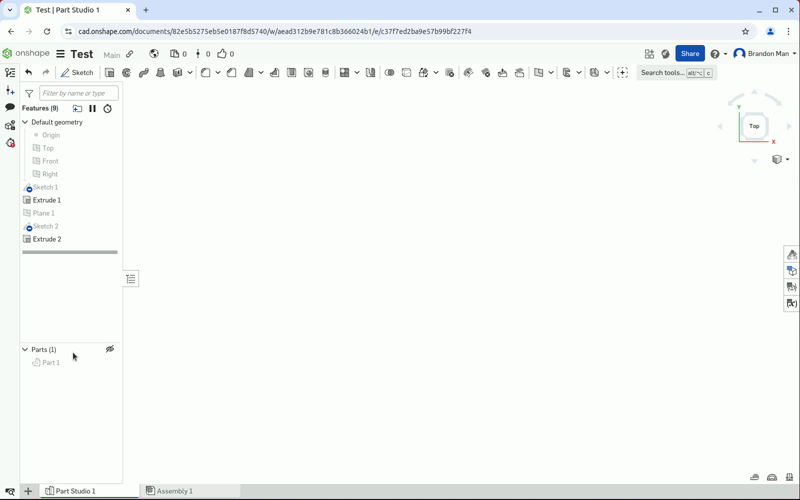
key_down(shift)
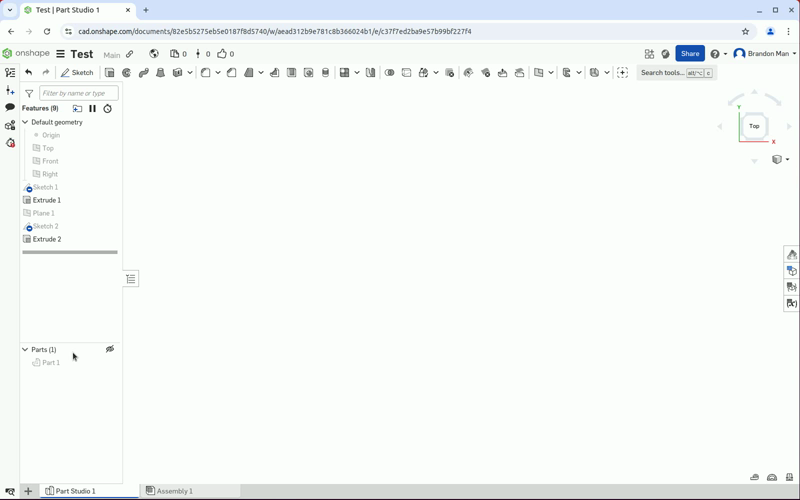
key(up)
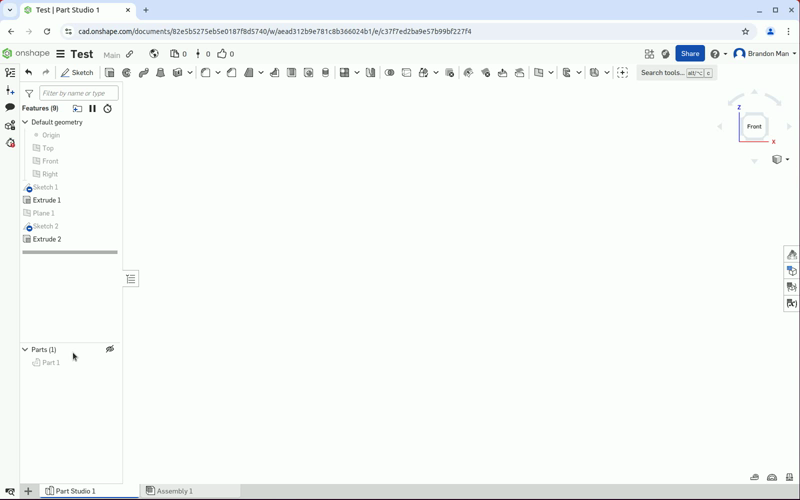
key_up(shift)
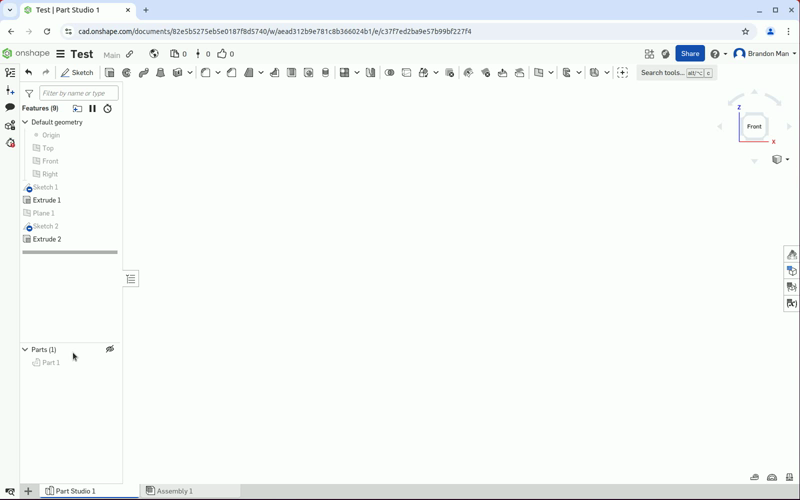
mouse_move(73, 352)
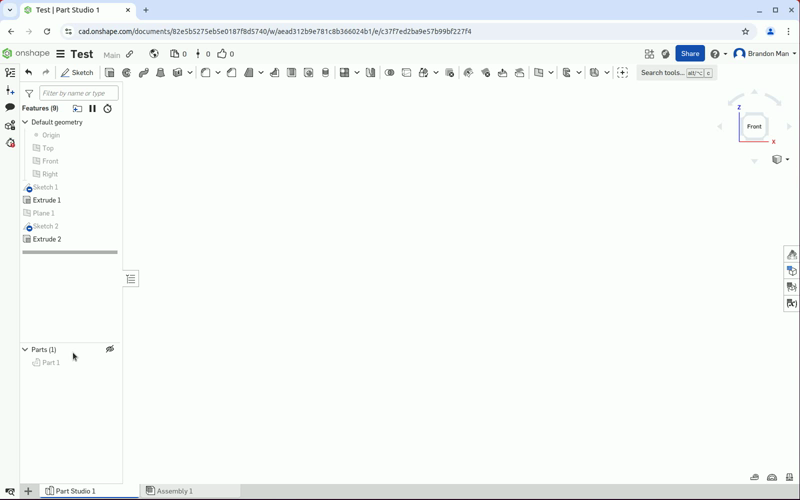
key(shift+y)
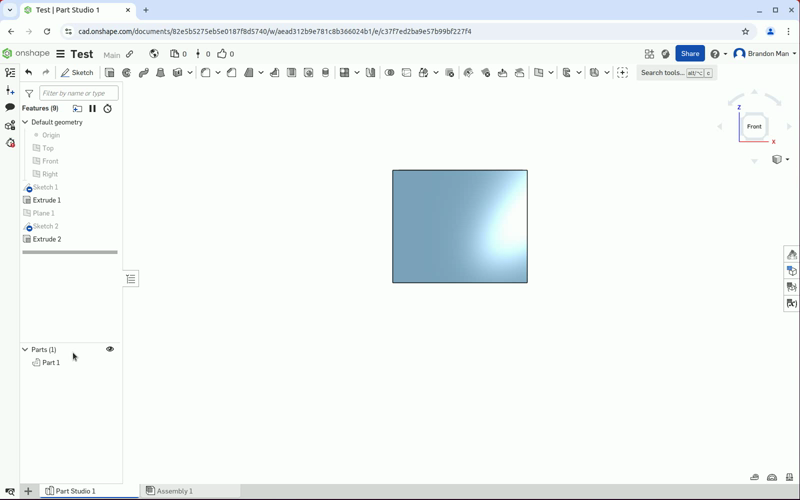
mouse_move(541, 75)
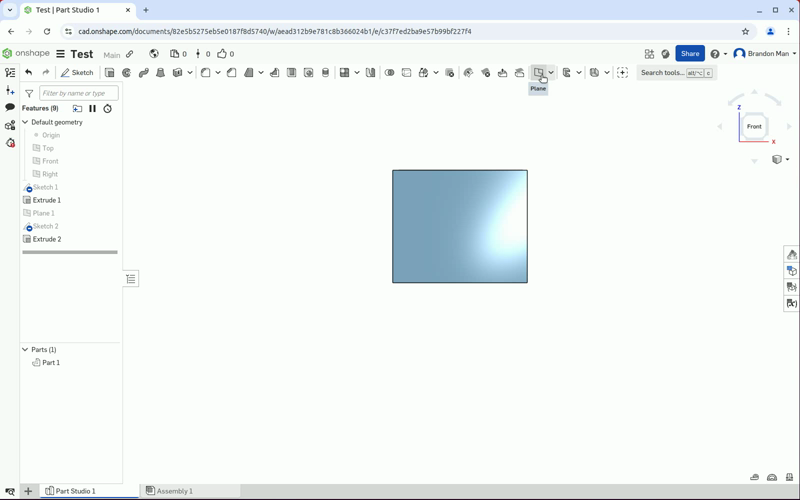
click(541, 75)
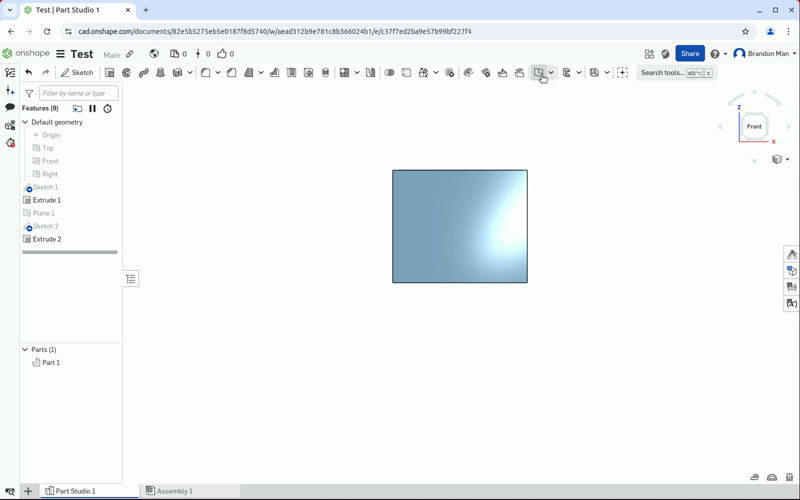
mouse_move(73, 163)
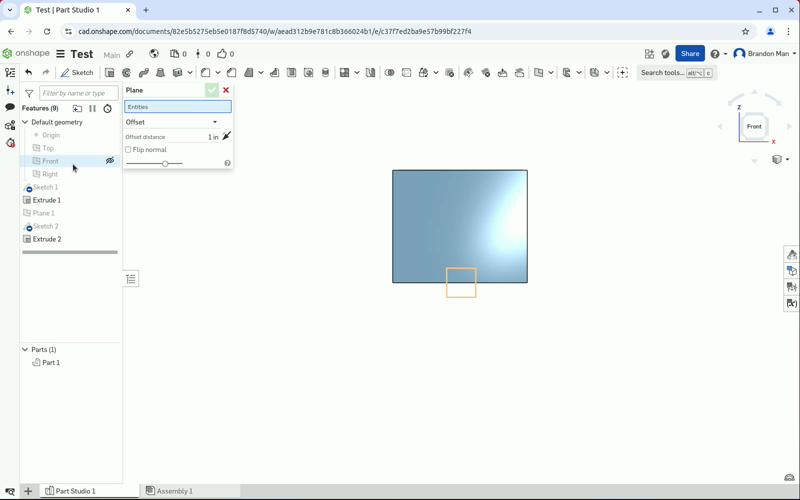
click(73, 163)
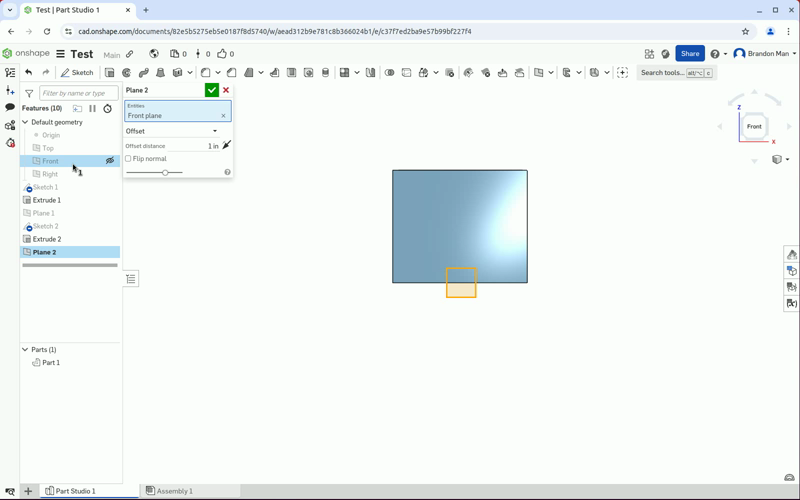
key(tab, 2)
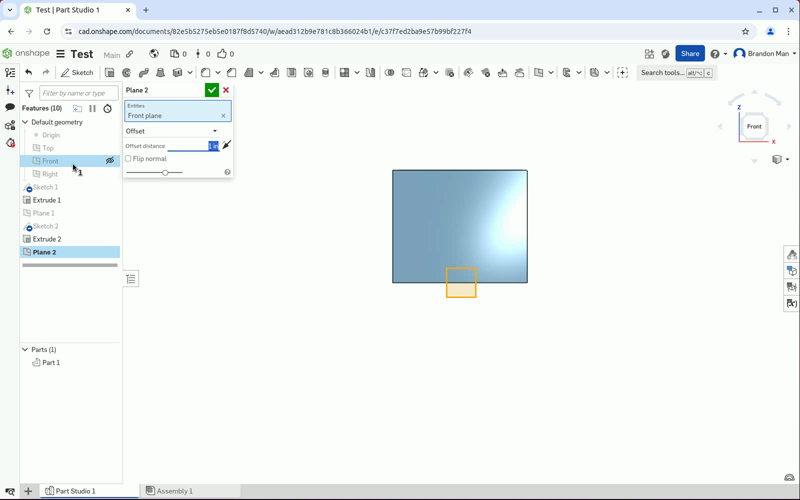
text(9.151)
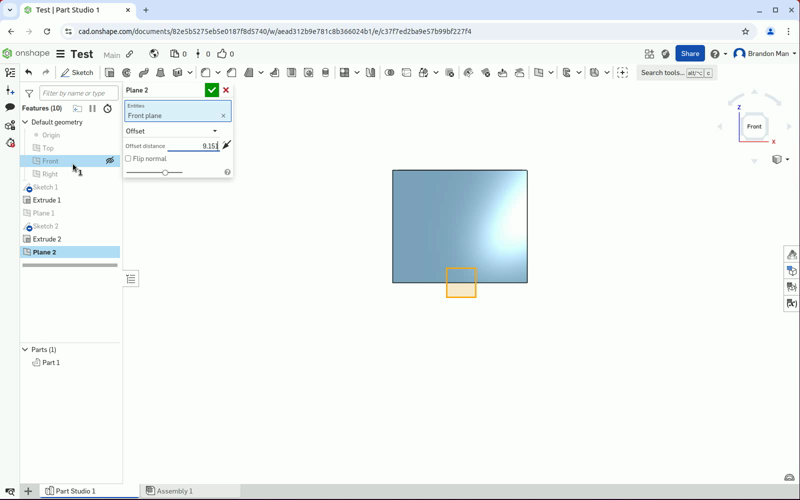
key(enter, 2)
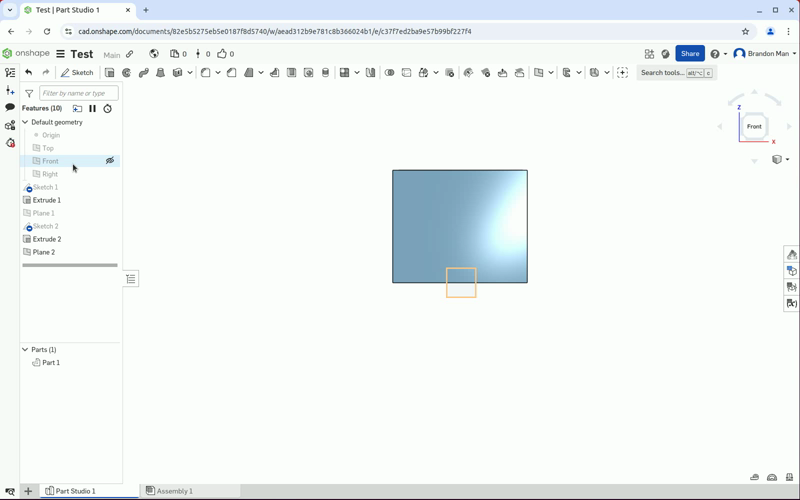
key(shift+s)
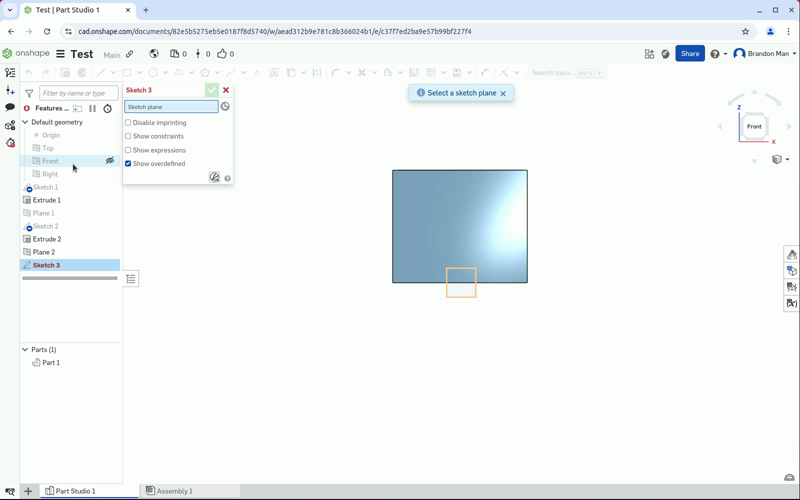
mouse_move(73, 254)
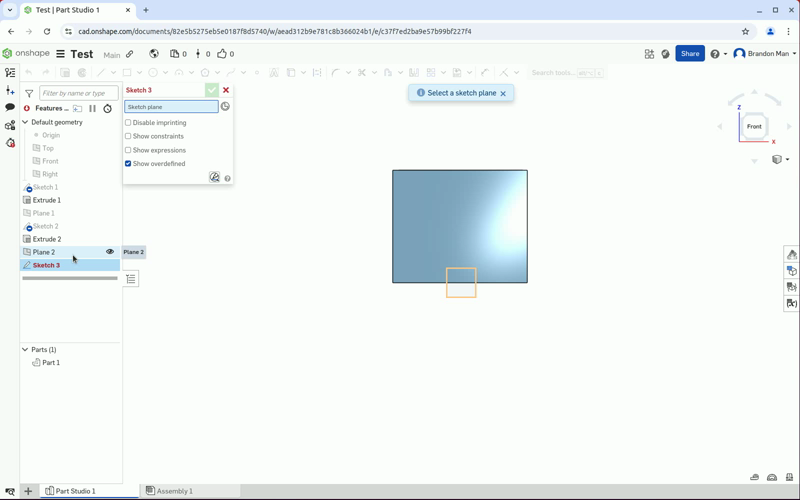
click(73, 254)
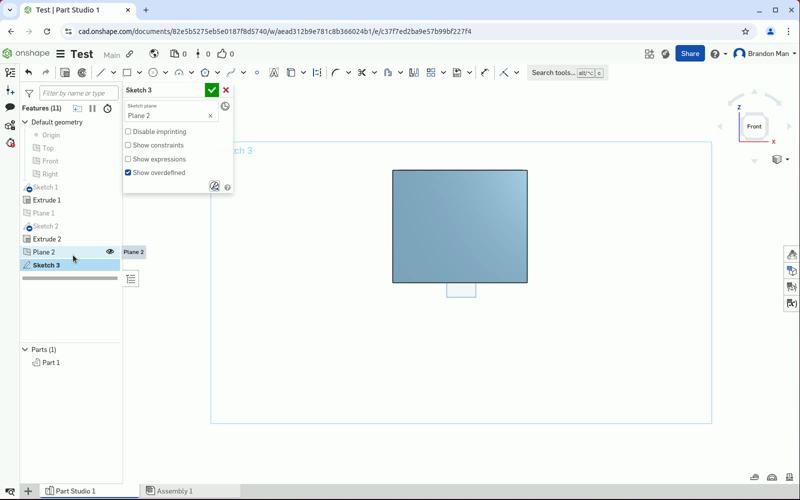
mouse_move(73, 352)
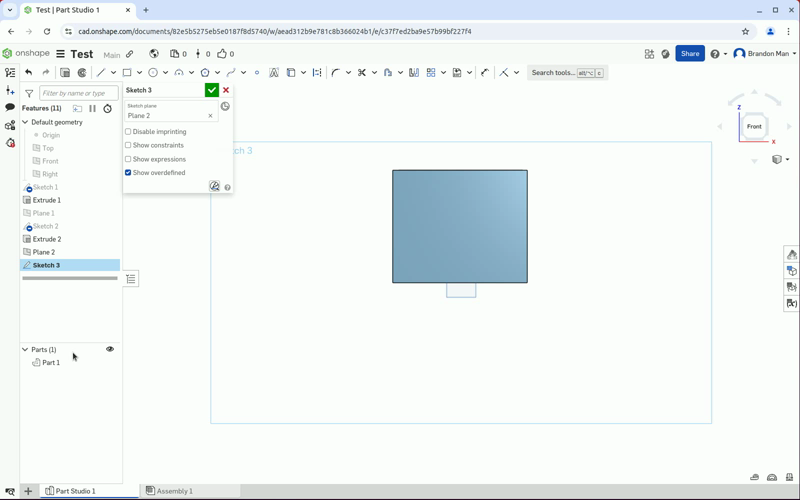
key(y)
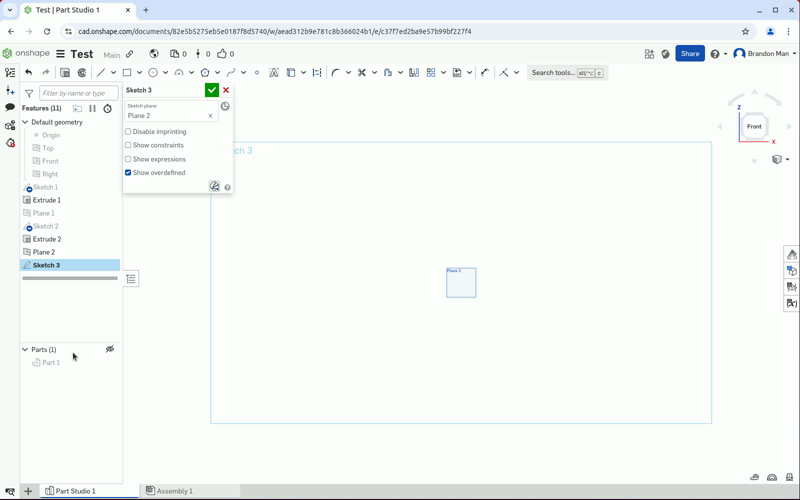
key(l)
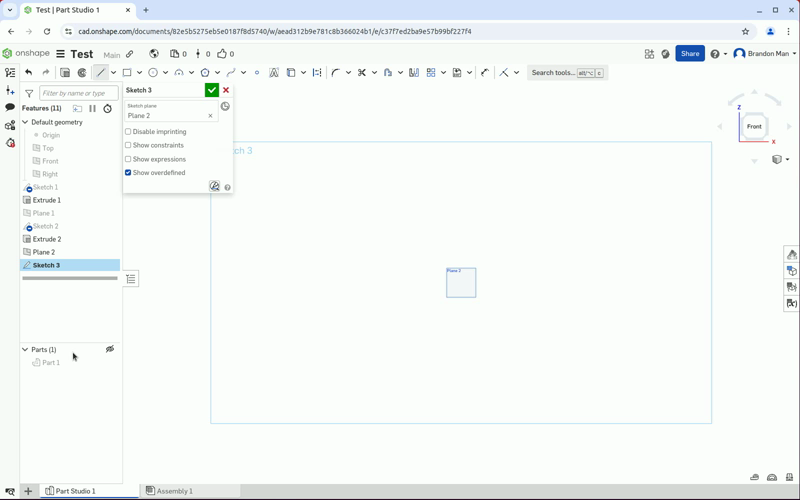
key_down(shift)
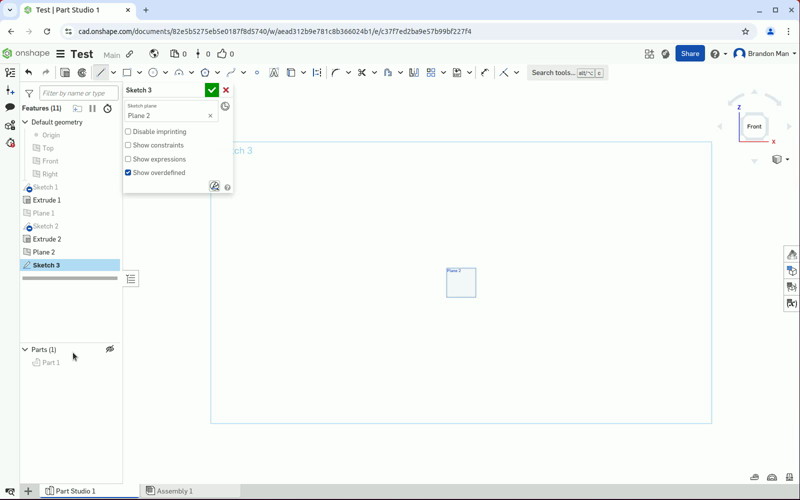
mouse_move(449, 175)
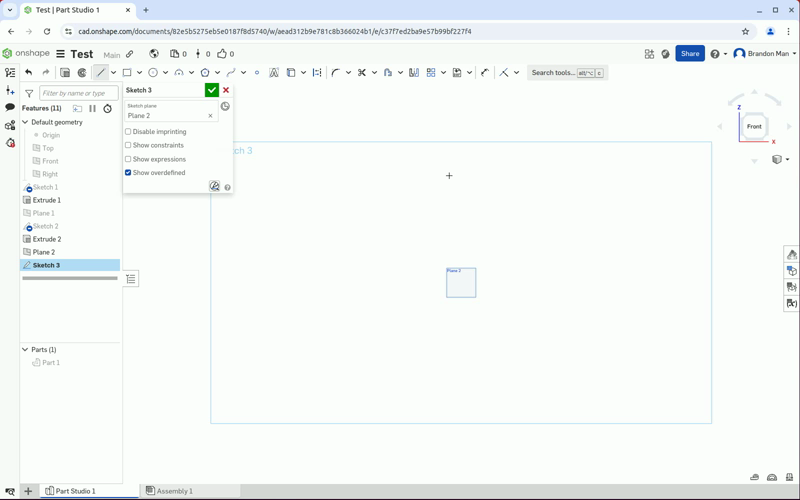
click(449, 175)
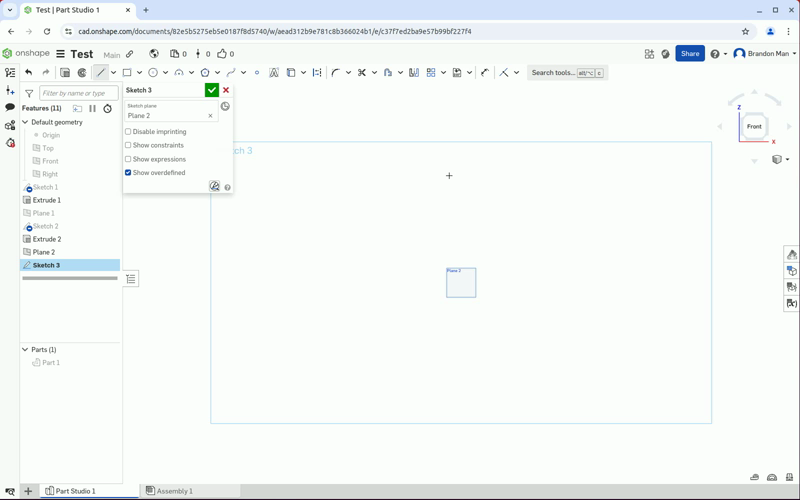
key_up(shift)
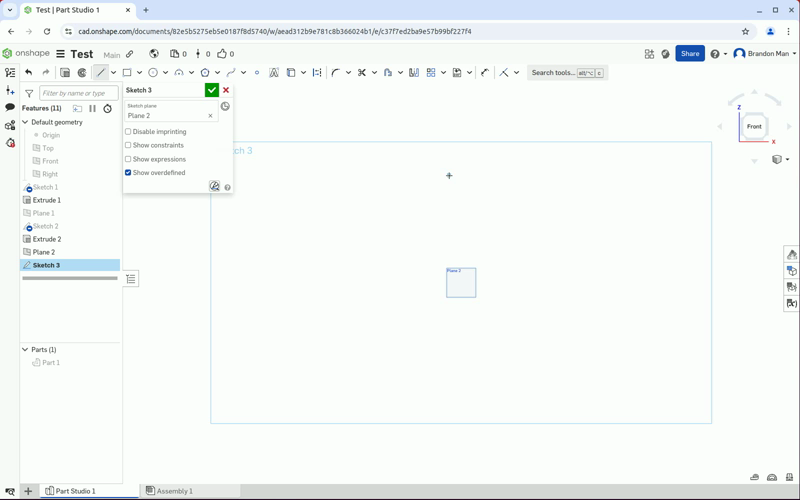
key_down(shift)
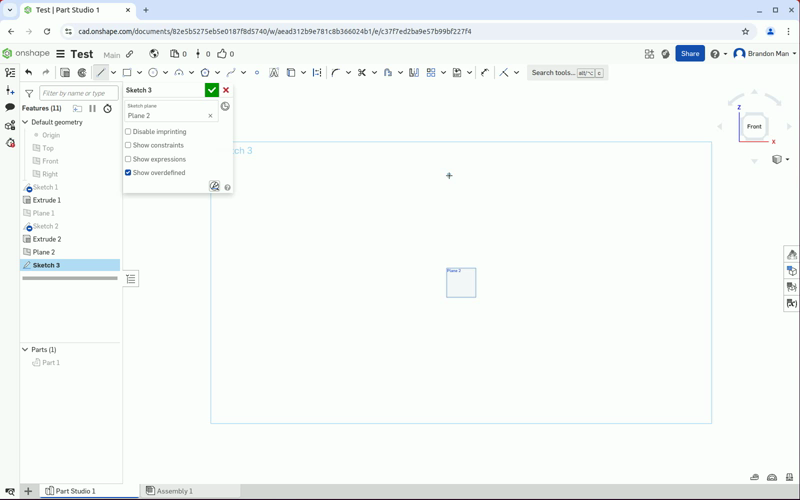
mouse_move(479, 175)
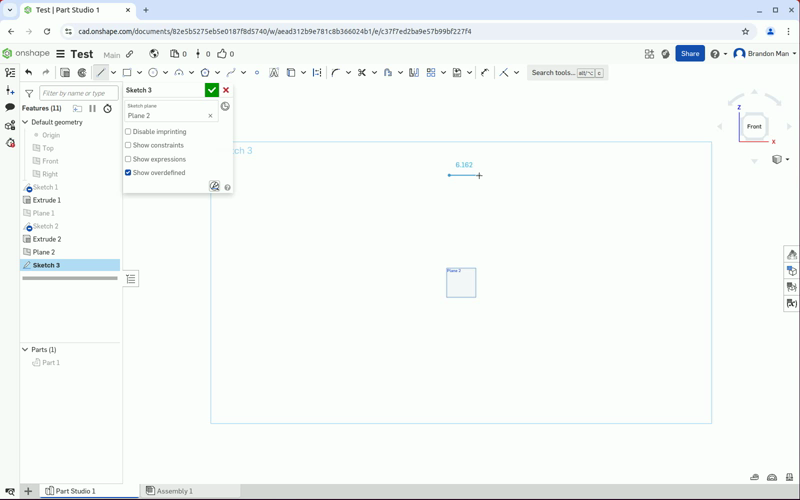
mouse_move(472, 175)
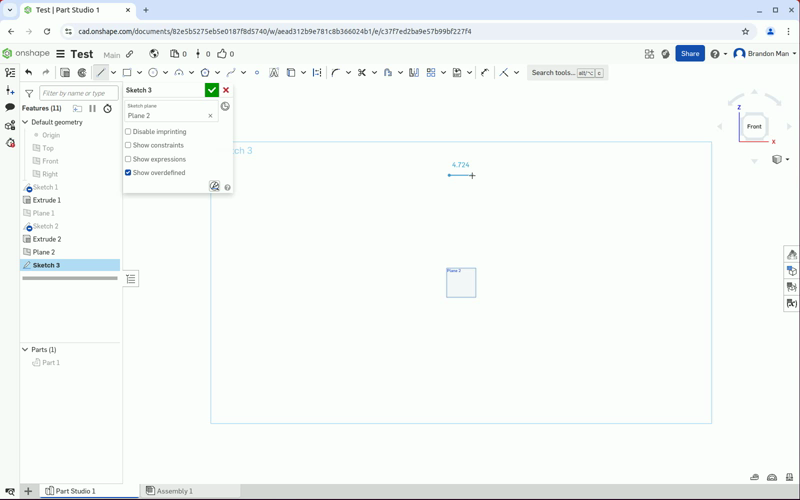
click(472, 175)
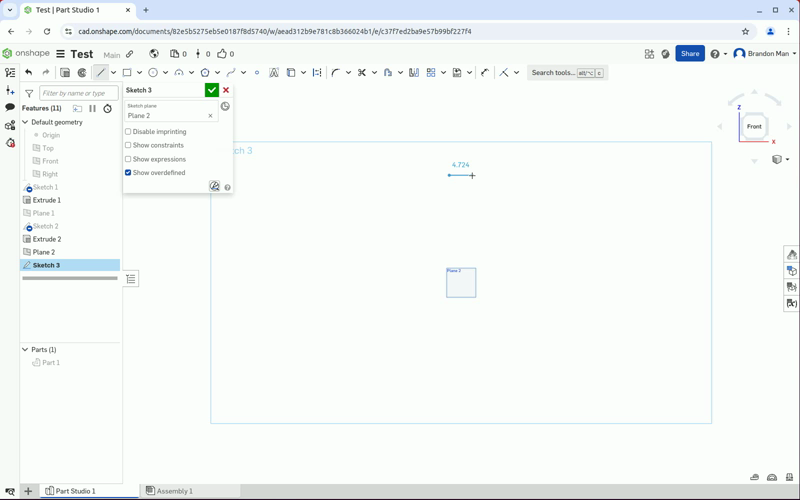
key_up(shift)
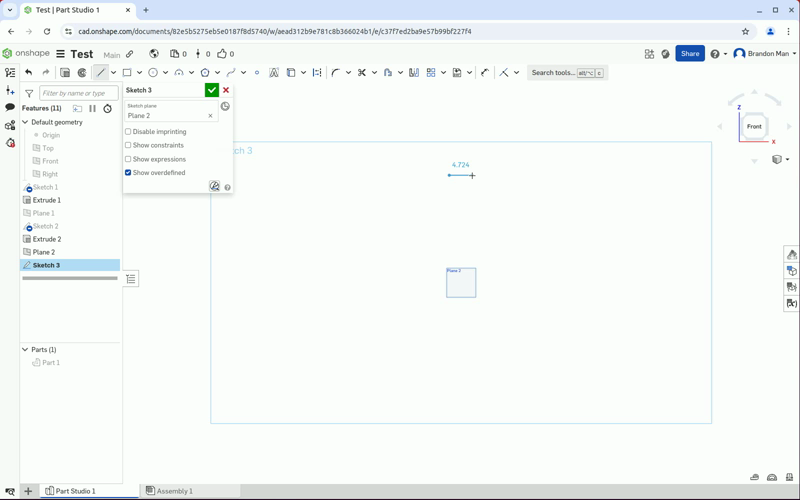
key_down(shift)
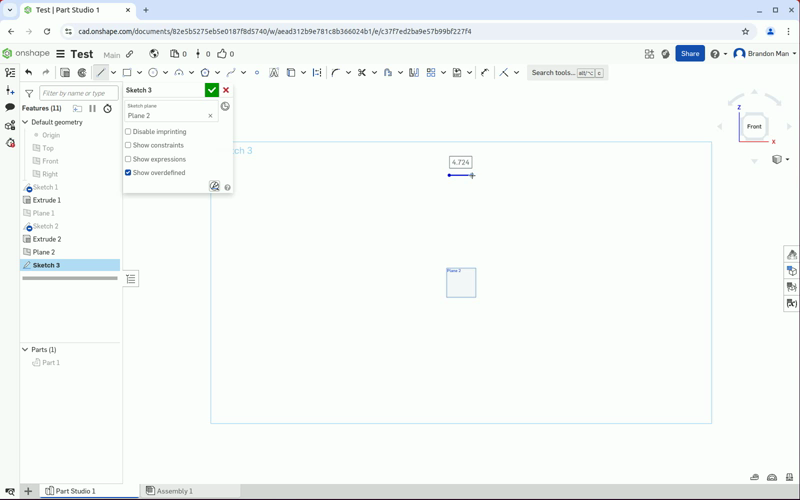
mouse_move(502, 175)
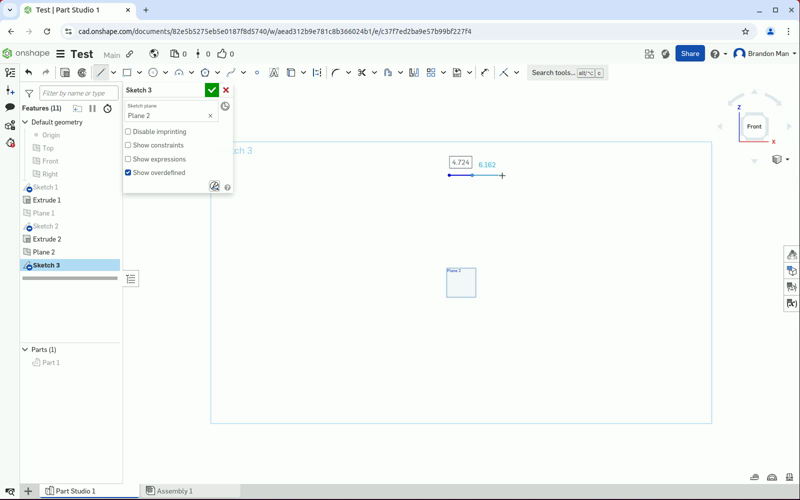
mouse_move(472, 170)
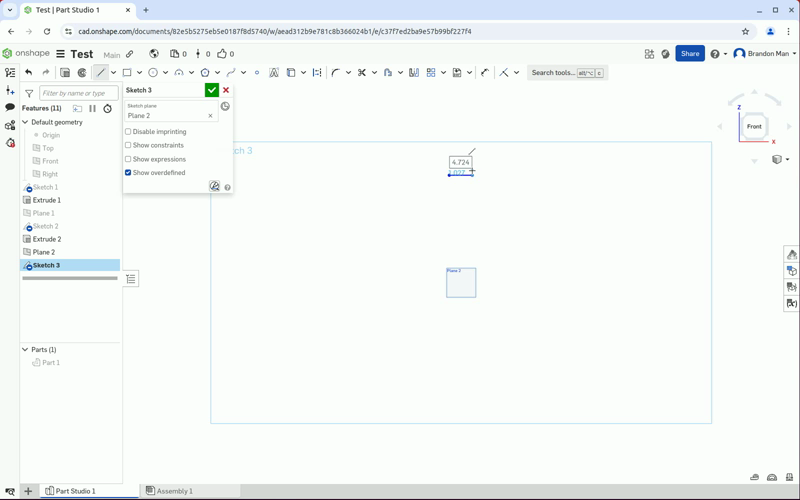
scroll(6)
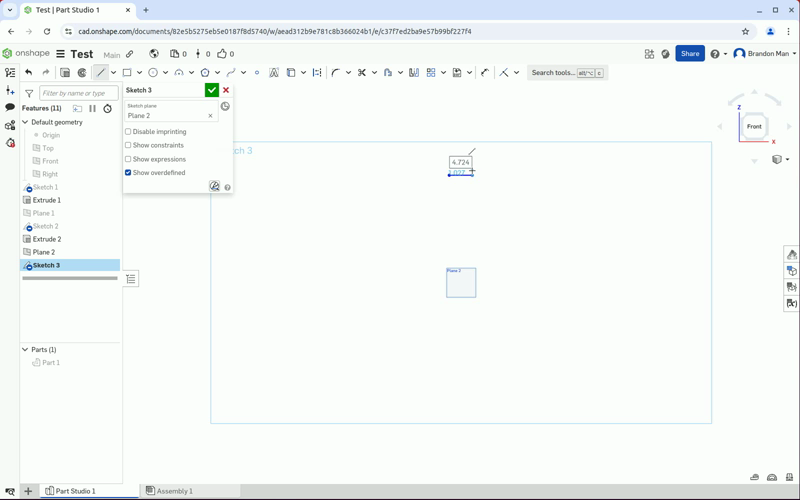
scroll(6)
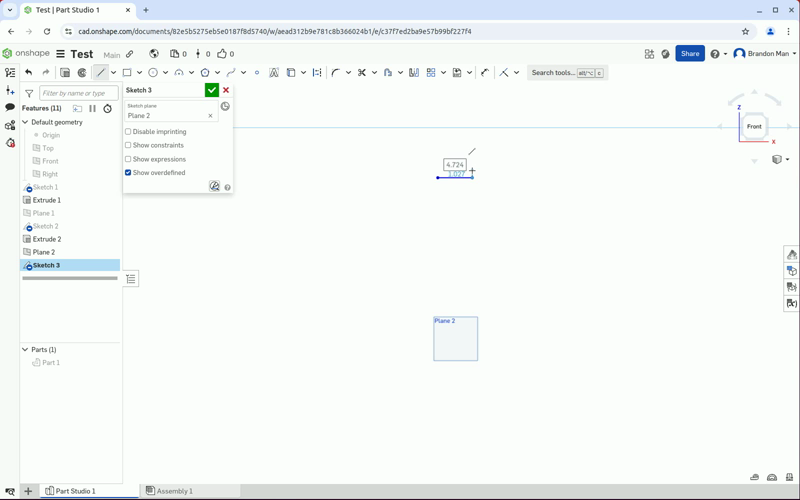
scroll(6)
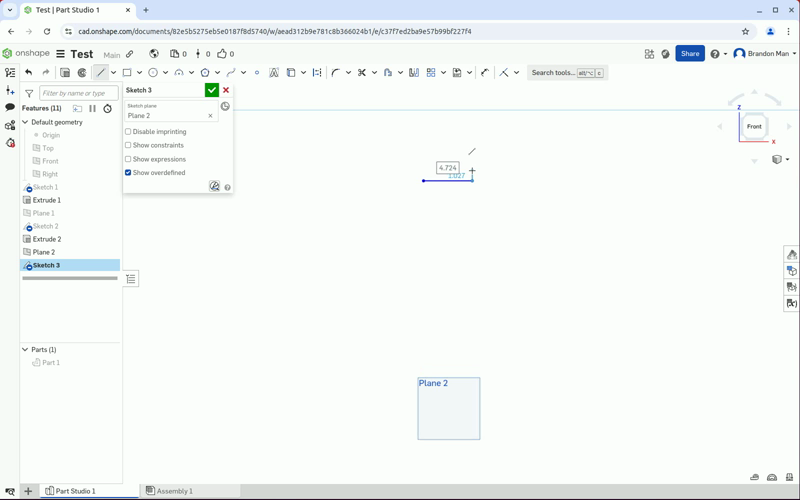
scroll(6)
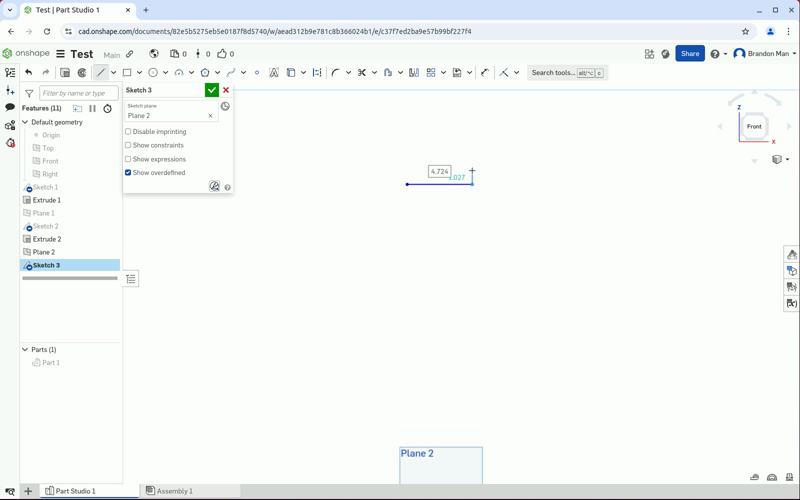
scroll(6)
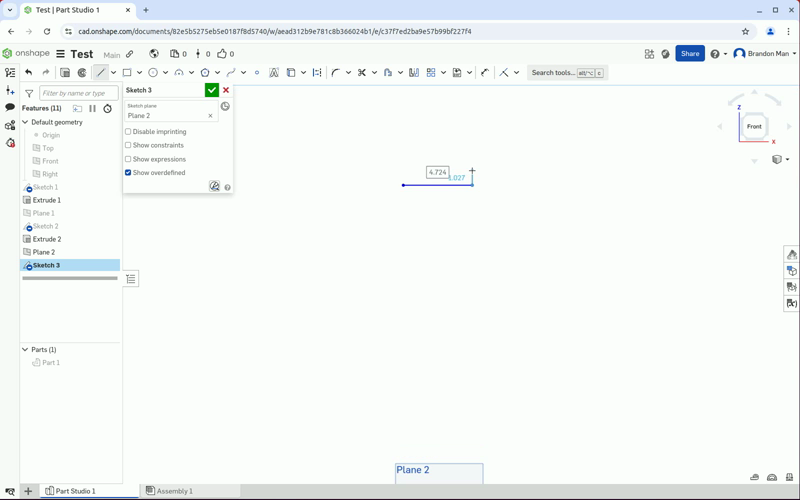
scroll(6)
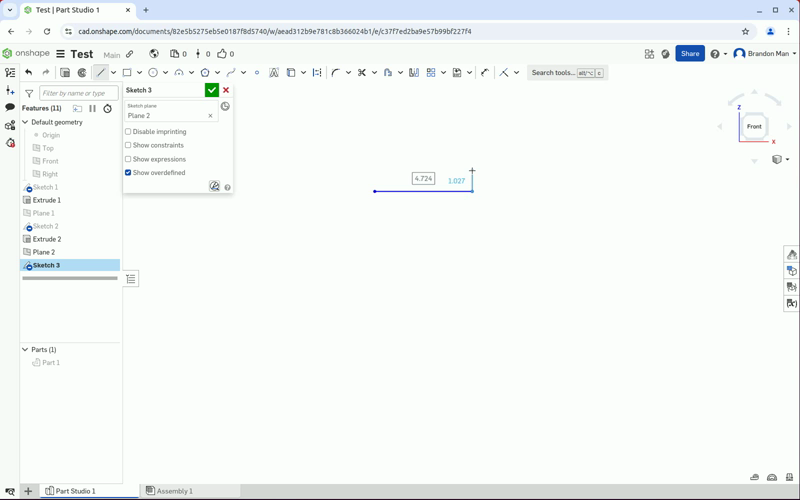
scroll(6)
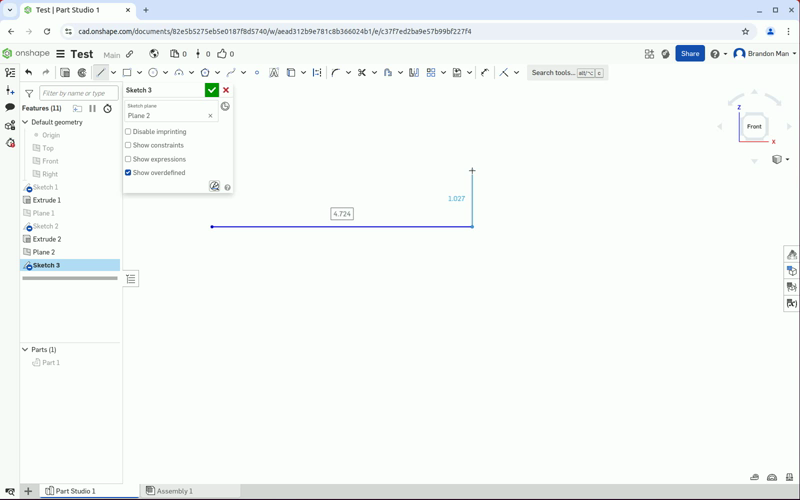
click(472, 170)
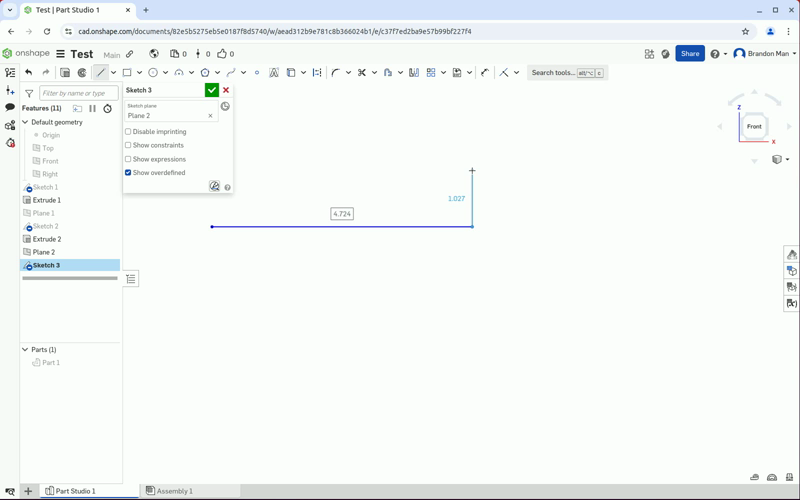
scroll(-6)
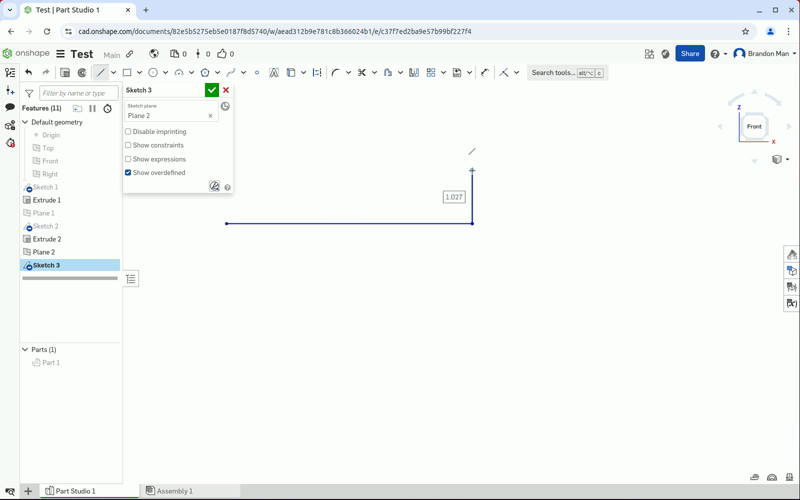
scroll(-6)
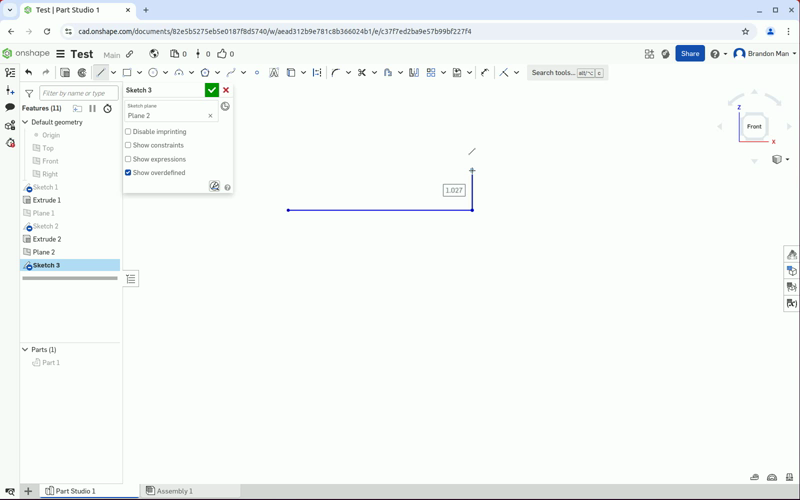
scroll(-6)
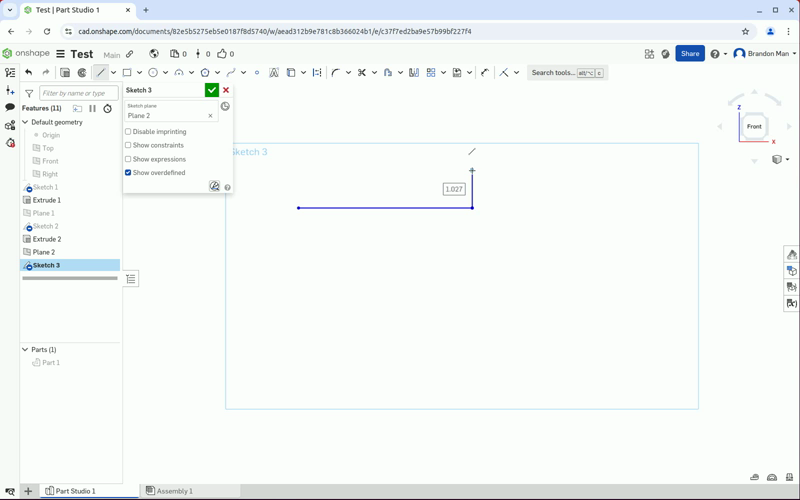
scroll(-6)
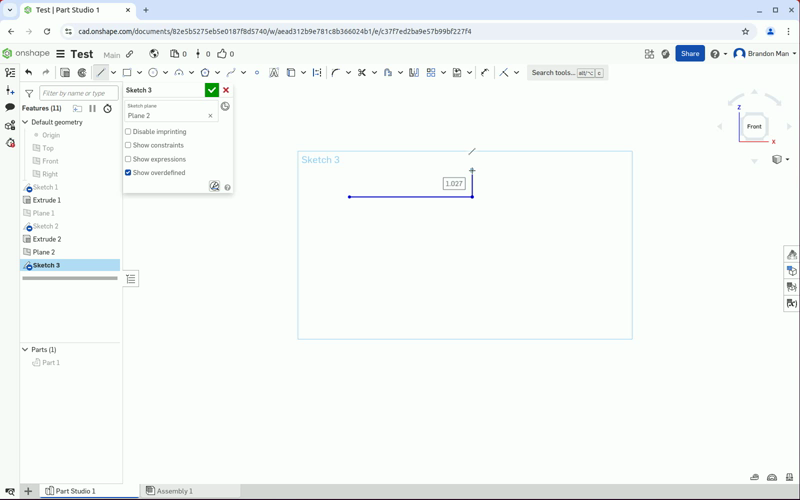
scroll(-6)
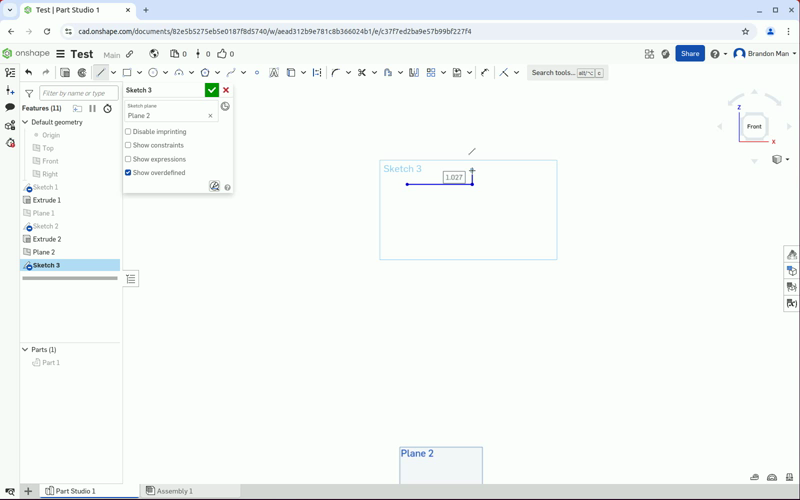
scroll(-6)
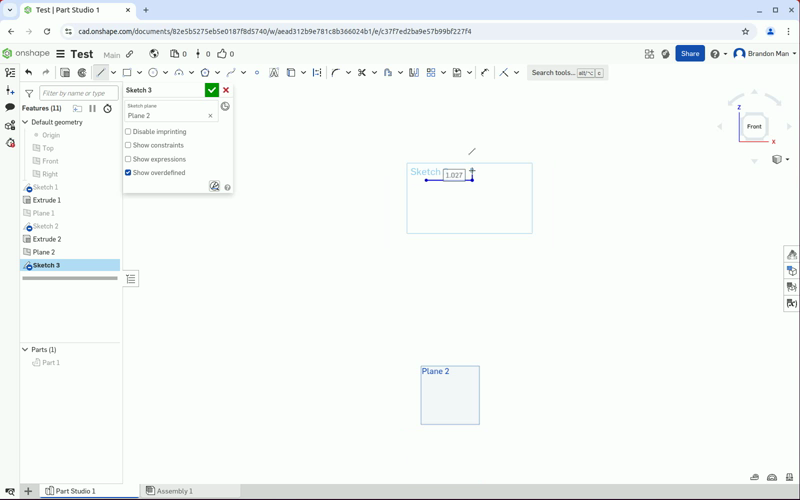
scroll(-6)
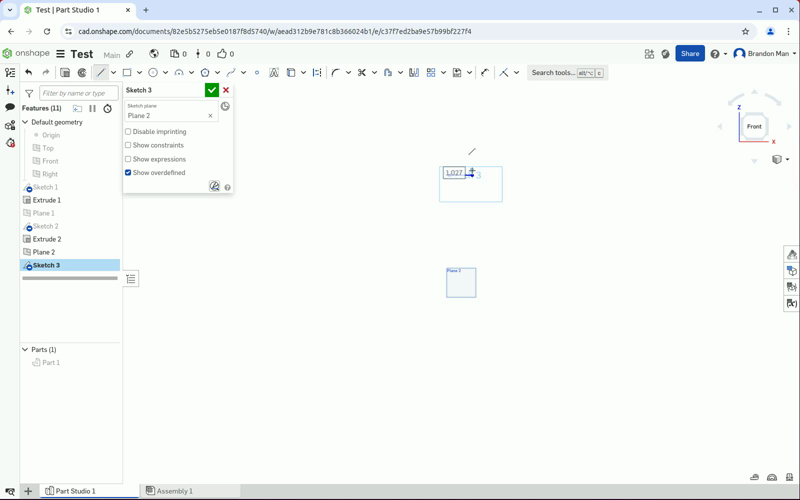
key_up(shift)
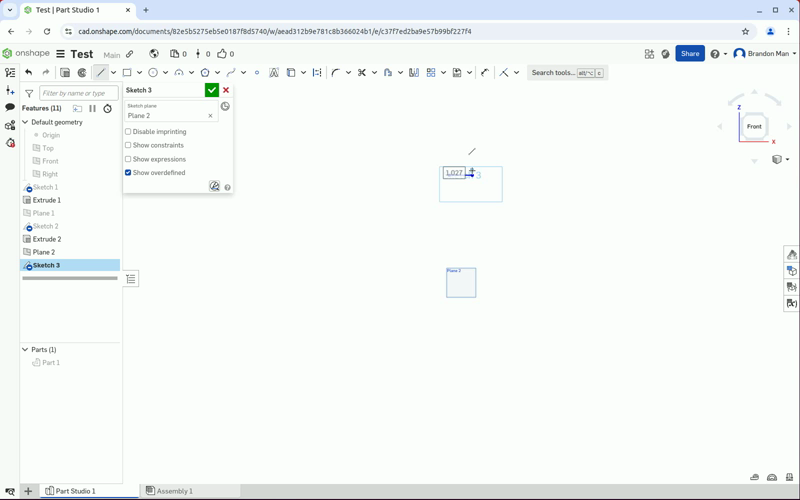
key_down(shift)
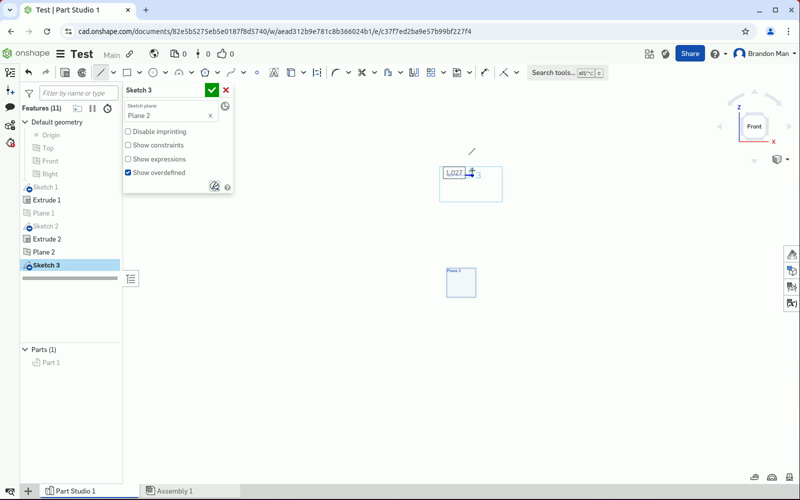
mouse_move(502, 170)
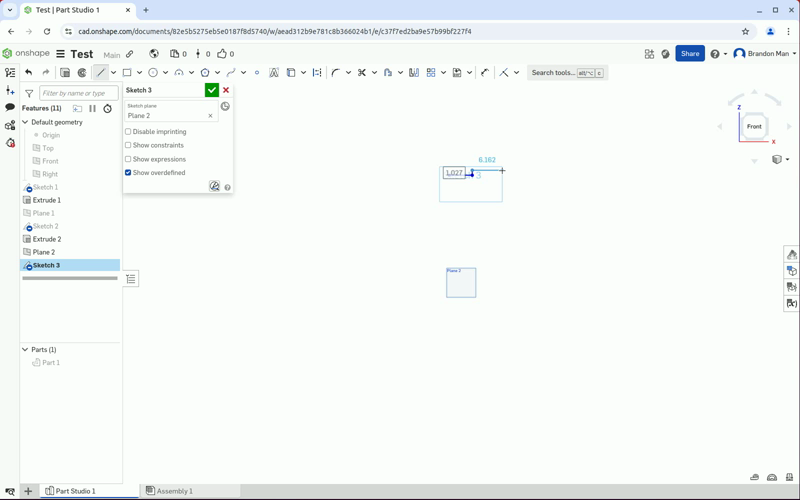
mouse_move(449, 170)
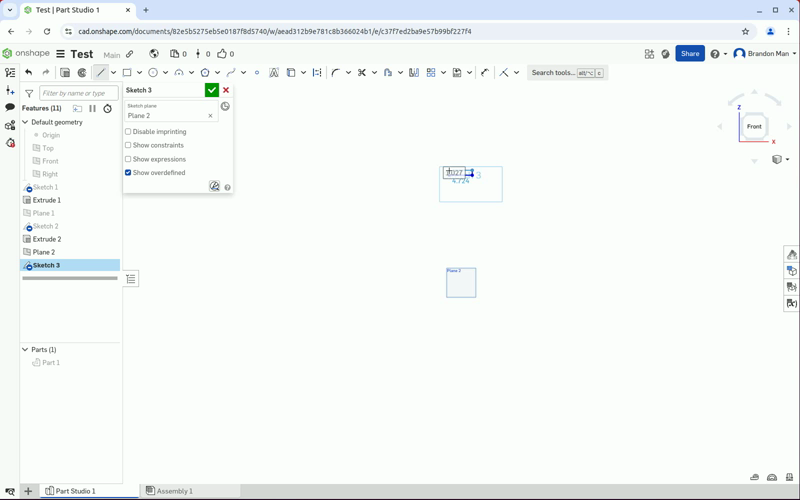
click(449, 170)
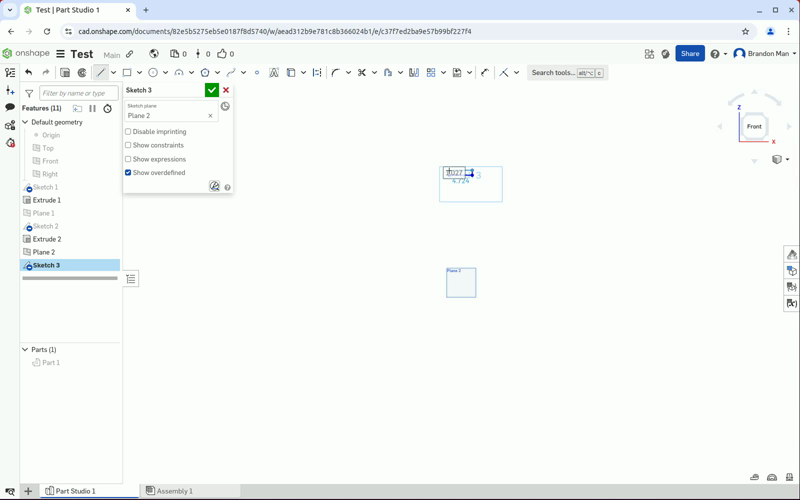
key_up(shift)
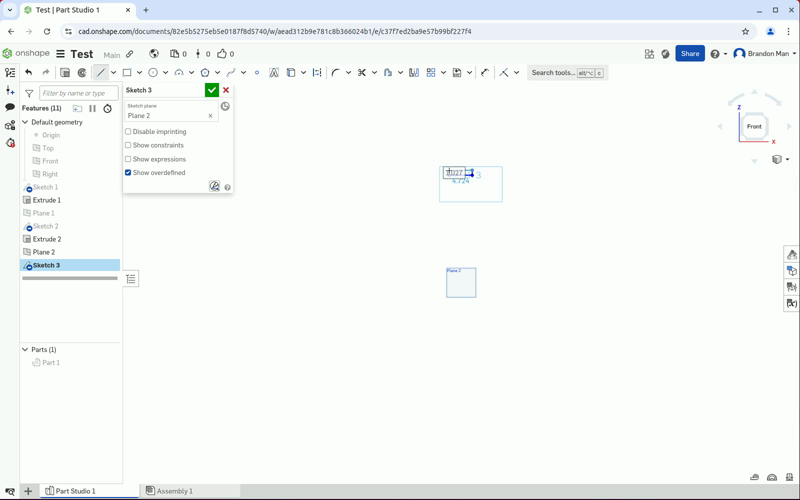
mouse_move(479, 170)
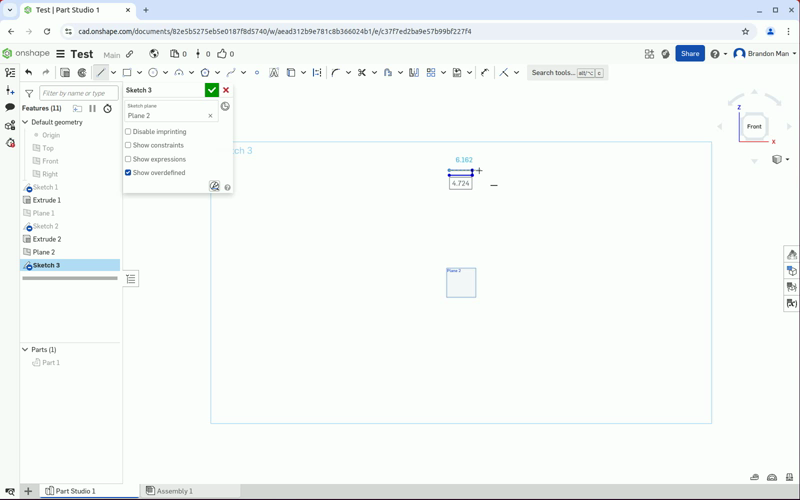
key_down(shift)
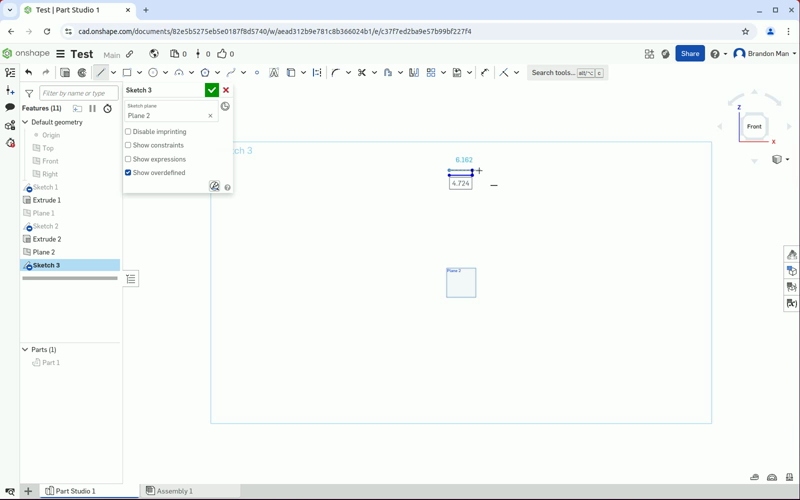
mouse_move(449, 175)
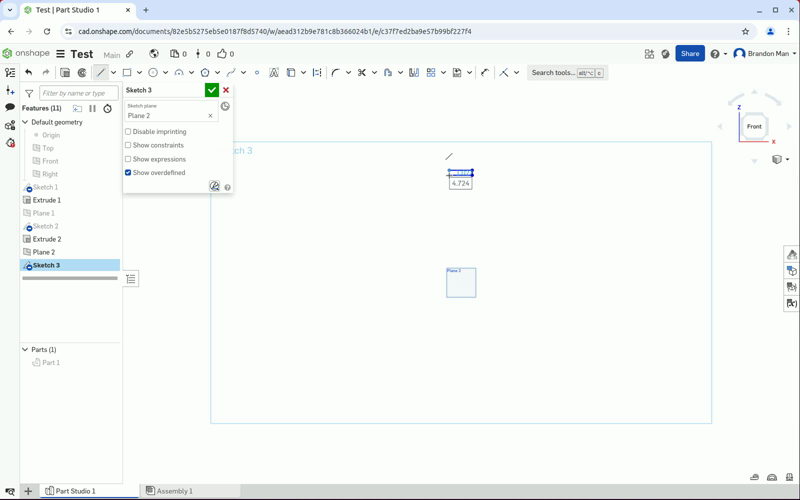
scroll(6)
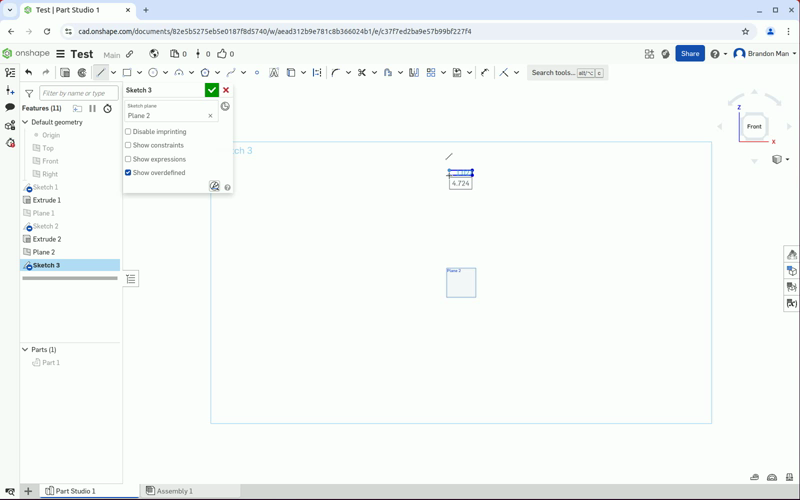
scroll(6)
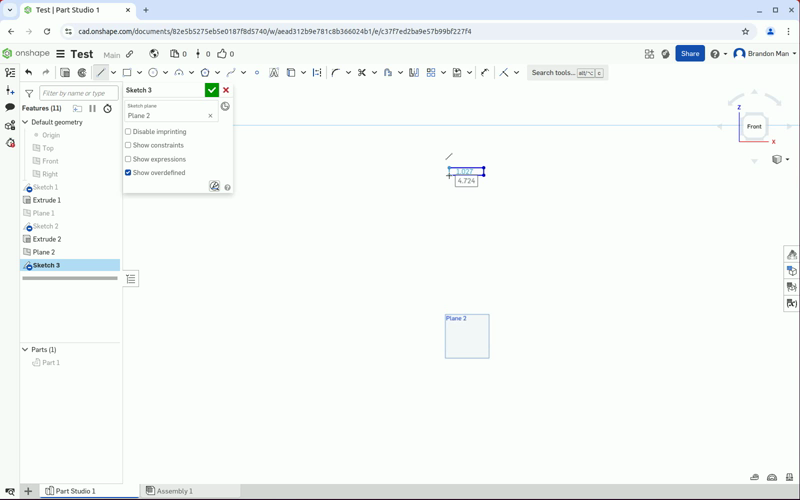
scroll(6)
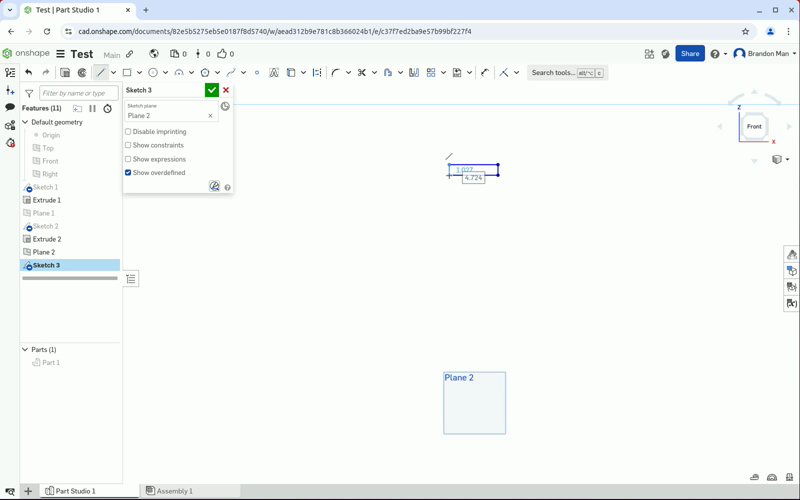
scroll(6)
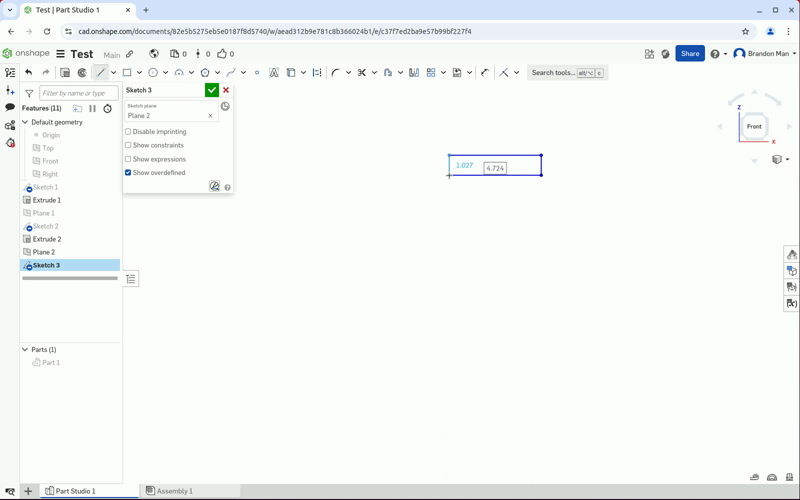
scroll(6)
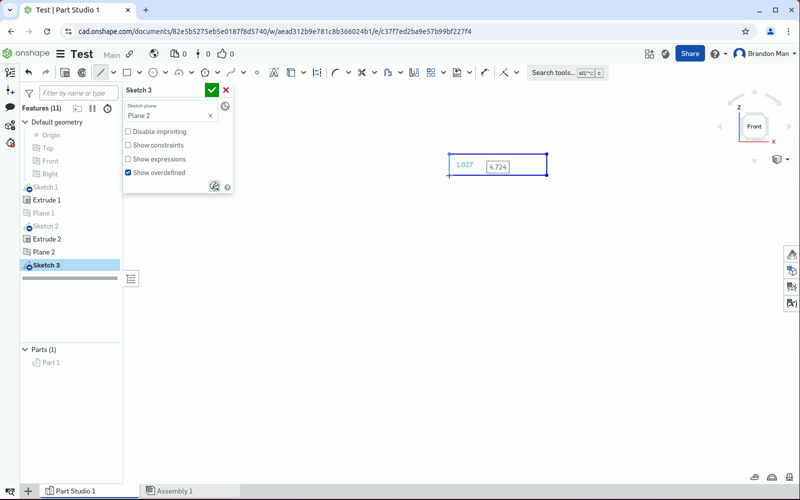
scroll(6)
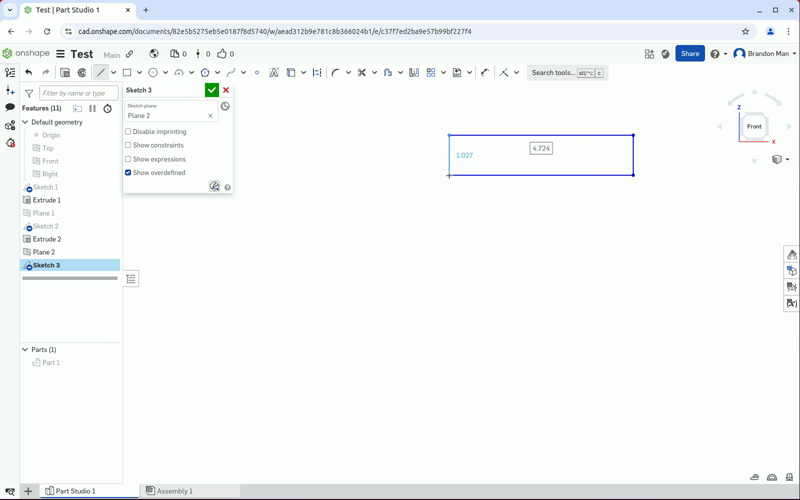
scroll(6)
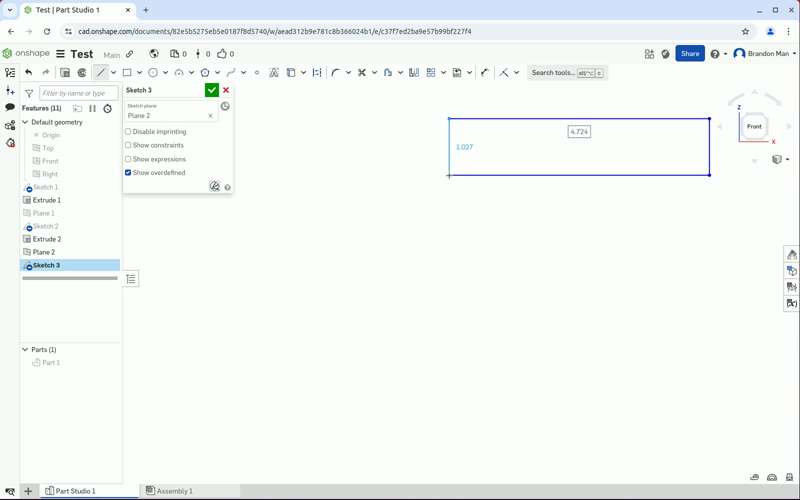
key_up(shift)
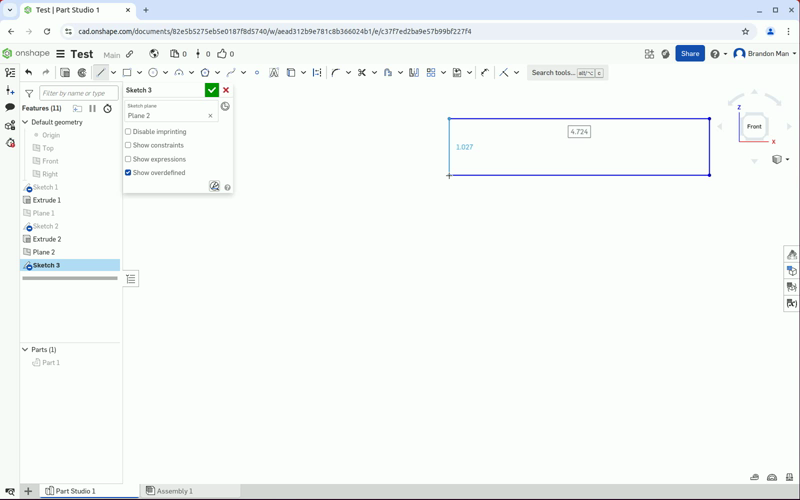
click(449, 175)
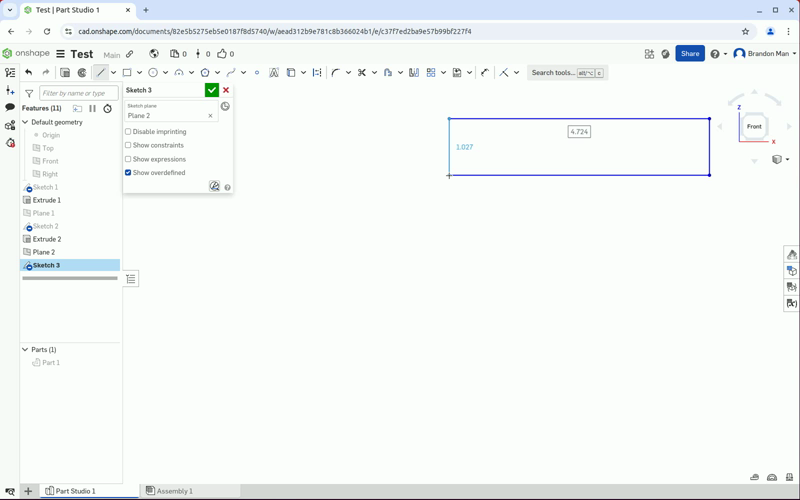
scroll(-6)
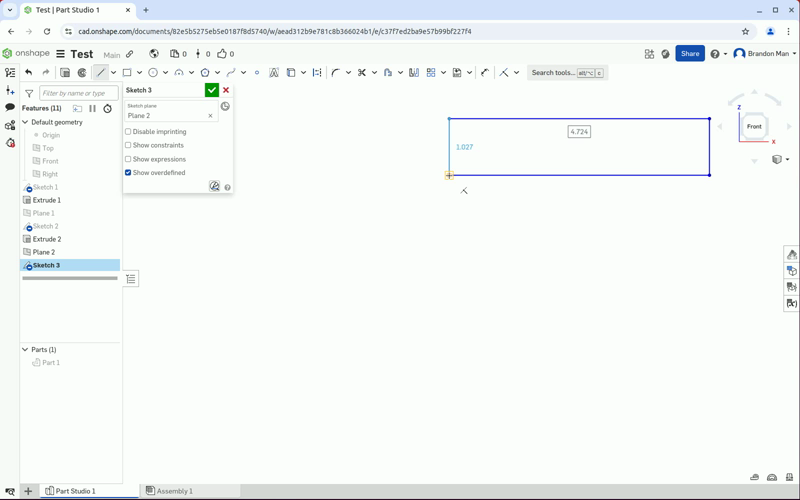
scroll(-6)
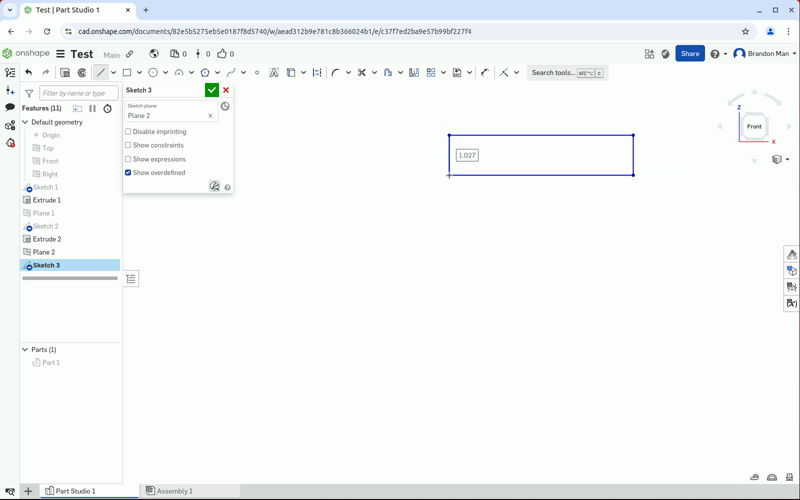
scroll(-6)
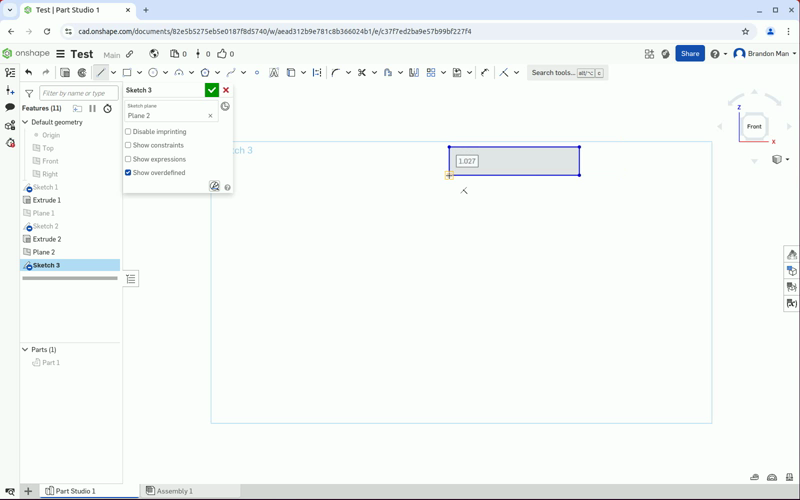
scroll(-6)
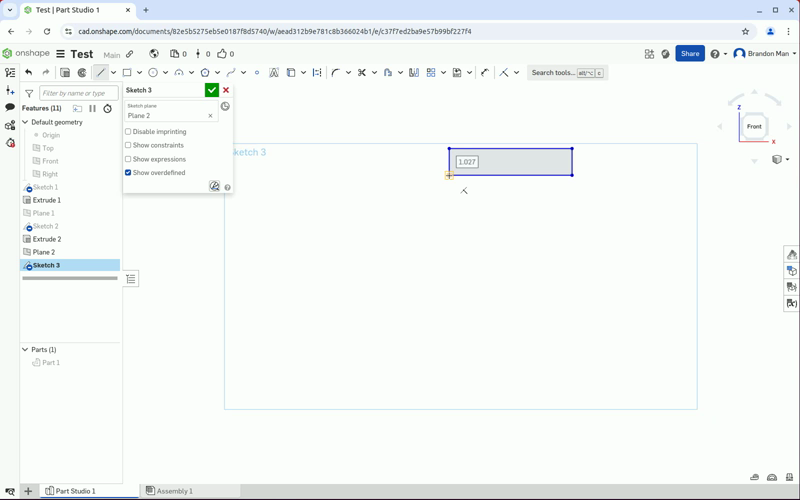
scroll(-6)
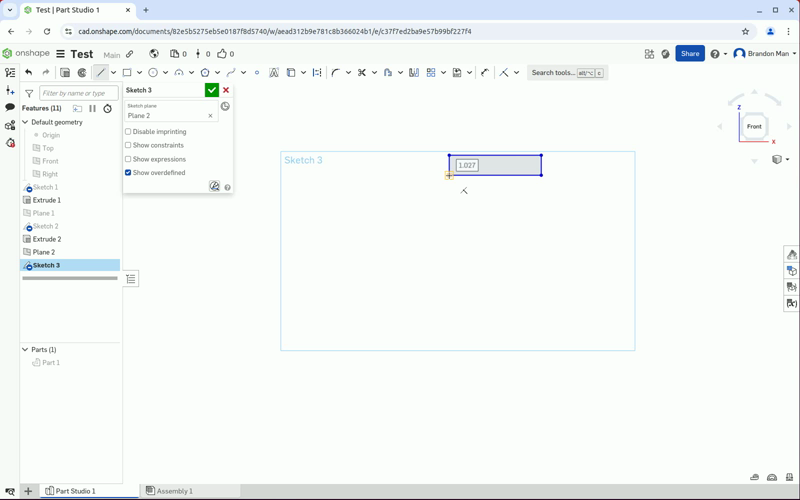
scroll(-6)
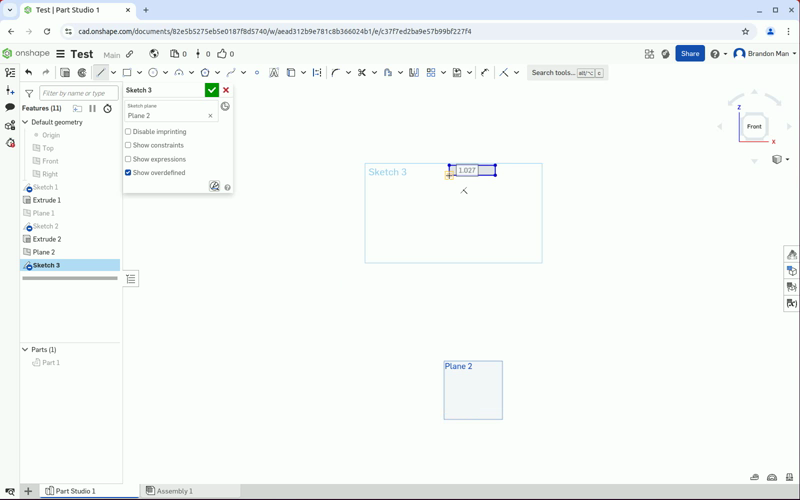
scroll(-6)
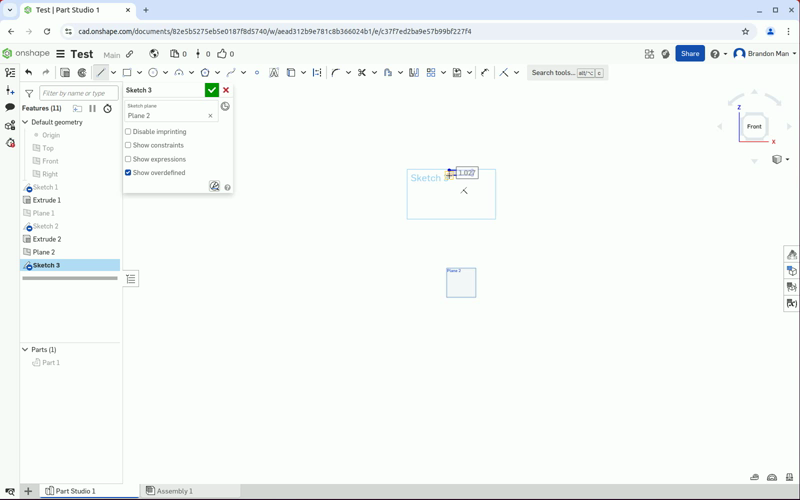
key(esc)
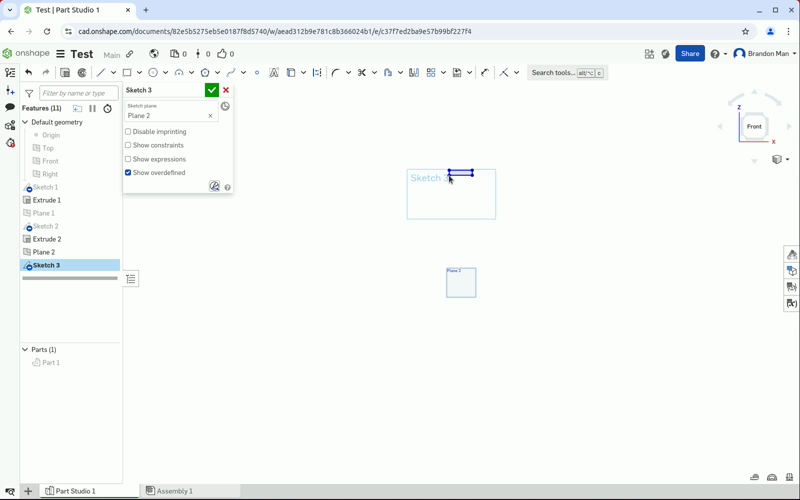
mouse_move(472, 171)
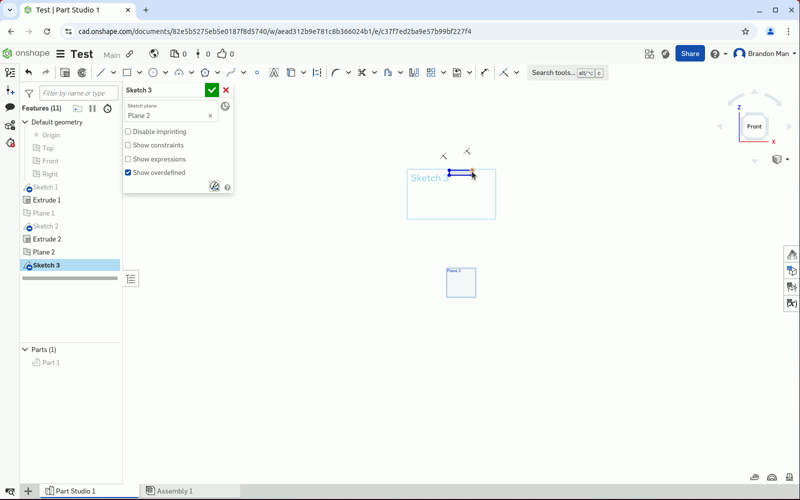
scroll(6)
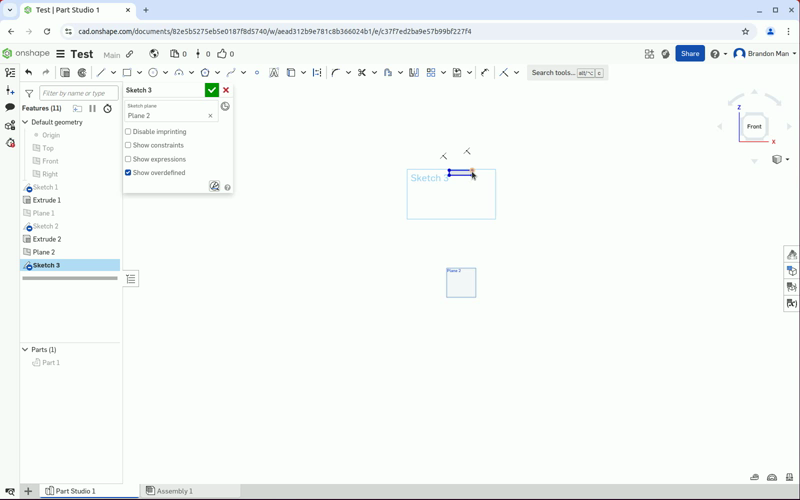
scroll(6)
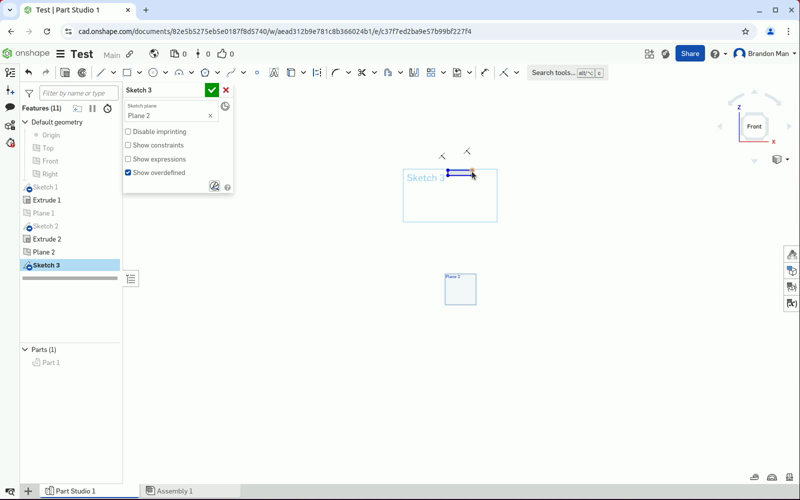
scroll(6)
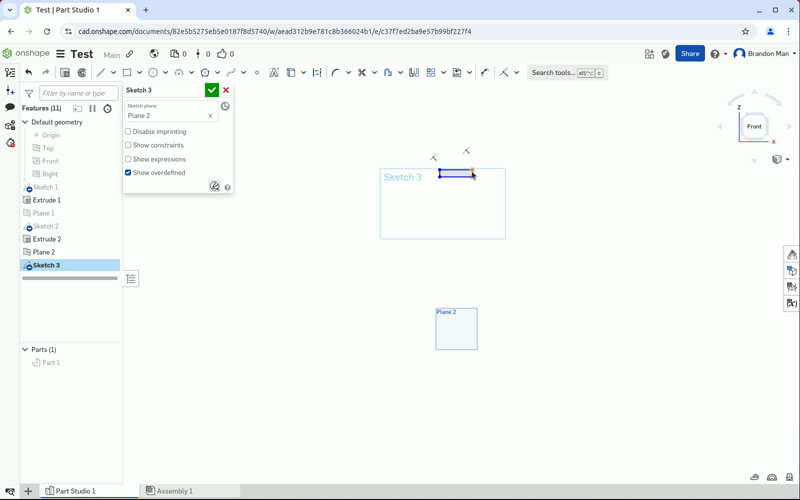
scroll(6)
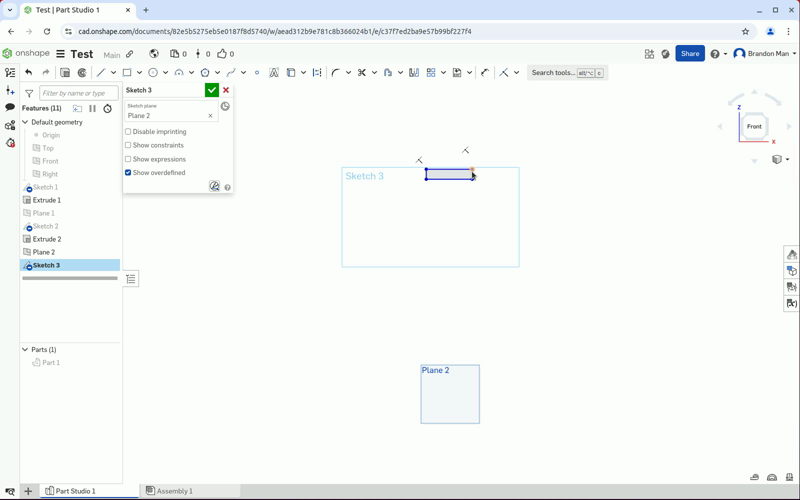
scroll(6)
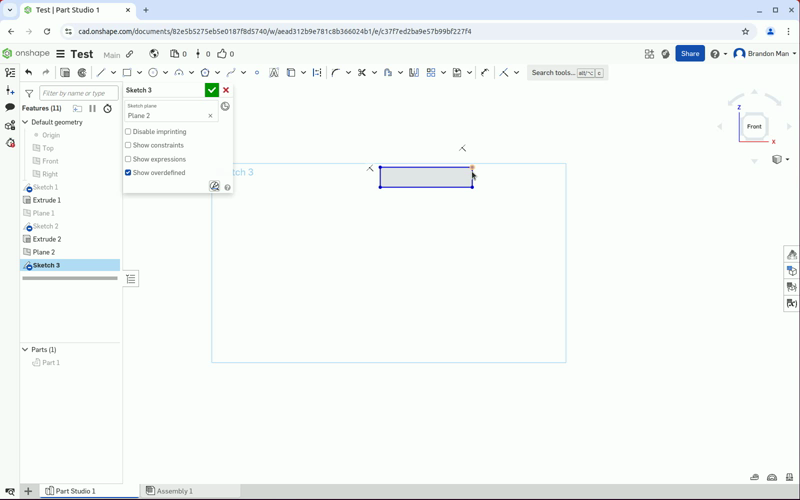
scroll(6)
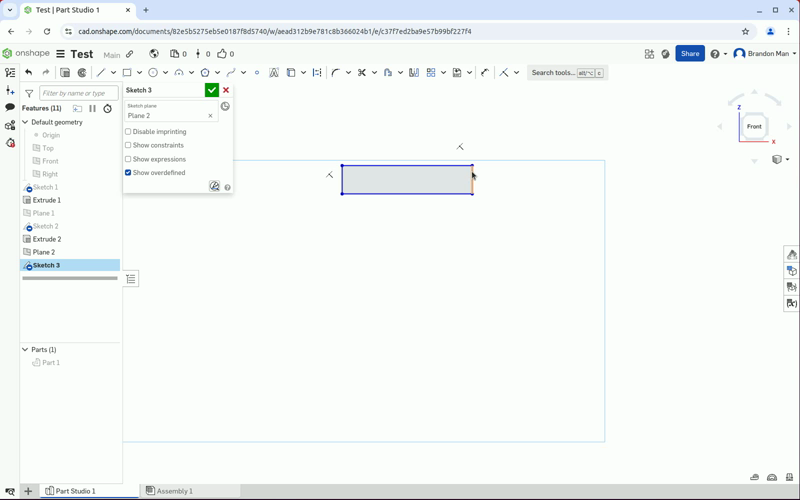
scroll(6)
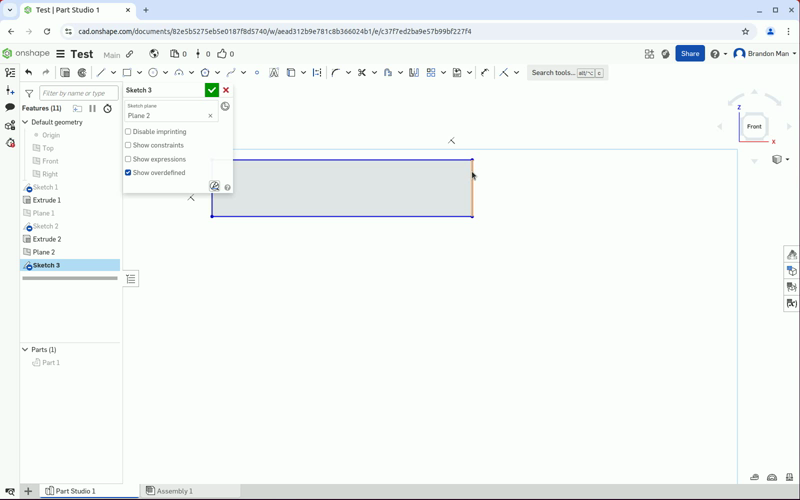
click(472, 171)
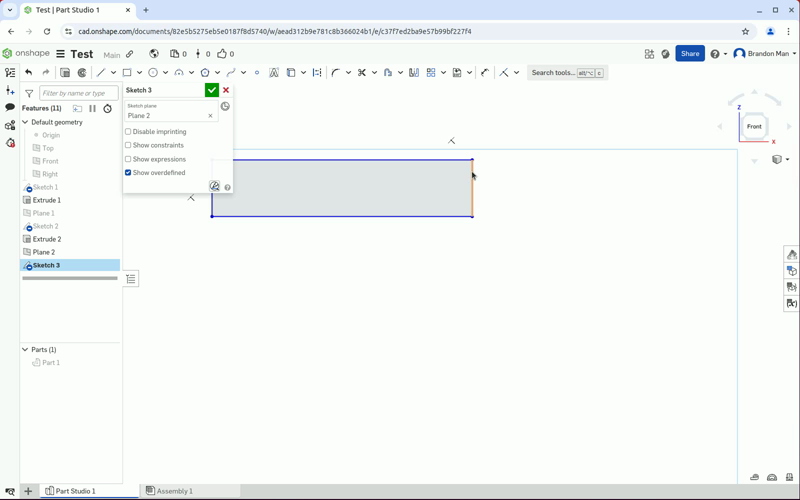
scroll(-6)
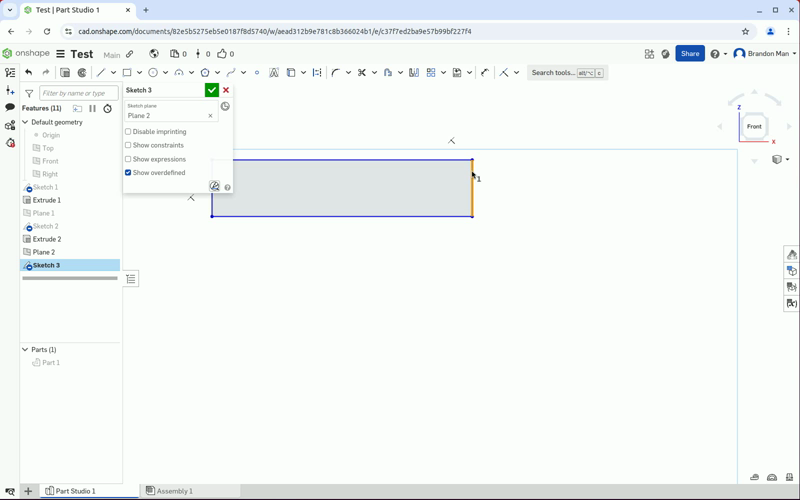
scroll(-6)
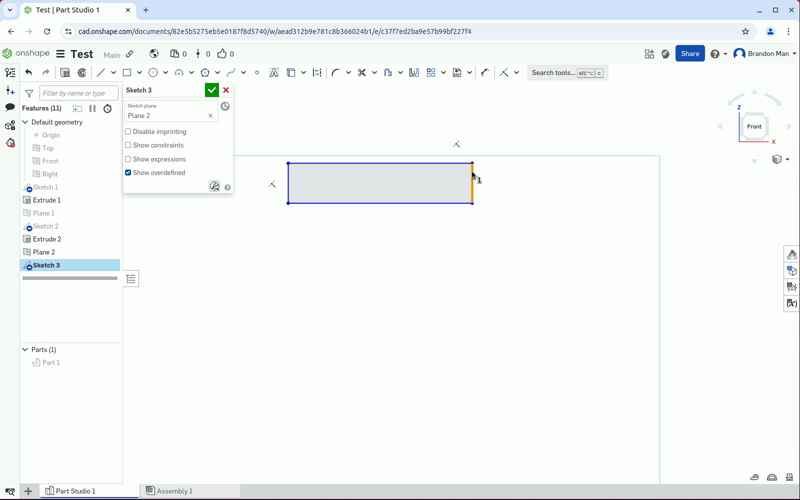
scroll(-6)
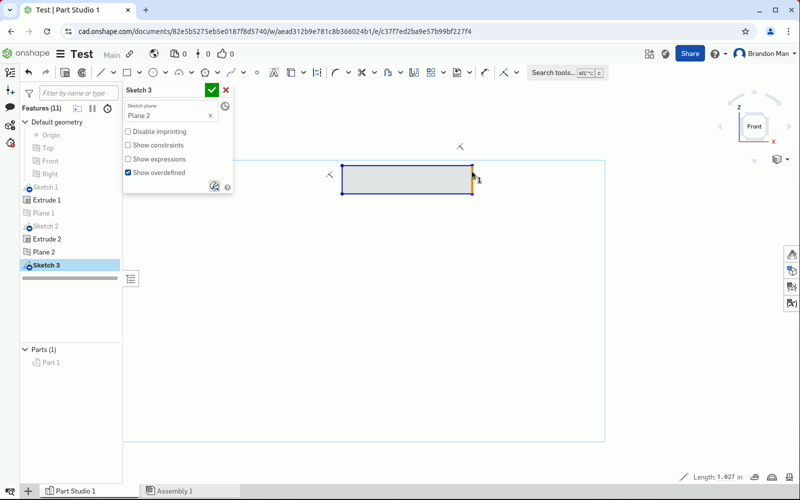
scroll(-6)
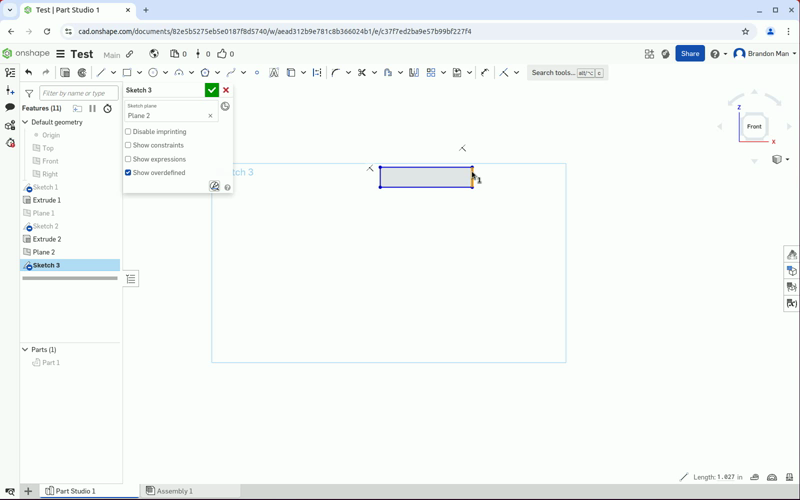
scroll(-6)
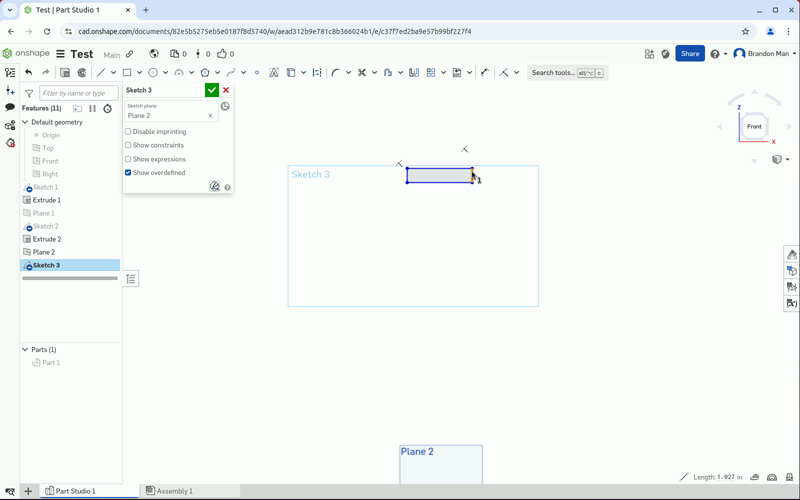
scroll(-6)
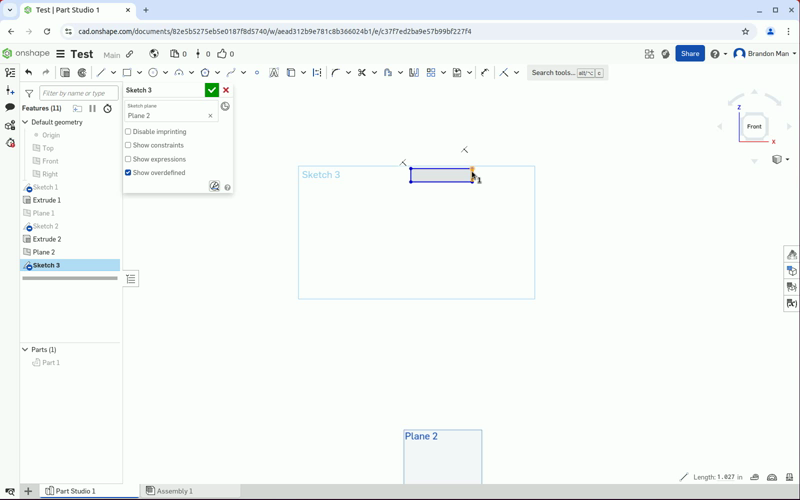
scroll(-6)
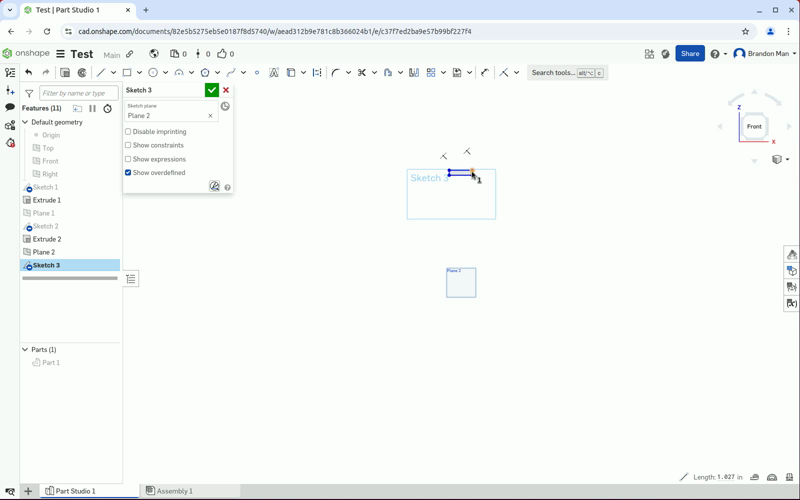
mouse_move(73, 352)
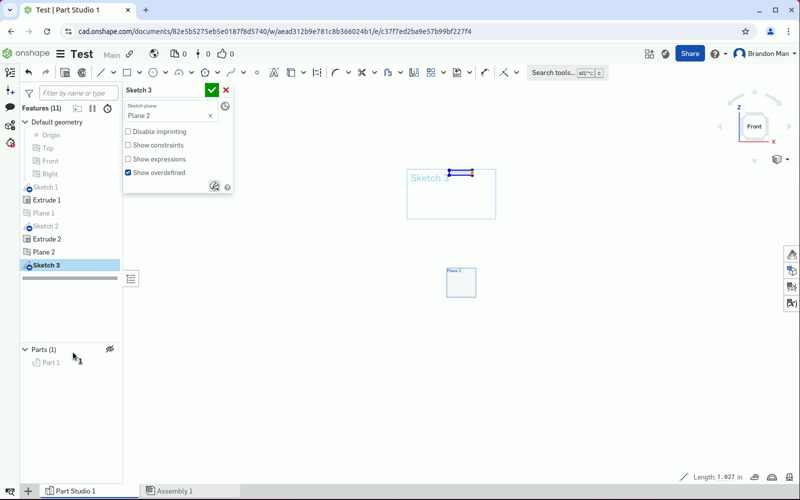
key(shift+y)
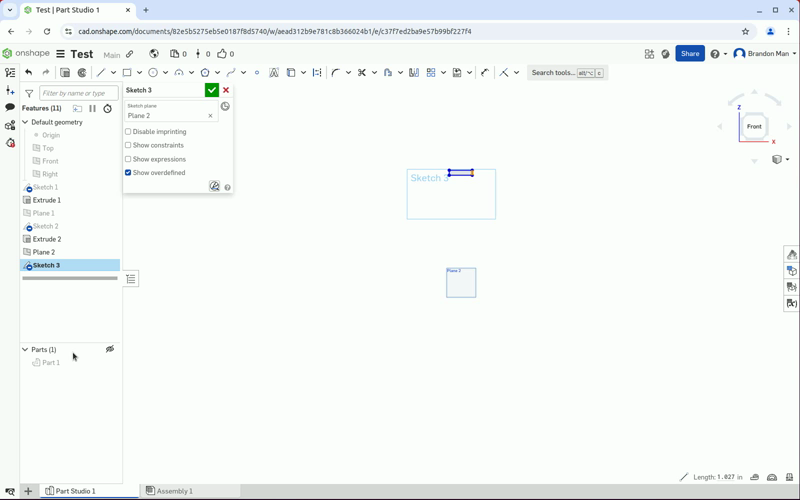
key(shift+e)
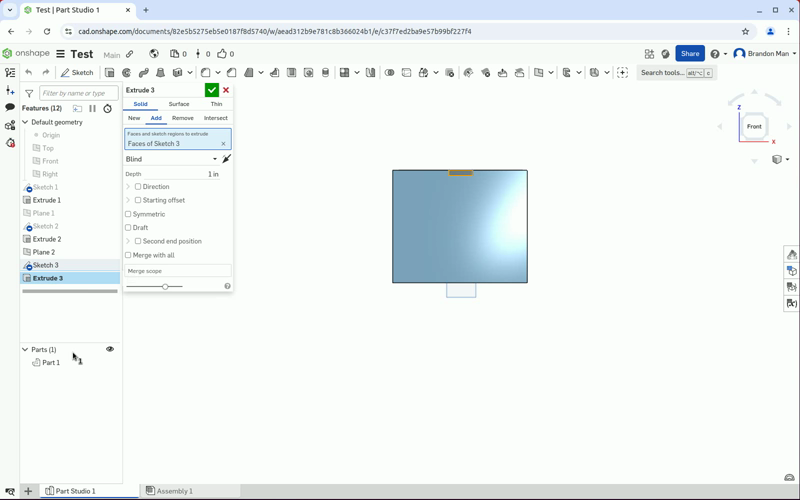
mouse_move(143, 106)
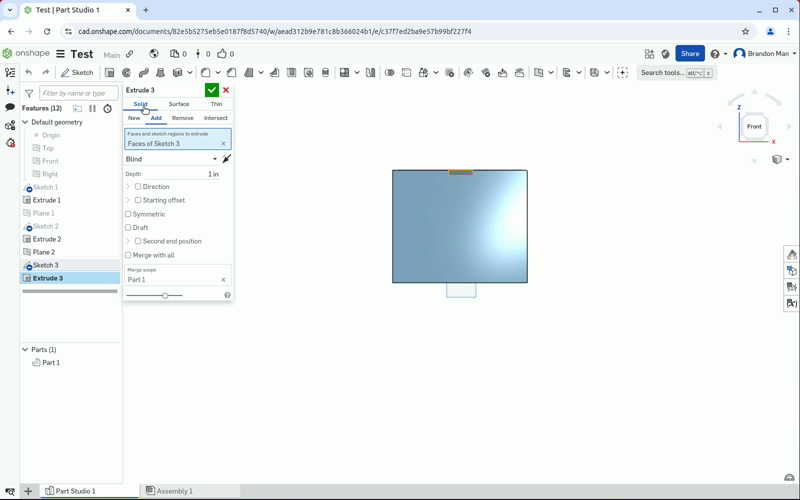
click(143, 106)
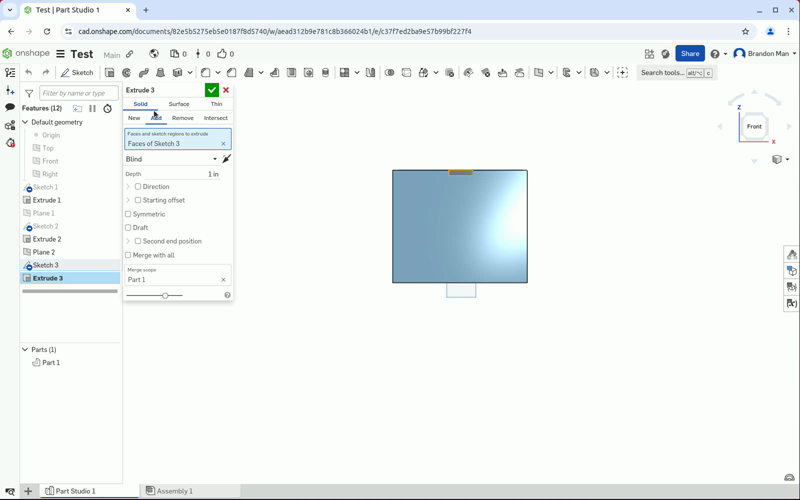
mouse_move(186, 120)
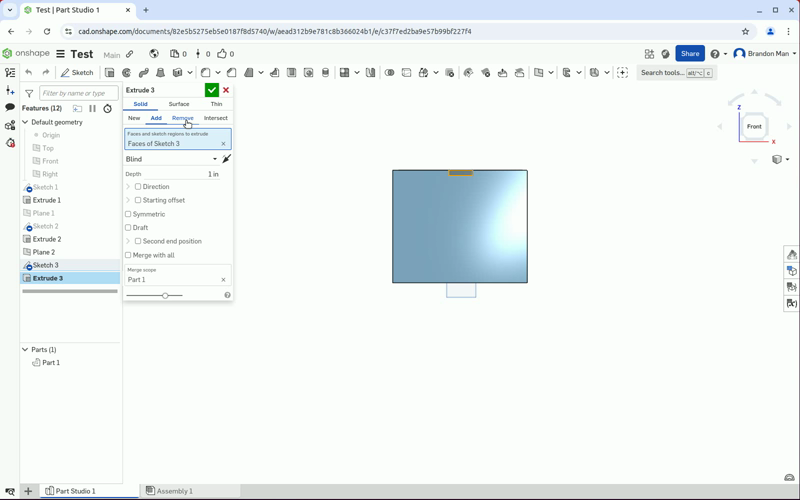
click(186, 120)
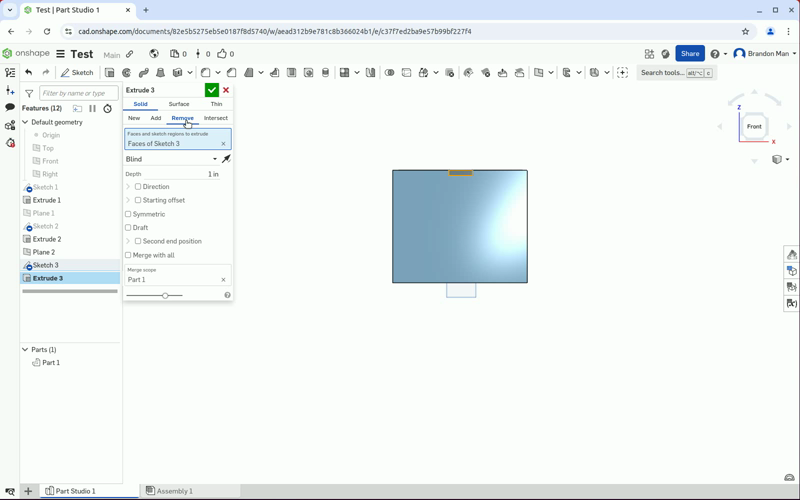
key(tab, 4)
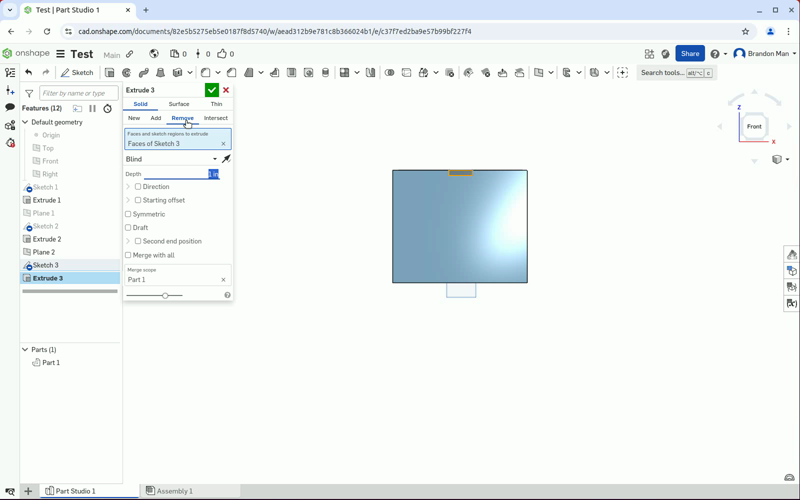
text(4.574)
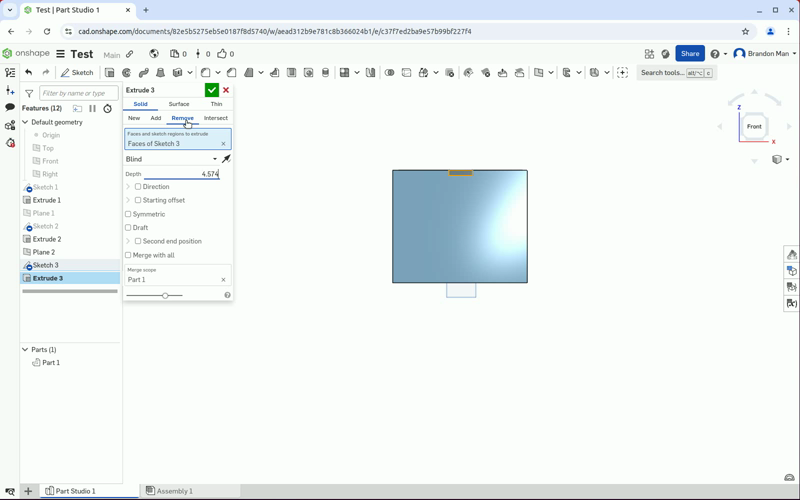
key(tab, 6)
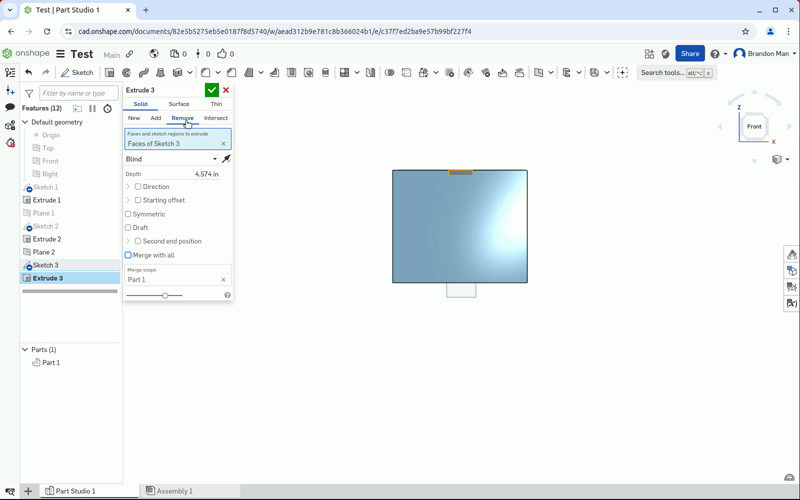
key(space)
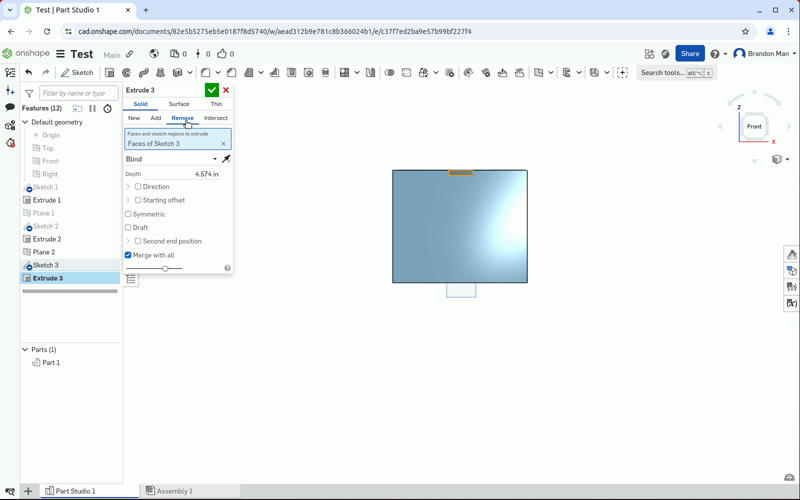
key(enter)
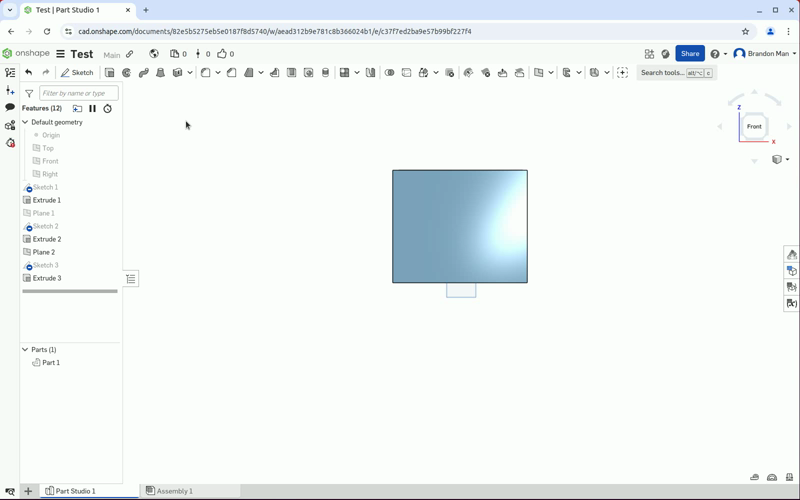
key(shift+h)
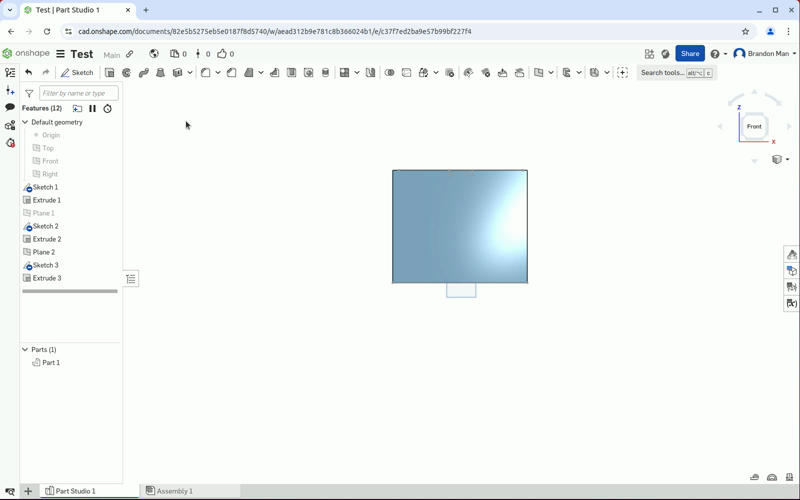
key(shift+h)
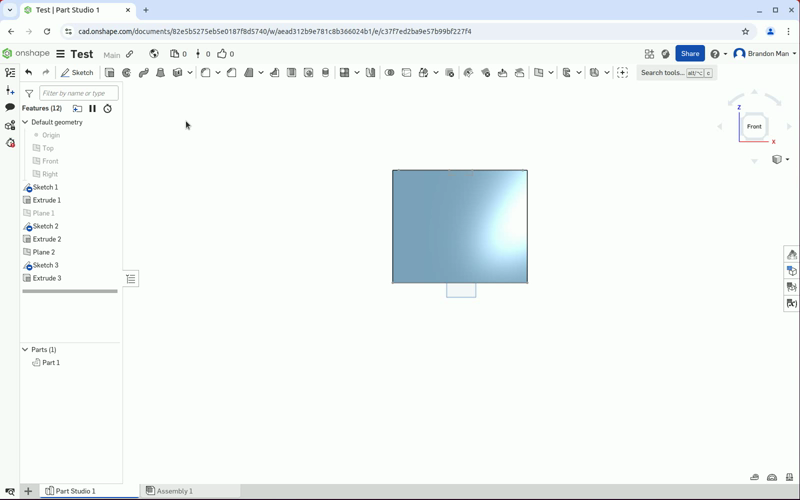
key(shift+7)
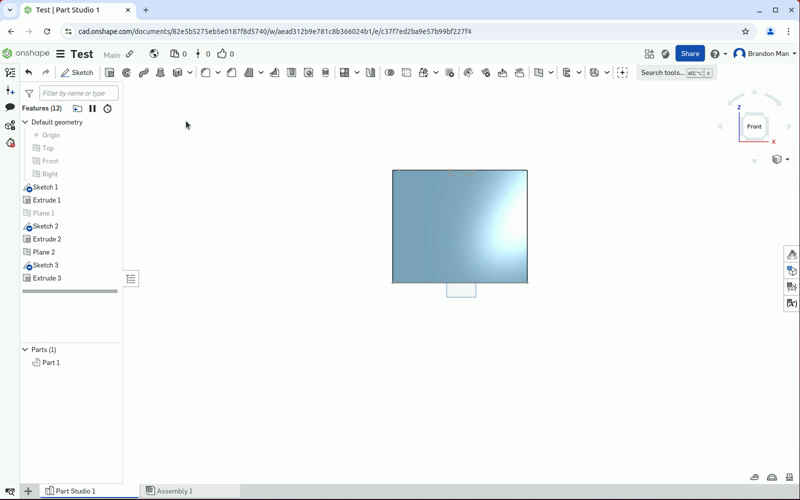
key(left, 2)
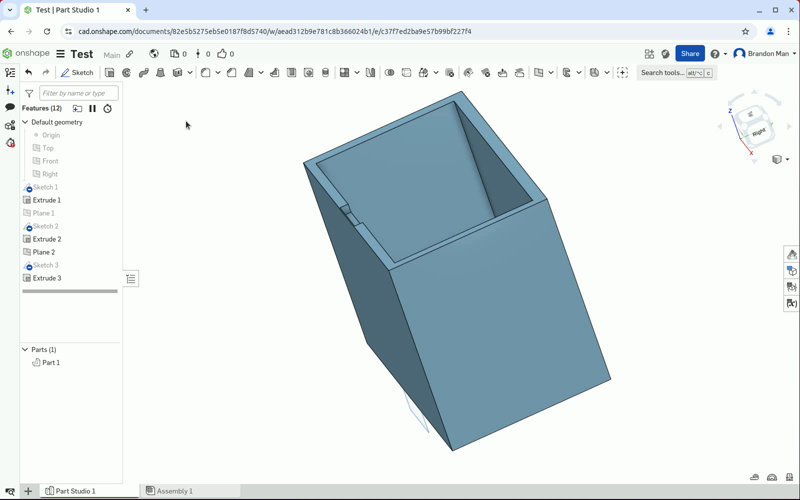
key(down, 2)
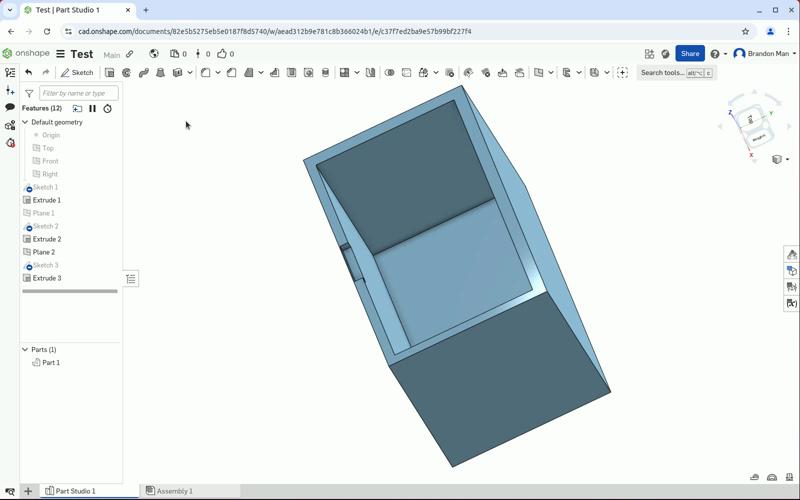
key(up, 2)
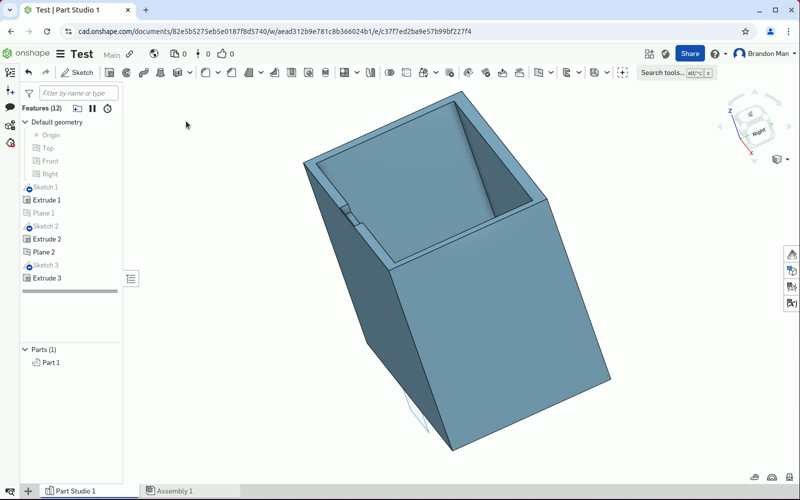
key(right, 2)
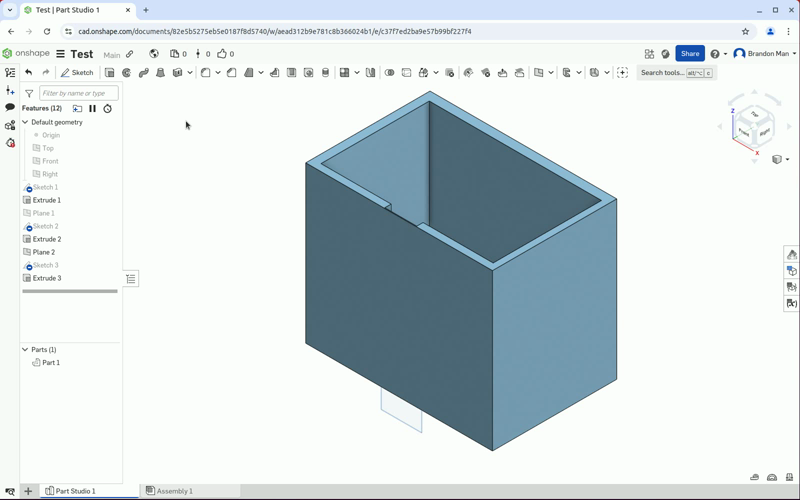
mouse_move(73, 189)
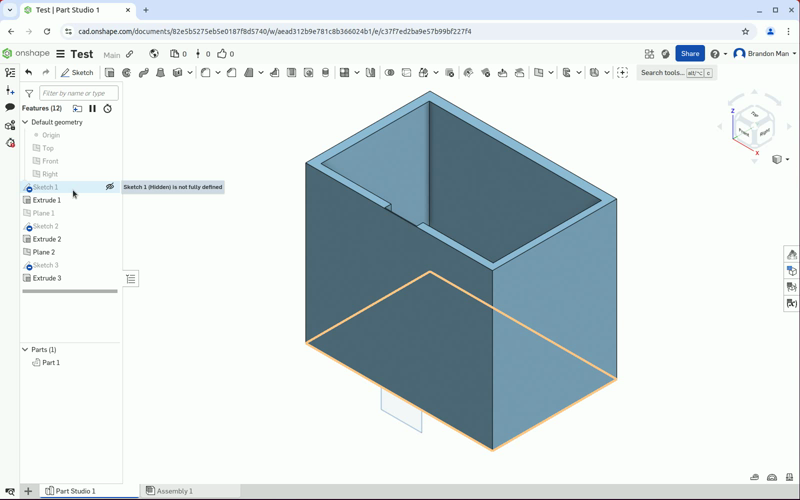
click(73, 189)